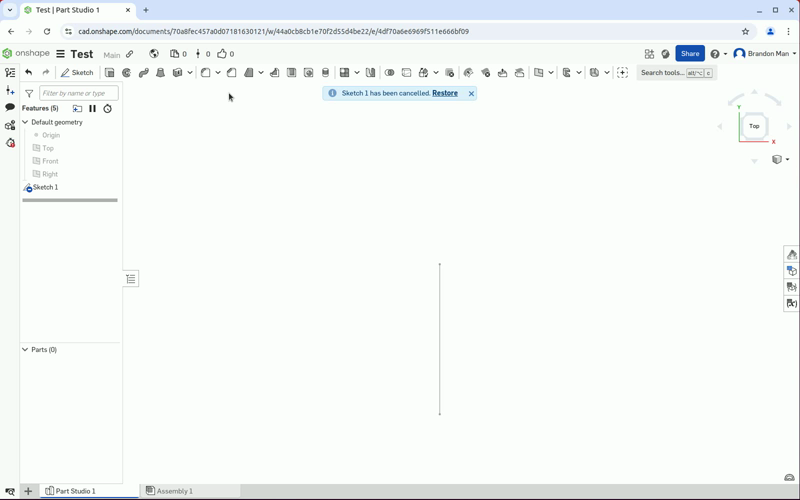
key(shift+h)
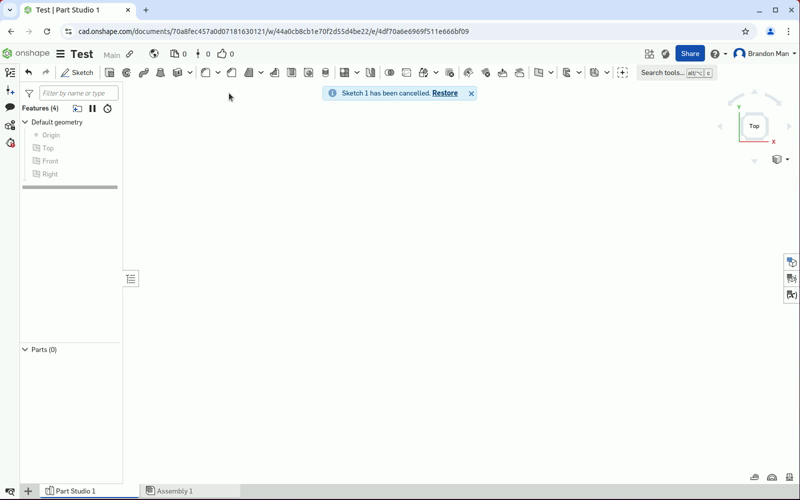
mouse_move(73, 352)
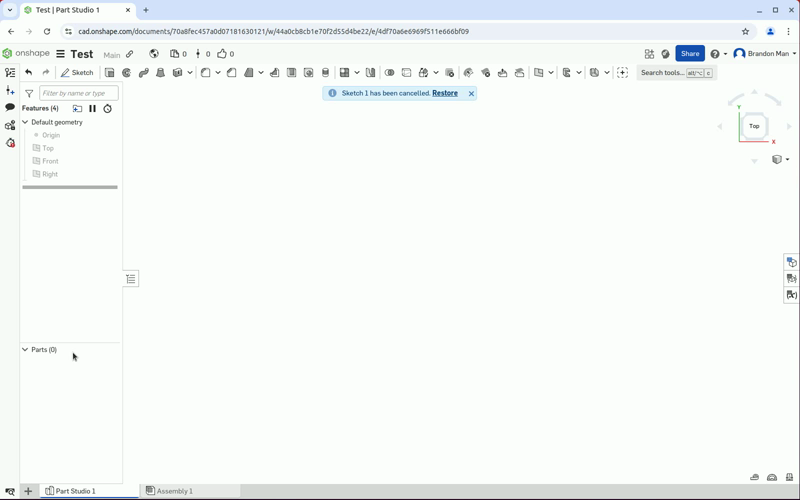
key(y)
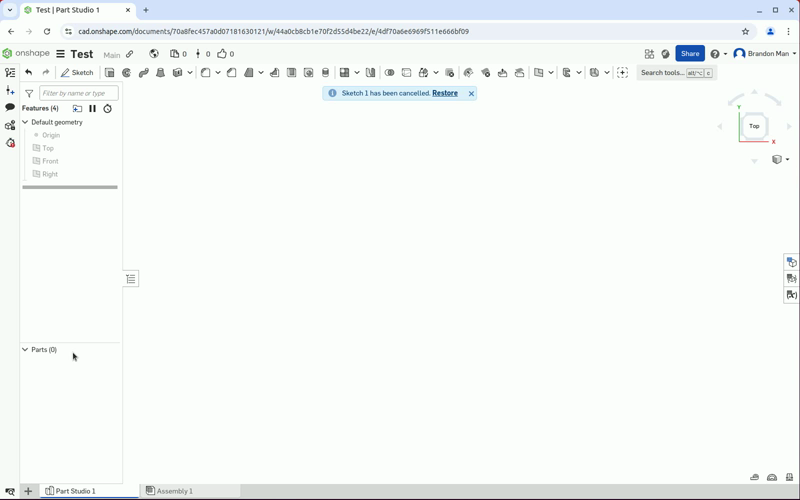
key(shift+p)
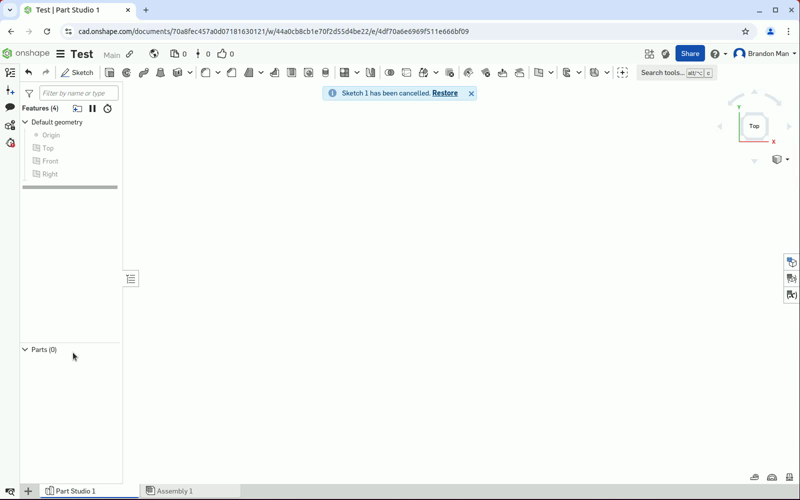
key(space)
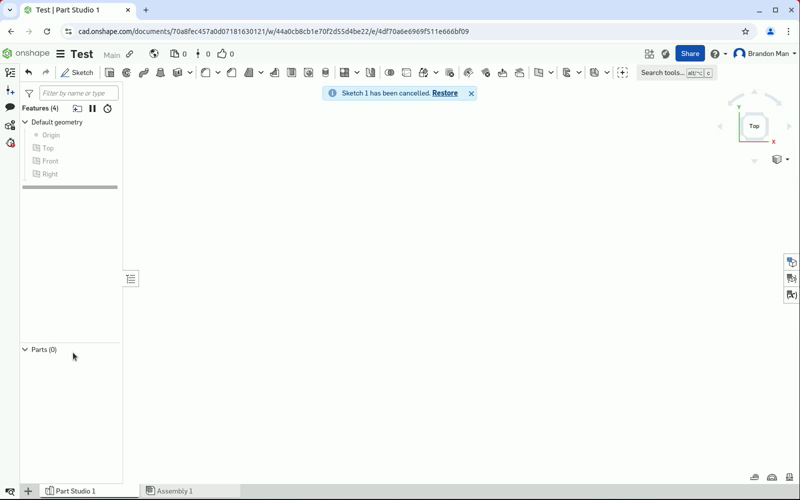
key_down(shift)
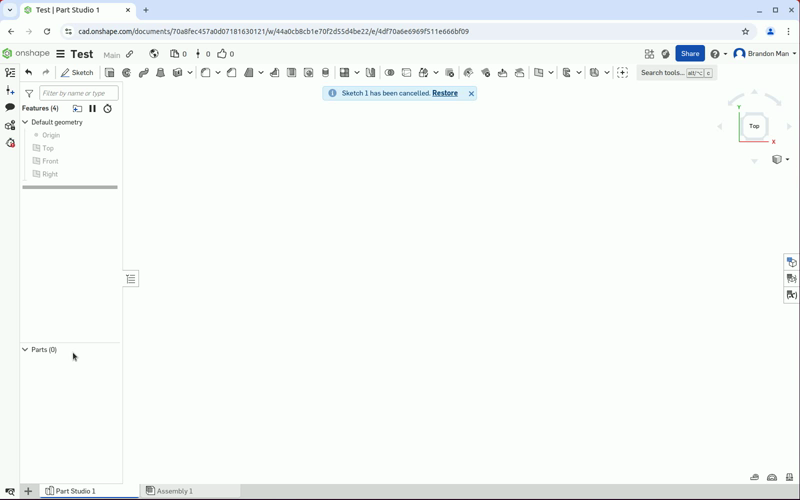
key(up)
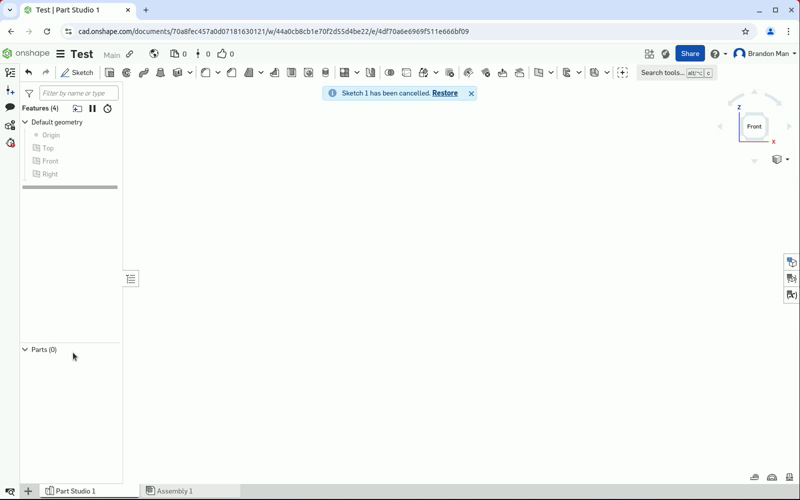
key_up(shift)
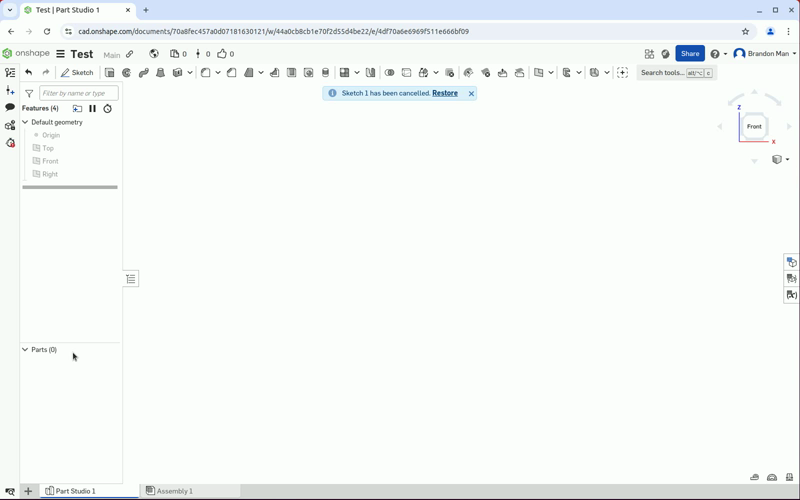
mouse_move(73, 352)
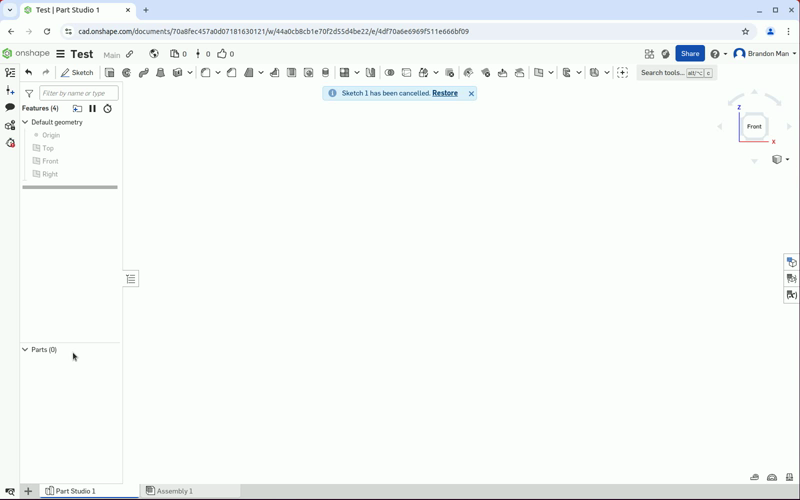
key(shift+y)
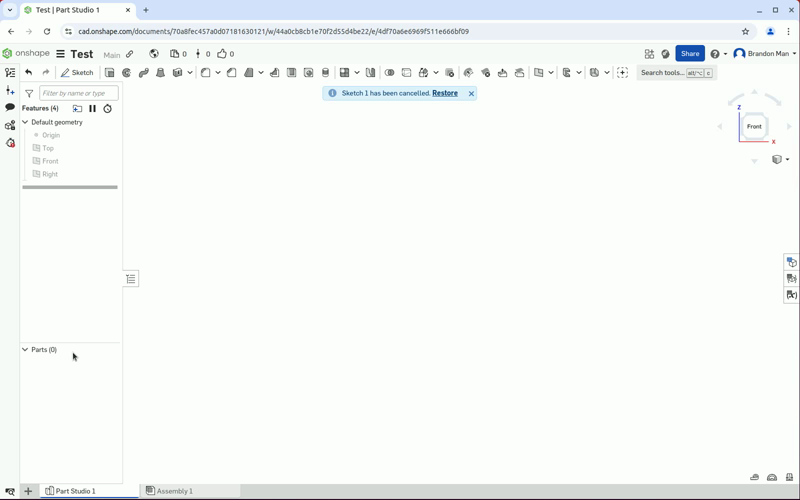
key(shift+s)
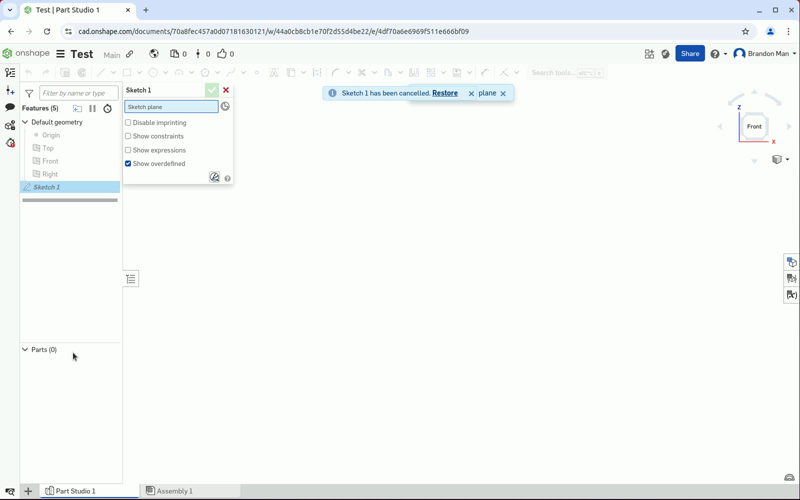
mouse_move(73, 163)
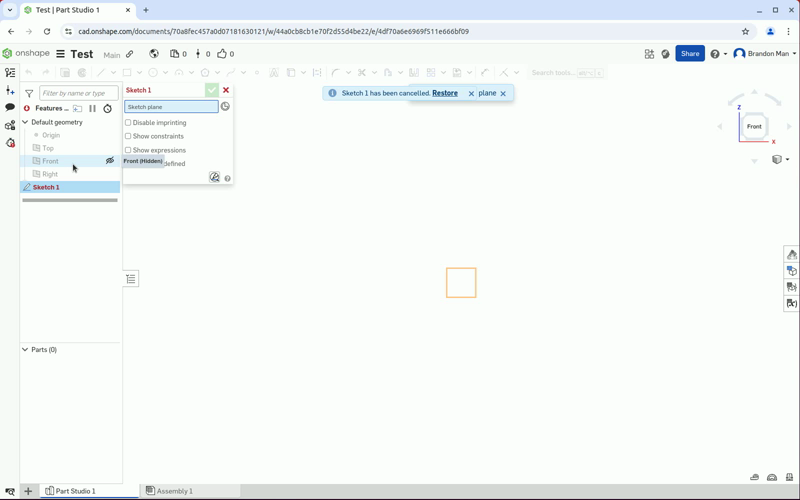
click(73, 163)
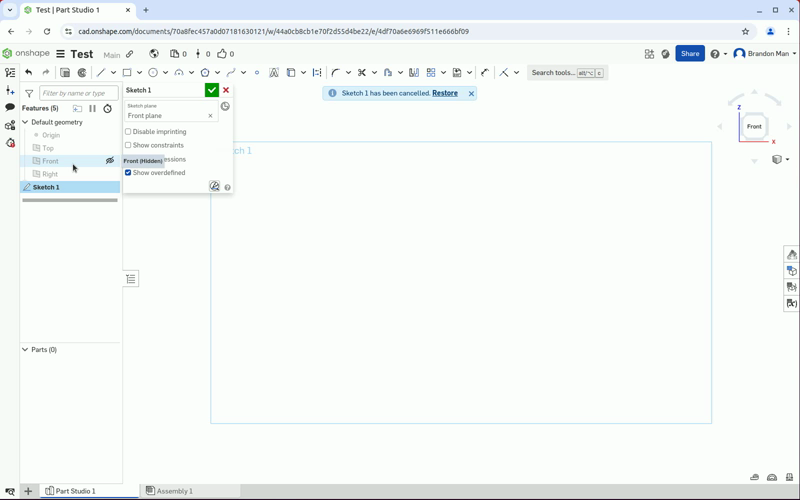
mouse_move(73, 352)
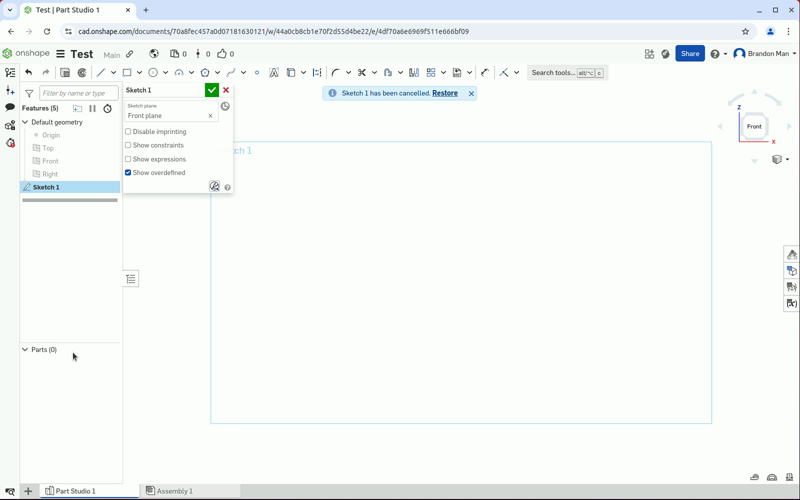
key(y)
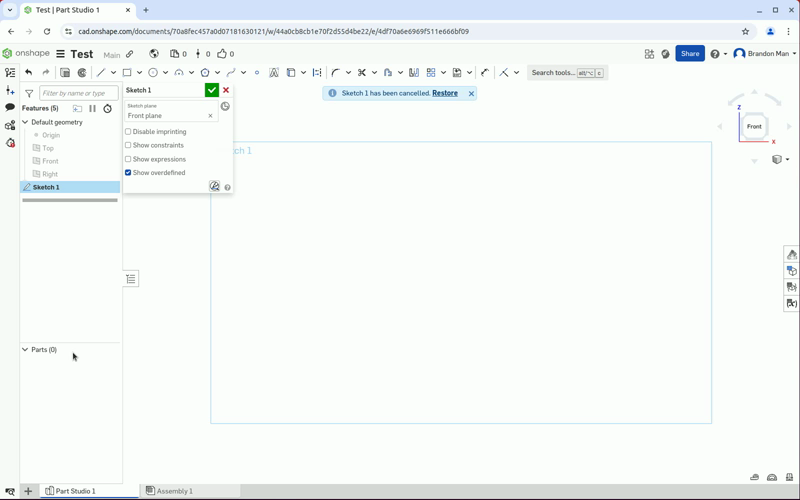
key(l)
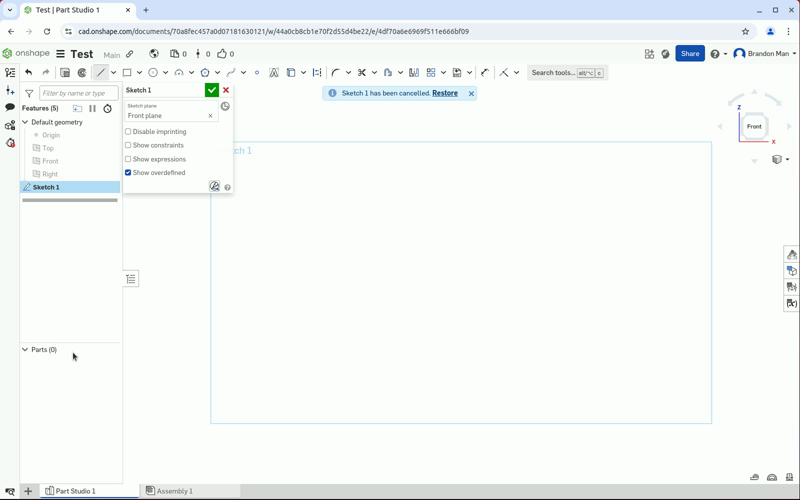
key_down(shift)
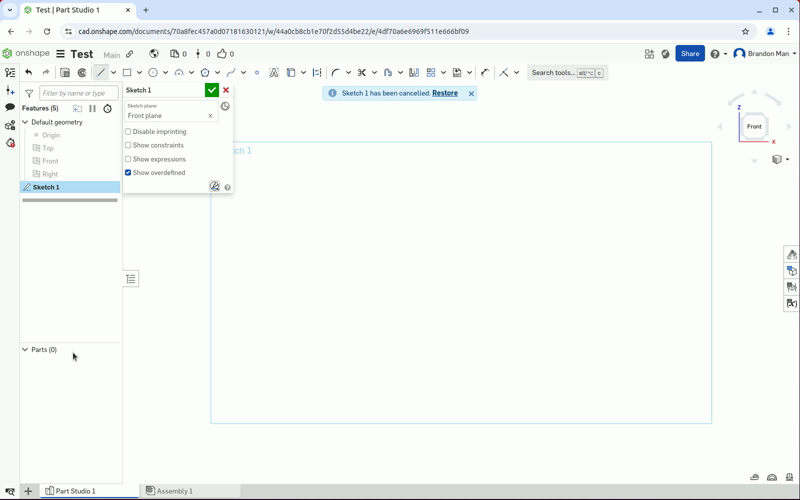
mouse_move(460, 245)
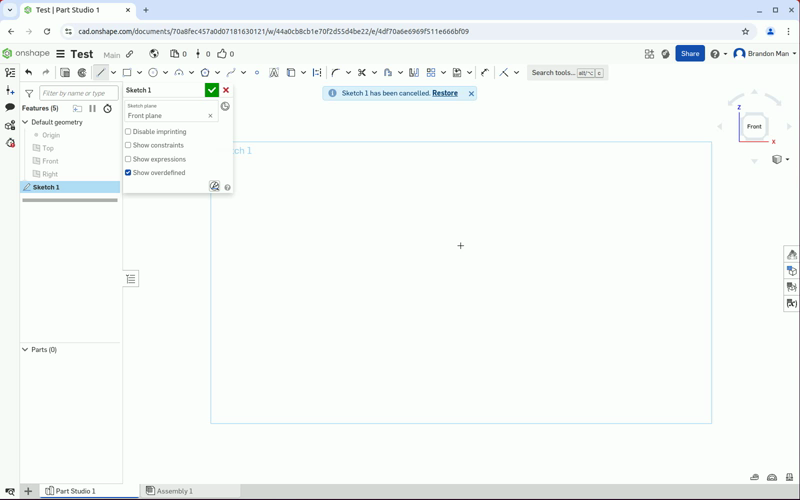
click(460, 245)
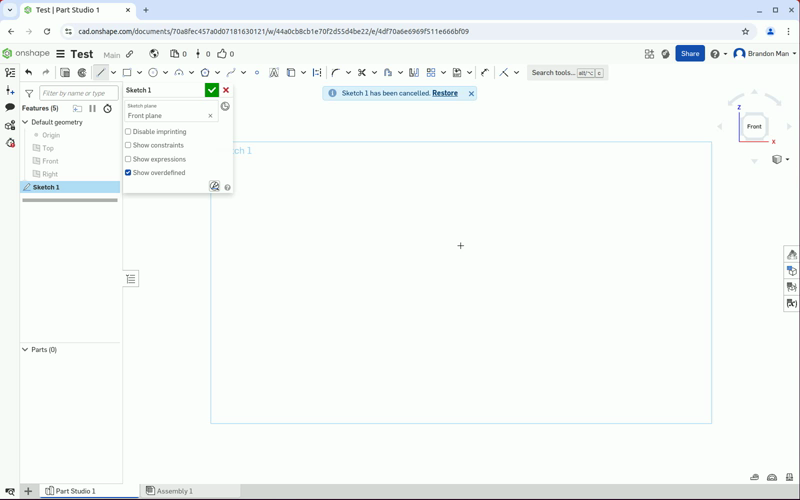
key_up(shift)
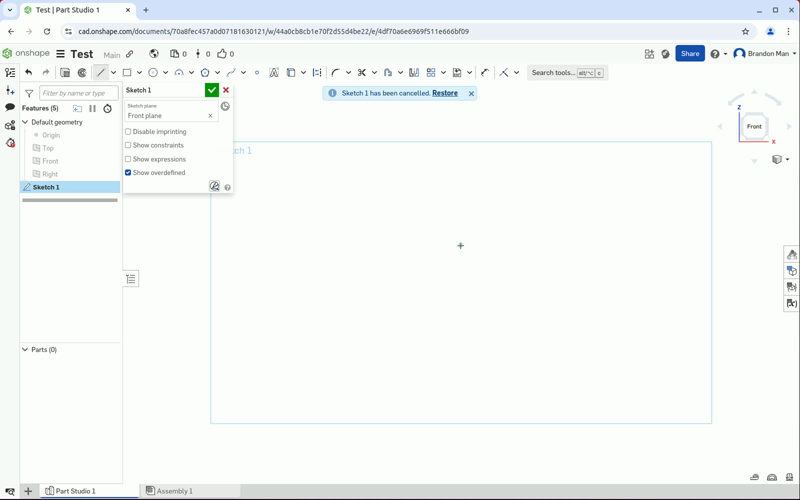
key_down(shift)
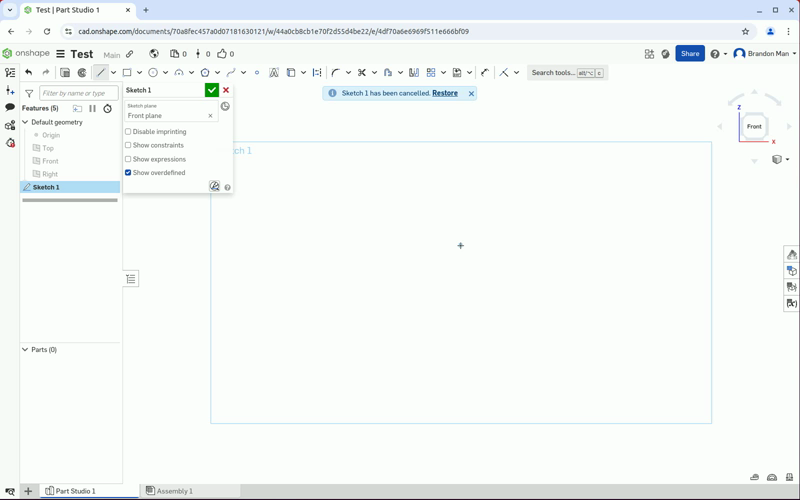
mouse_move(536, 245)
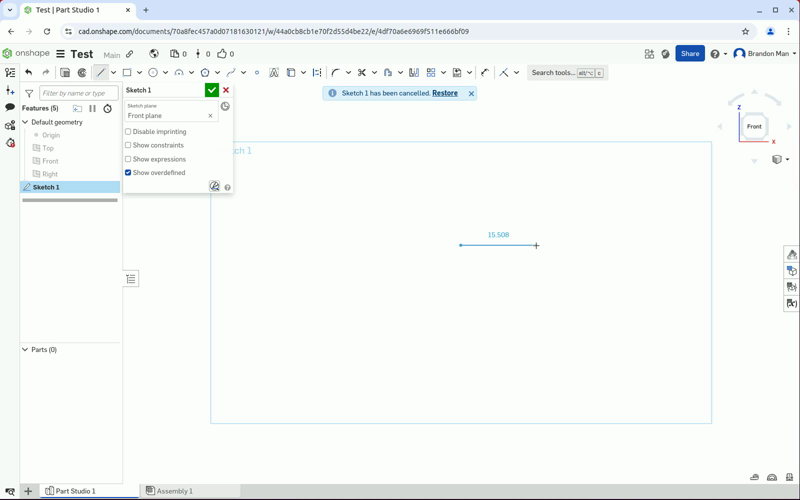
click(536, 245)
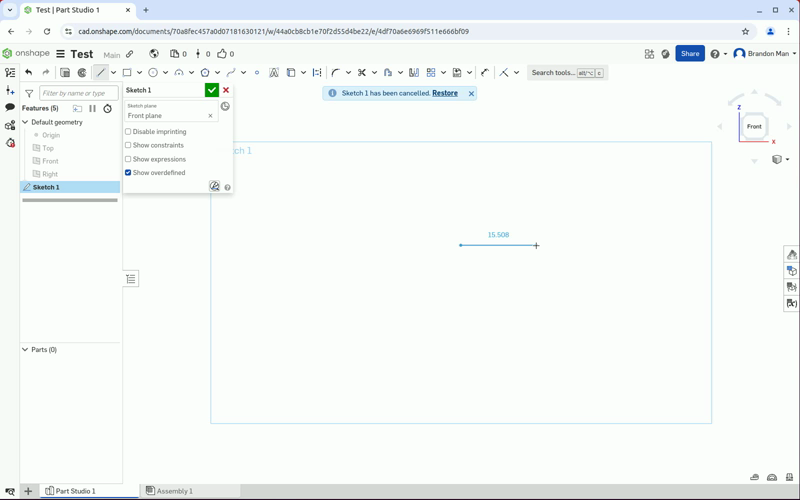
key_up(shift)
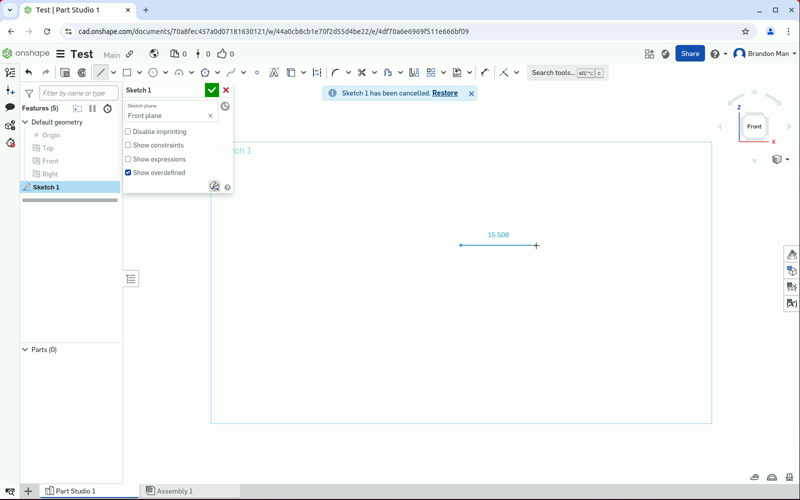
key_down(shift)
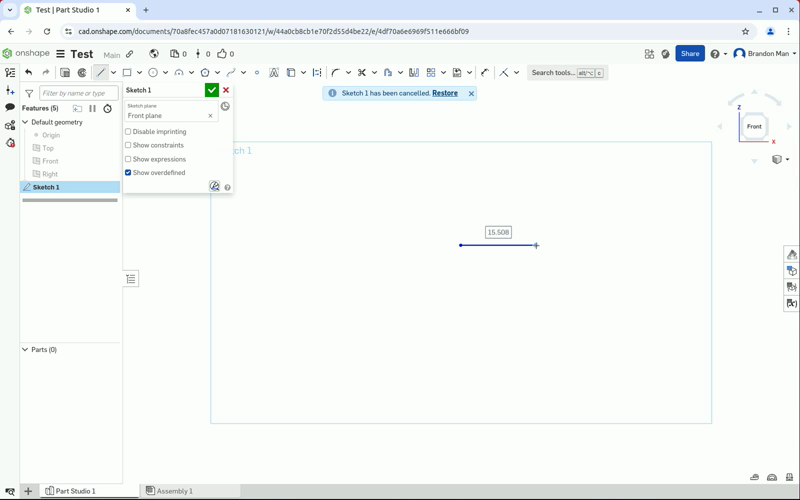
mouse_move(460, 207)
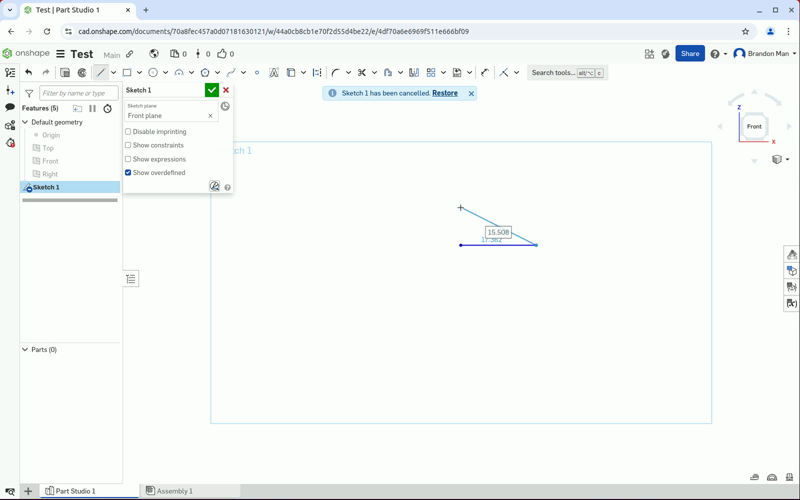
click(460, 207)
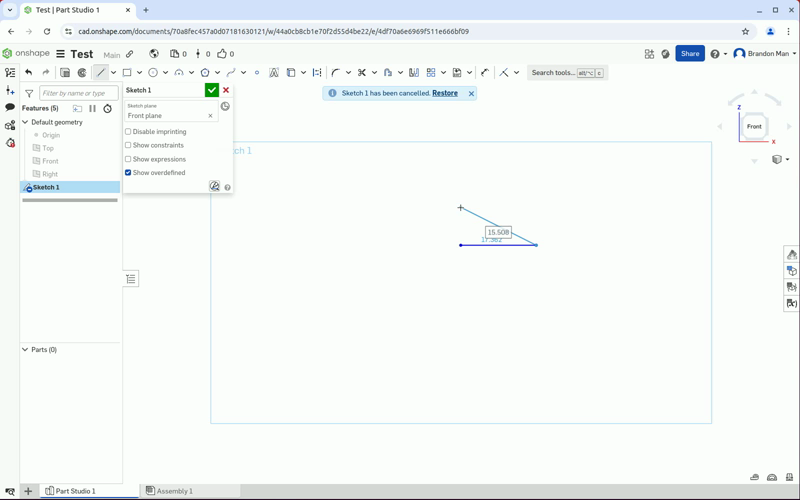
key_up(shift)
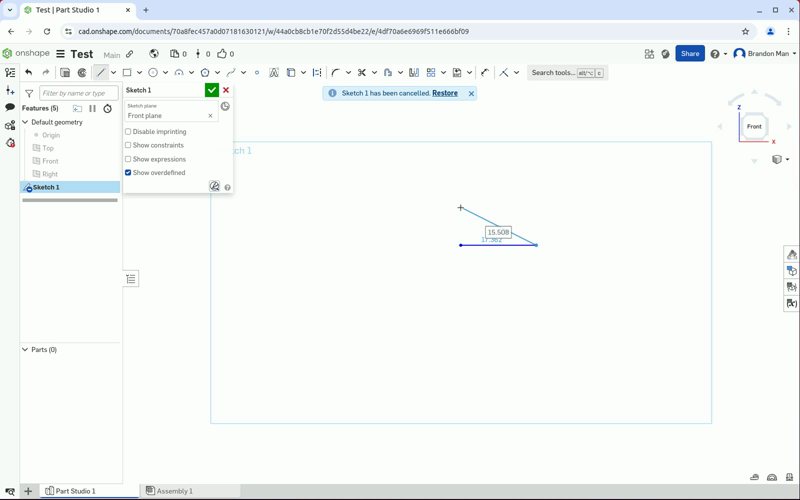
mouse_move(490, 207)
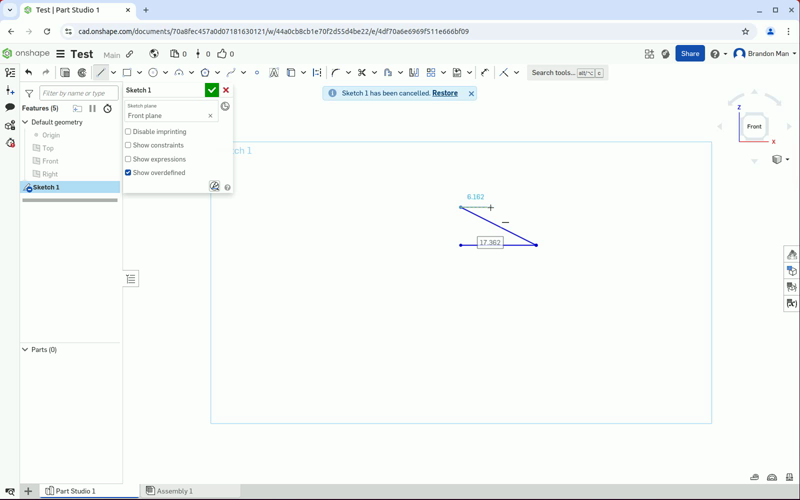
key_down(shift)
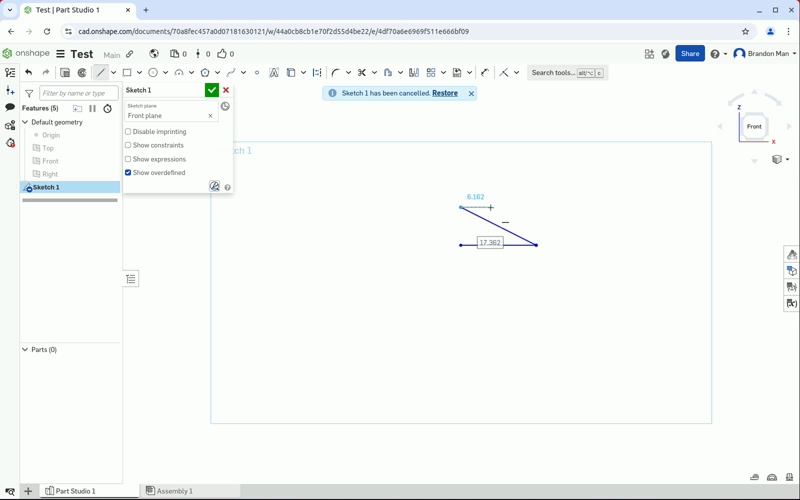
mouse_move(460, 245)
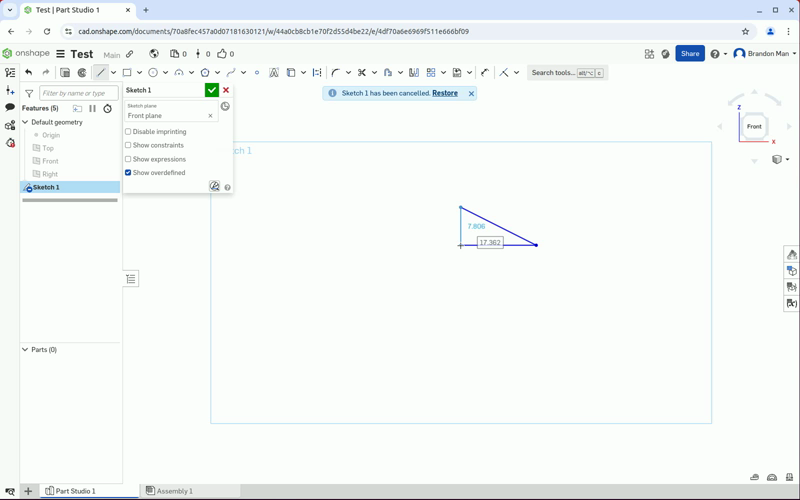
key_up(shift)
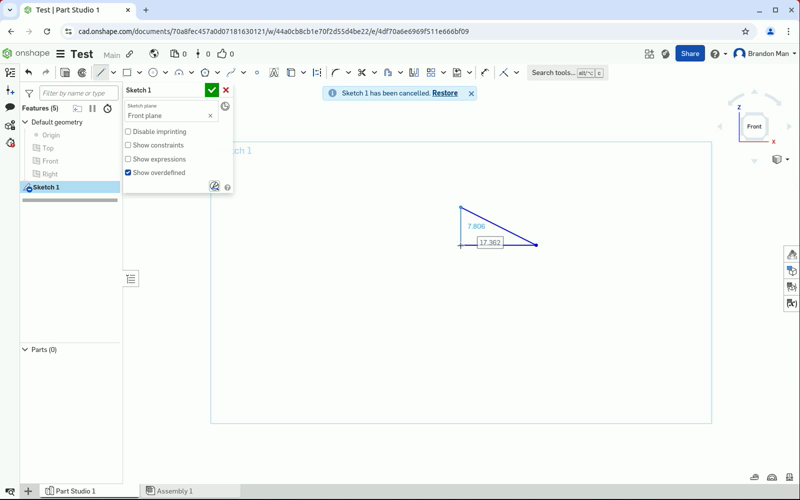
click(460, 245)
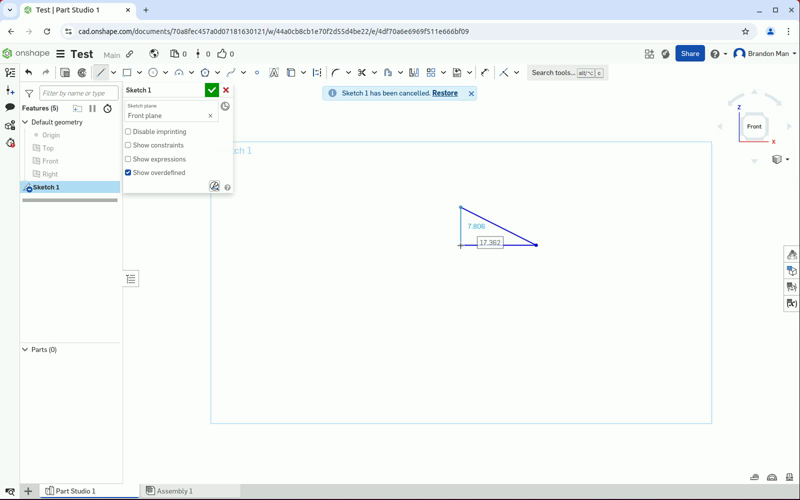
key(esc)
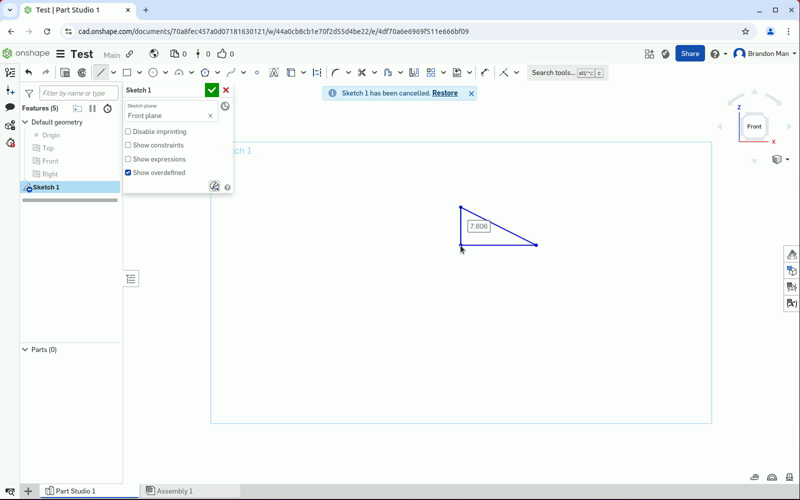
mouse_move(470, 220)
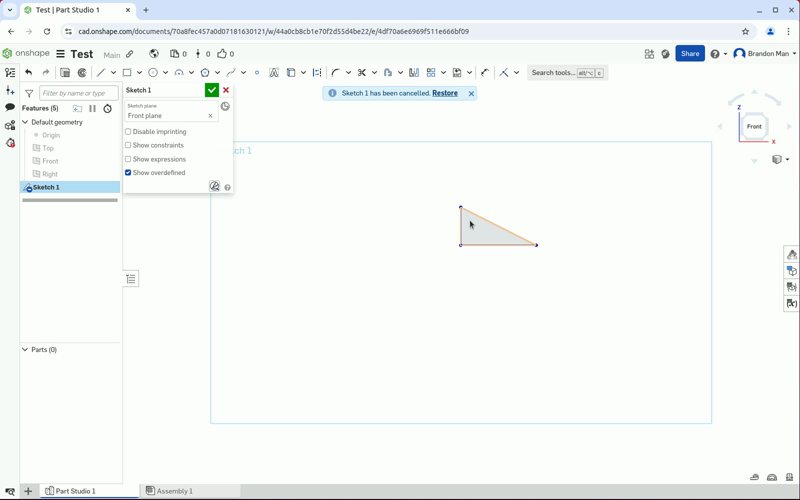
scroll(6)
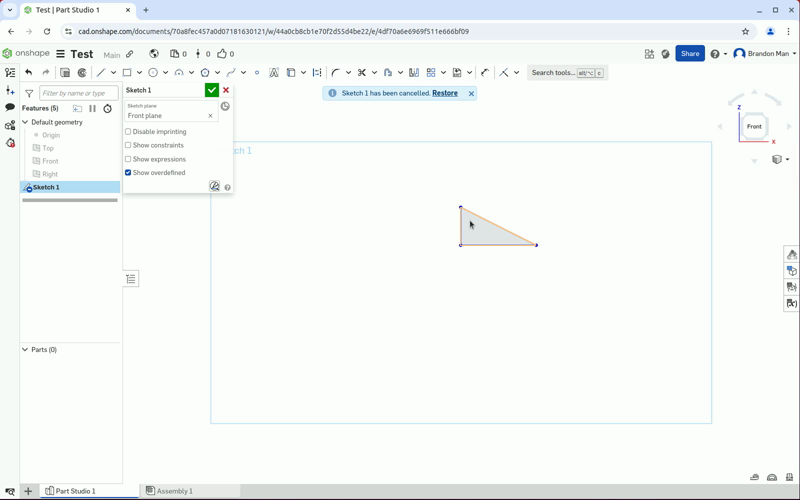
scroll(6)
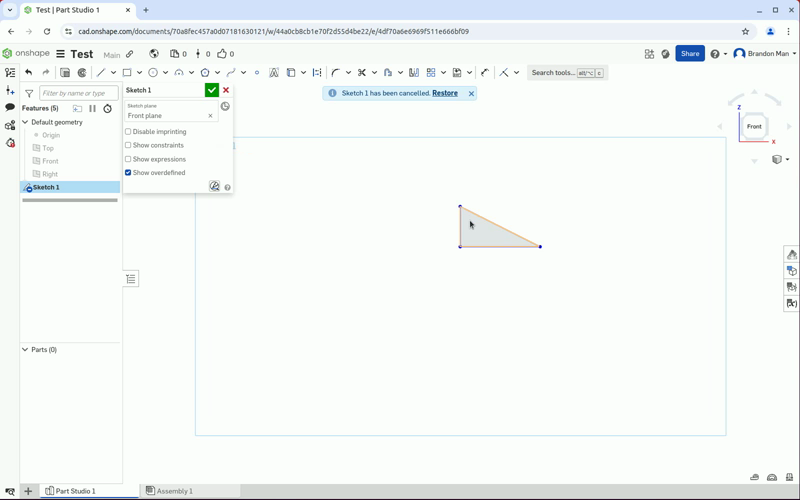
scroll(6)
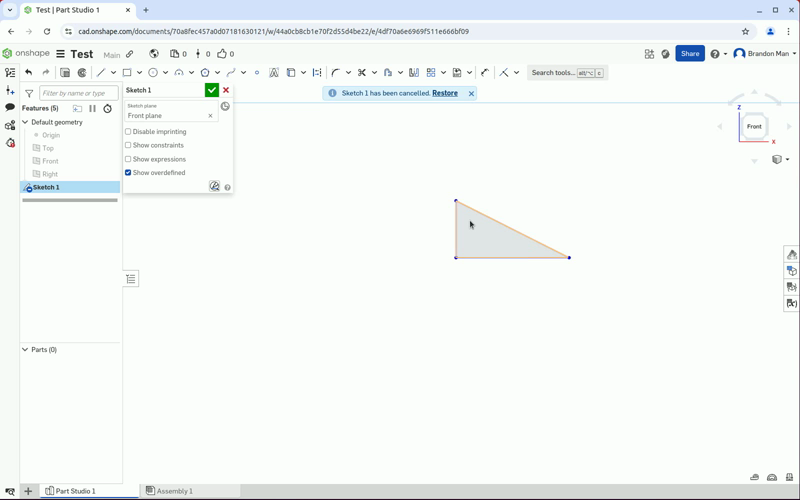
scroll(6)
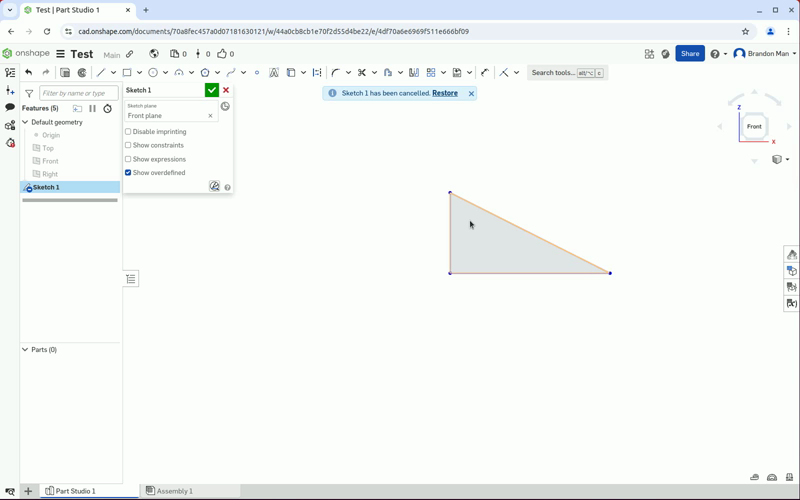
scroll(6)
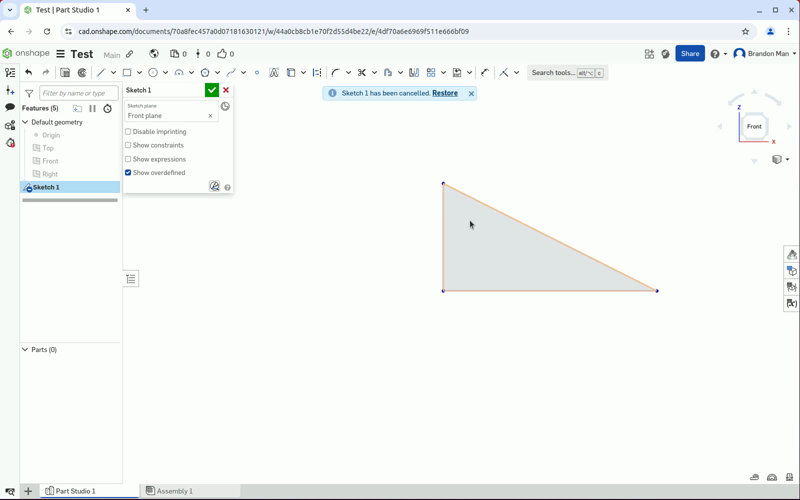
scroll(6)
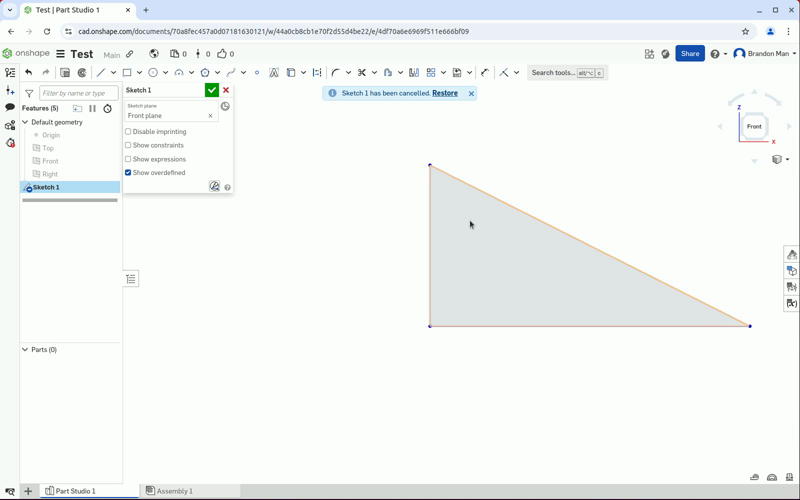
scroll(6)
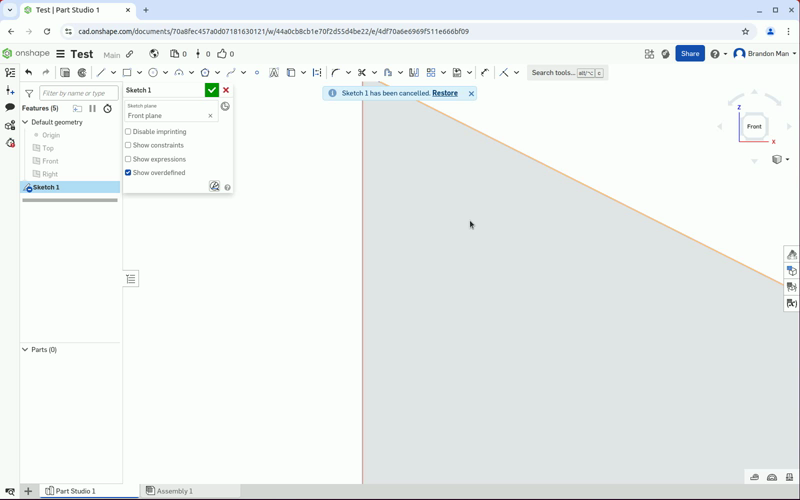
click(470, 220)
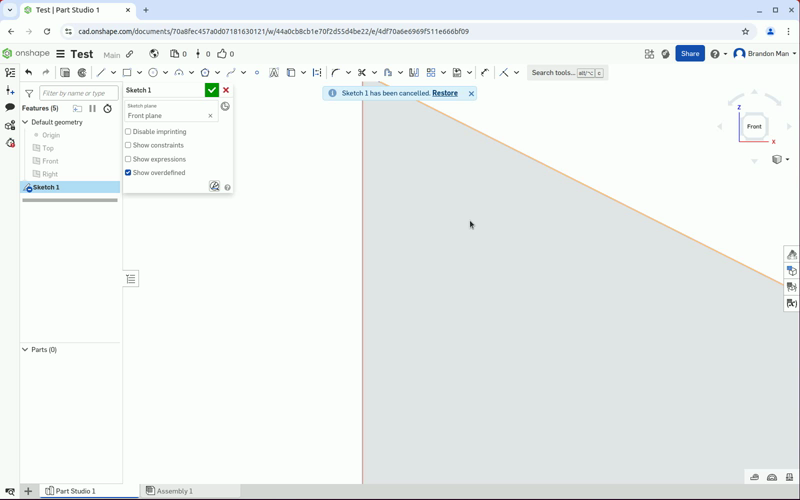
scroll(-6)
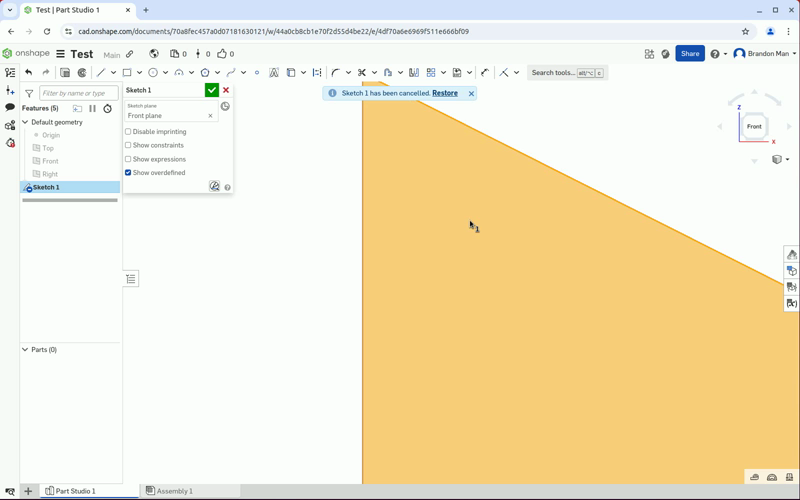
scroll(-6)
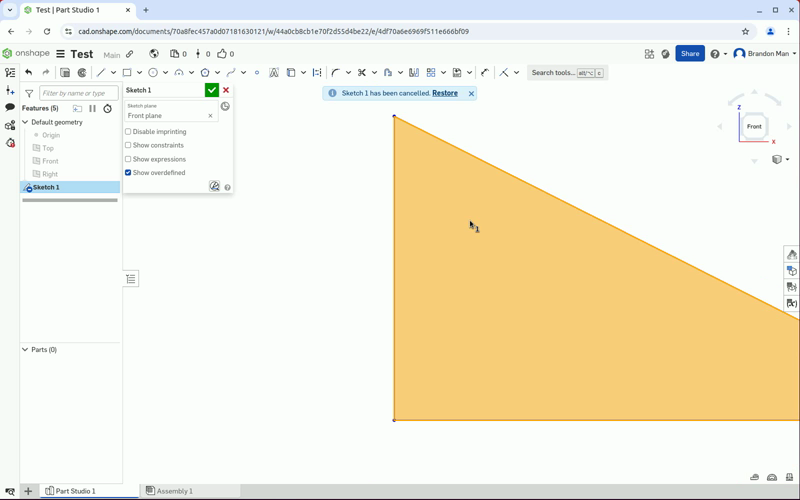
scroll(-6)
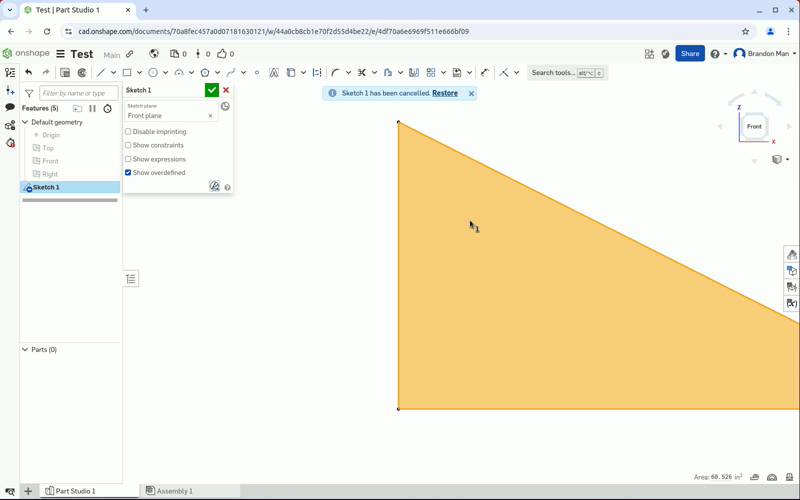
scroll(-6)
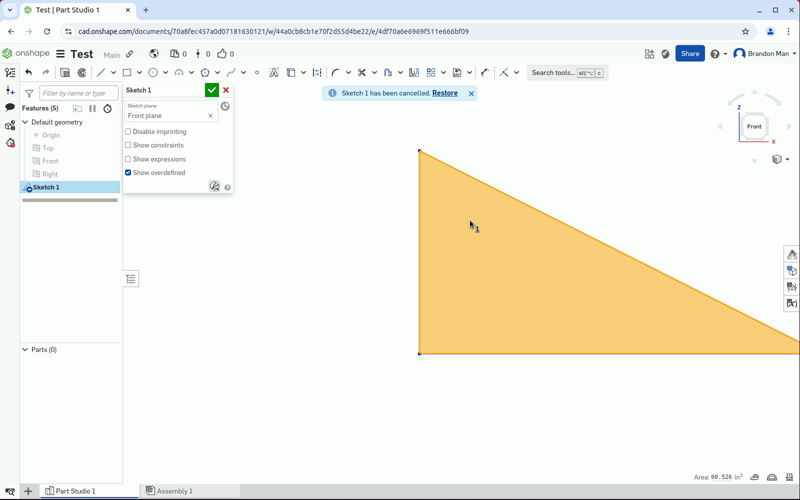
scroll(-6)
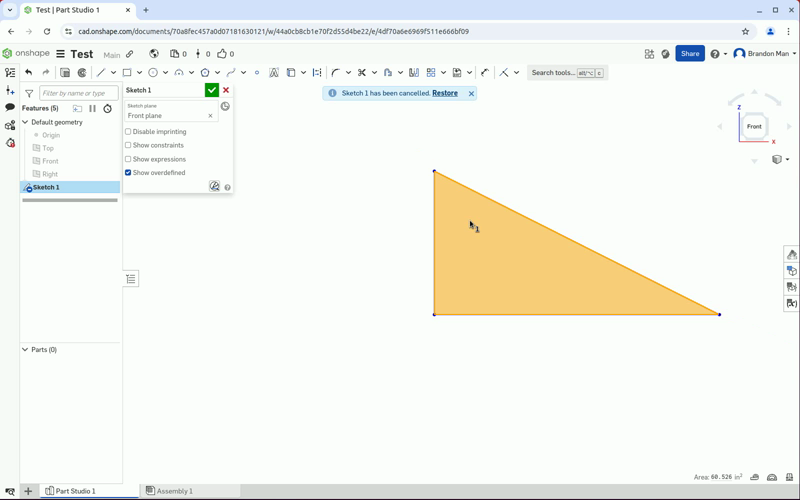
scroll(-6)
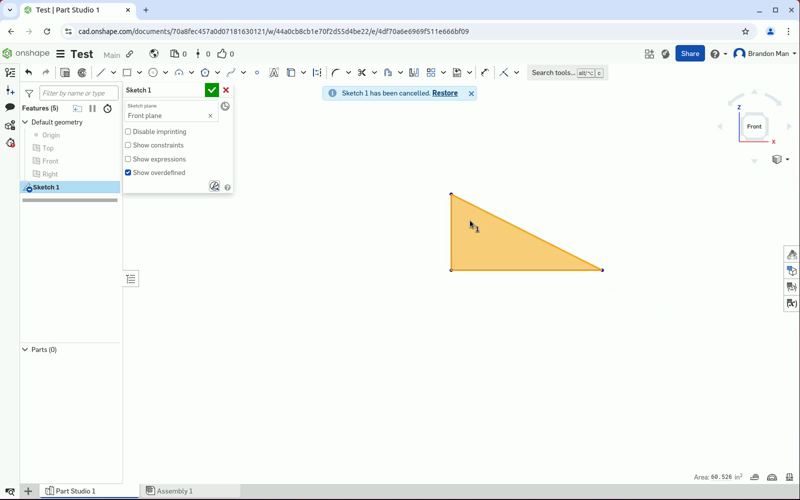
scroll(-6)
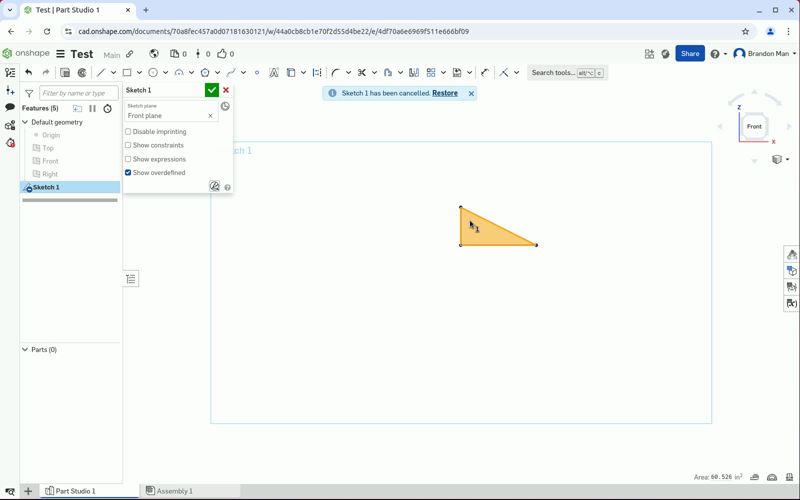
mouse_move(73, 352)
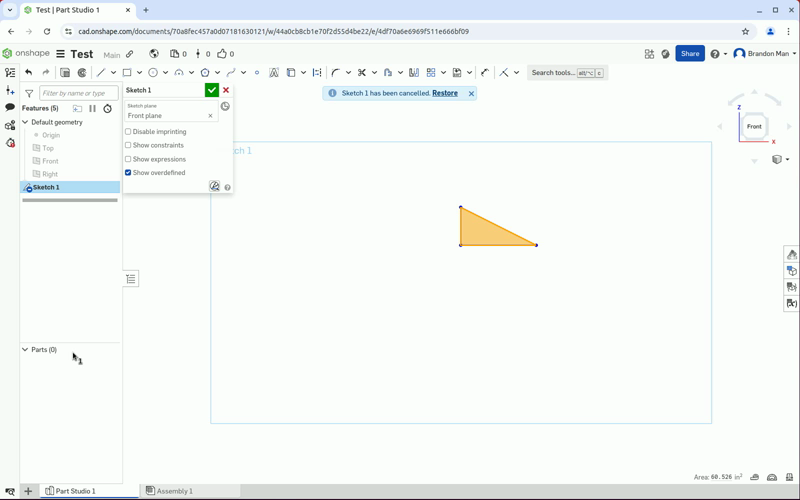
key(shift+y)
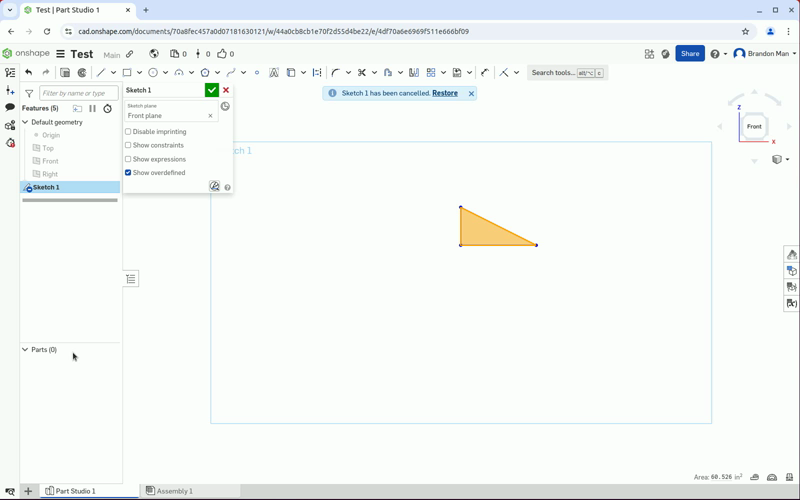
key(shift+e)
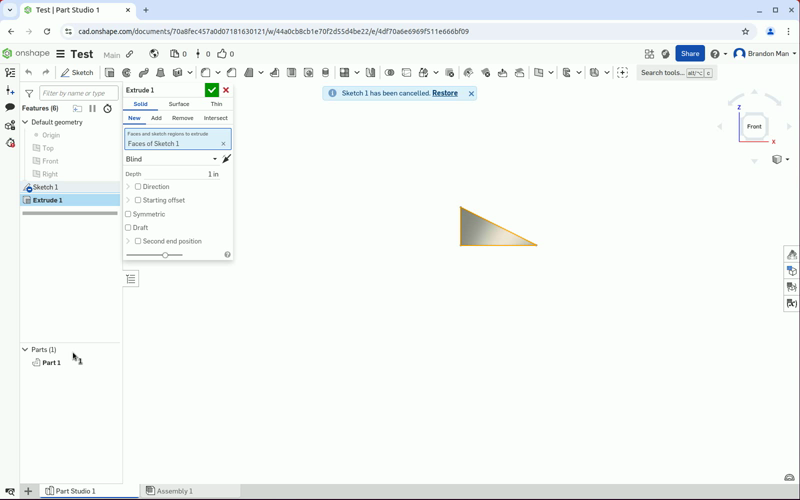
mouse_move(143, 106)
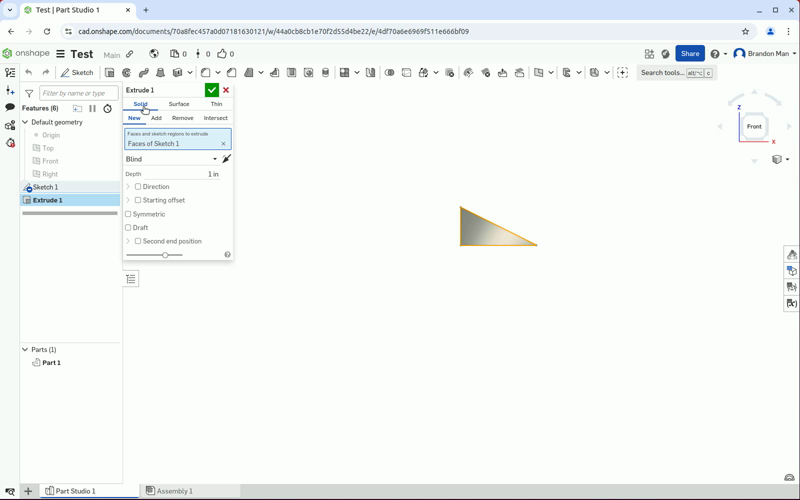
click(143, 106)
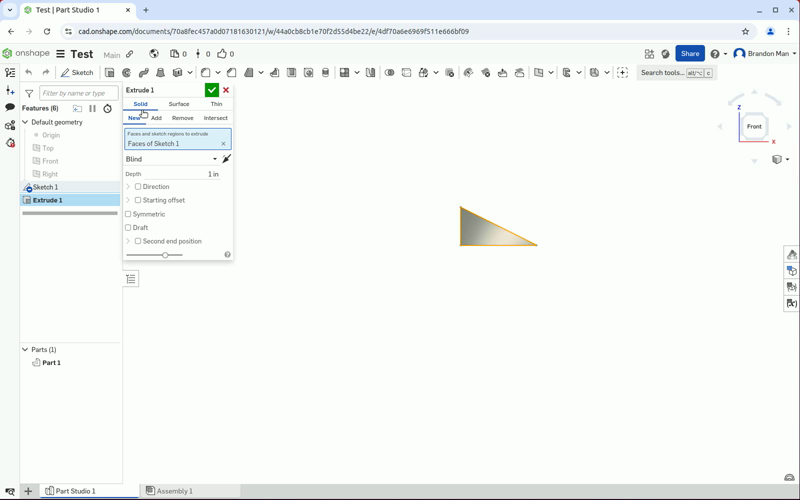
mouse_move(137, 120)
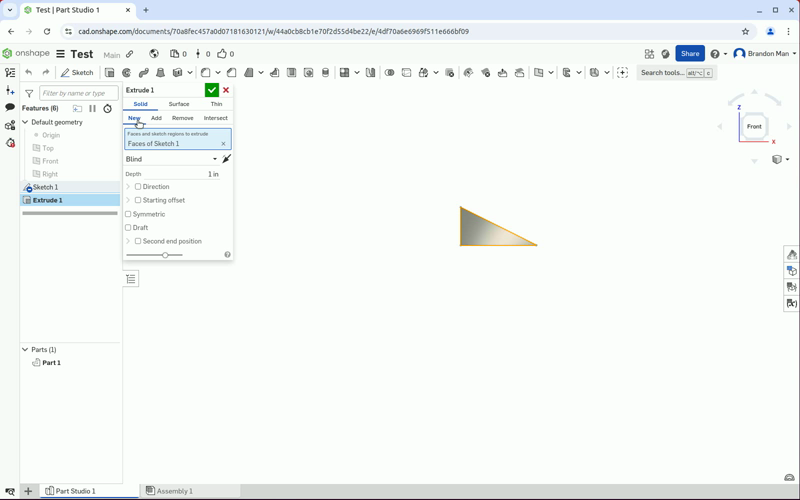
click(137, 120)
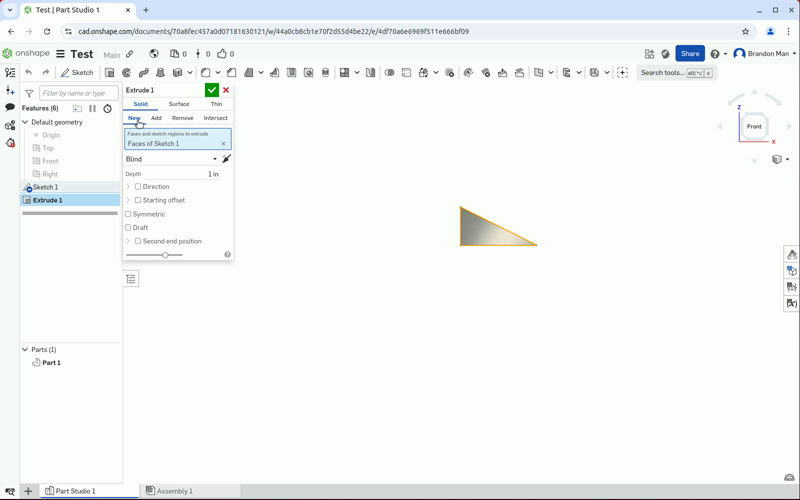
key(tab, 4)
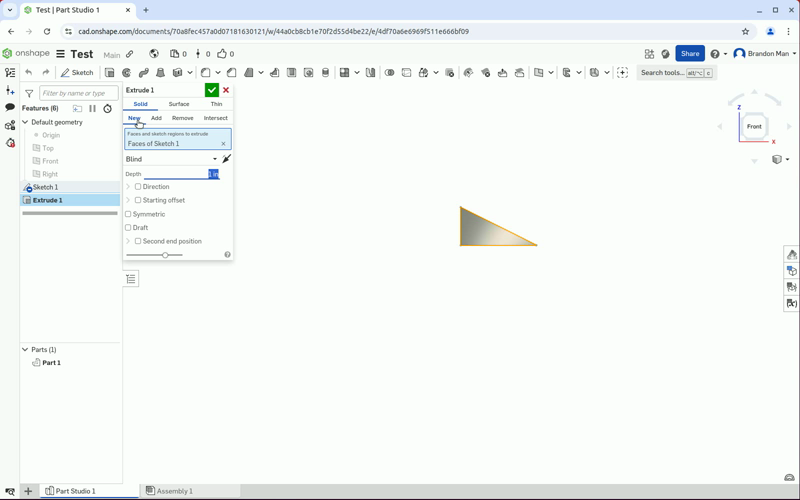
text(15.406)
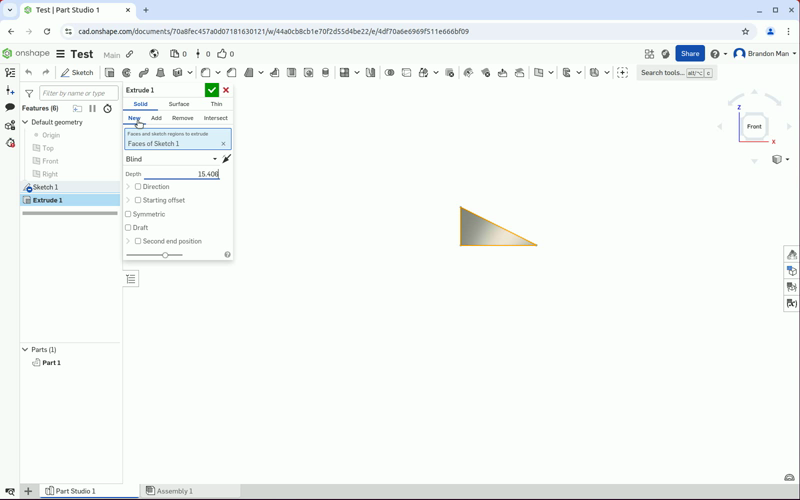
key(tab, 3)
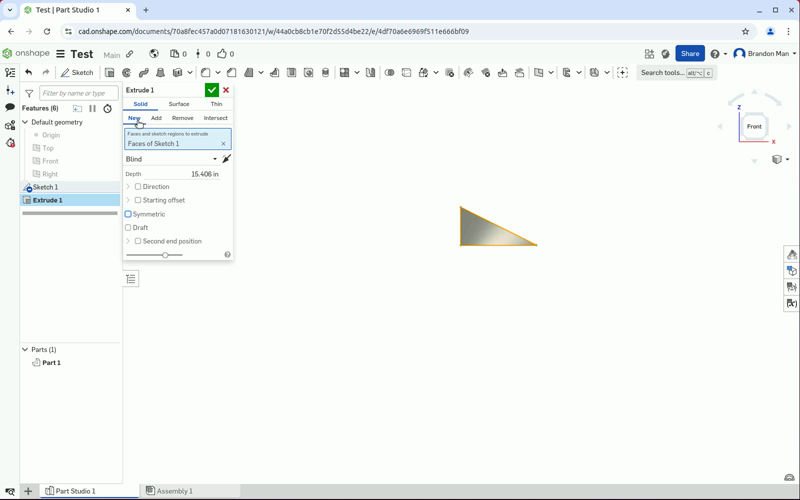
key(space)
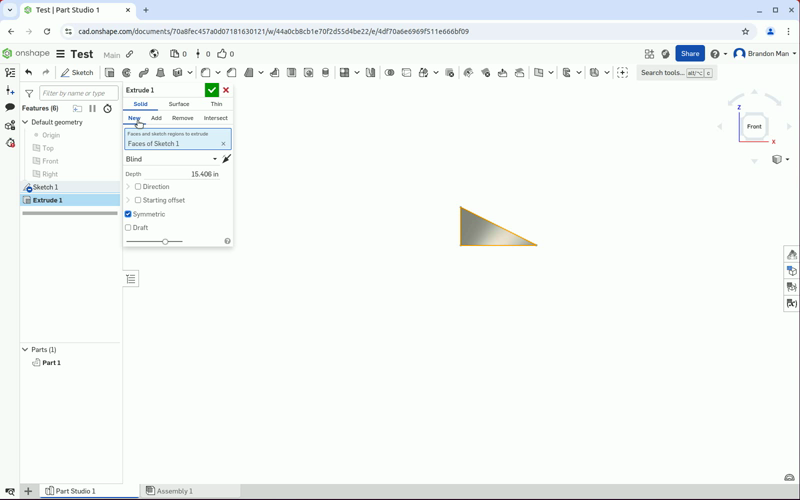
key(enter)
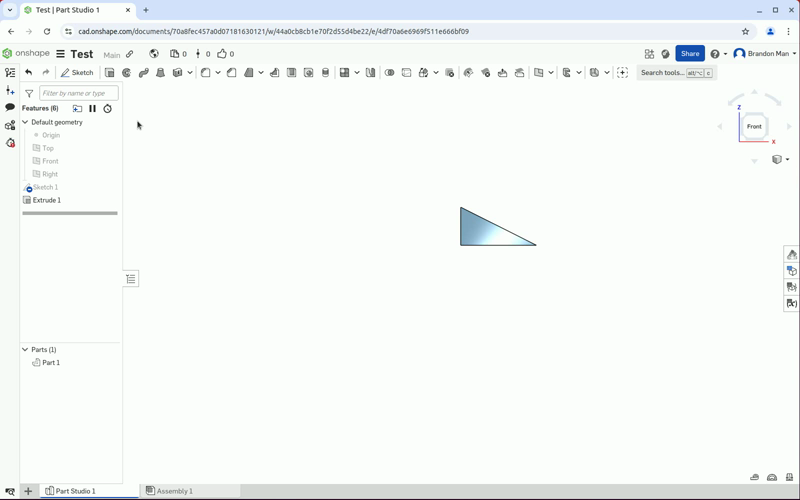
key(shift+h)
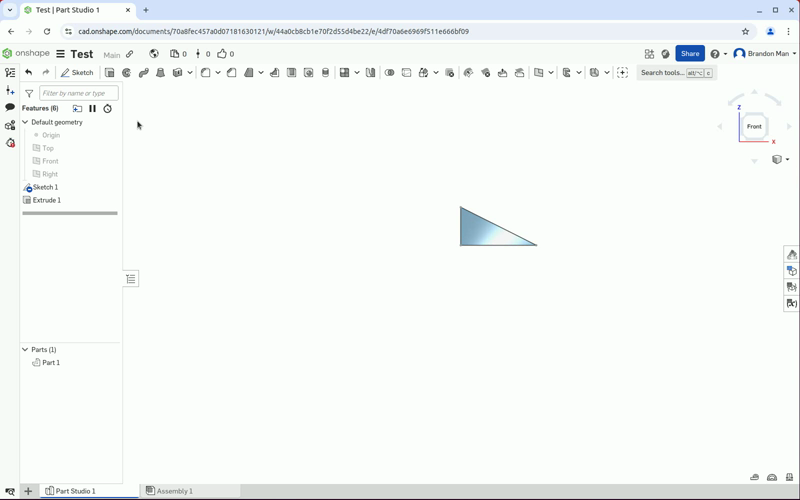
key(shift+h)
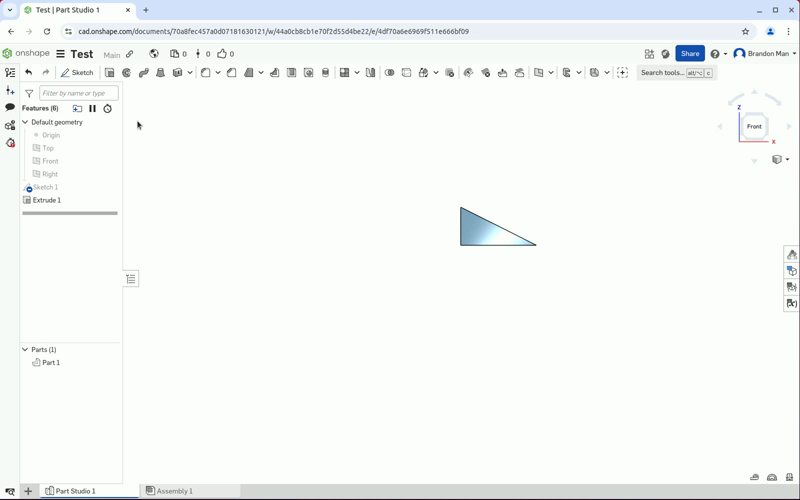
mouse_move(73, 189)
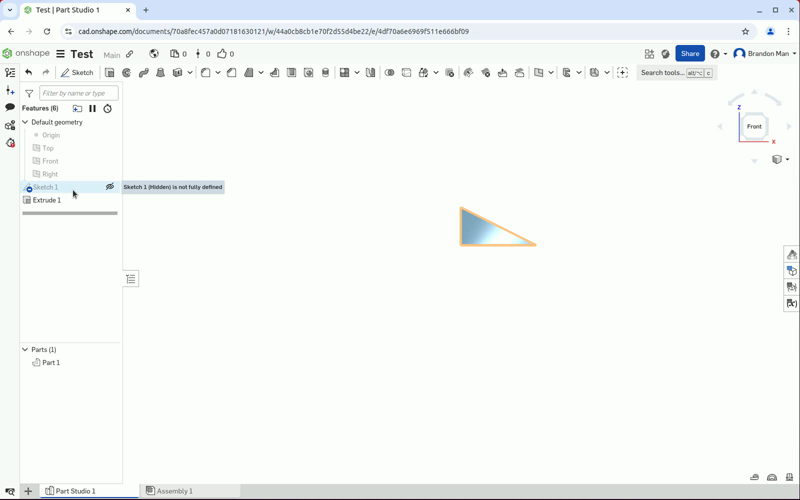
click(73, 189)
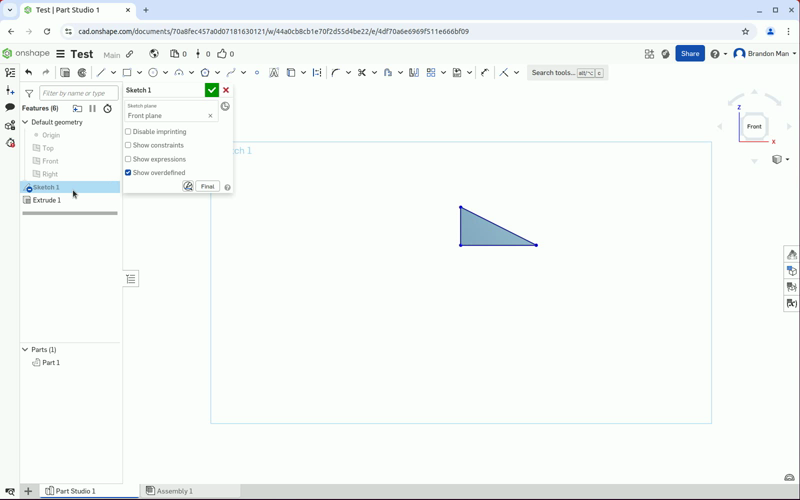
mouse_move(229, 92)
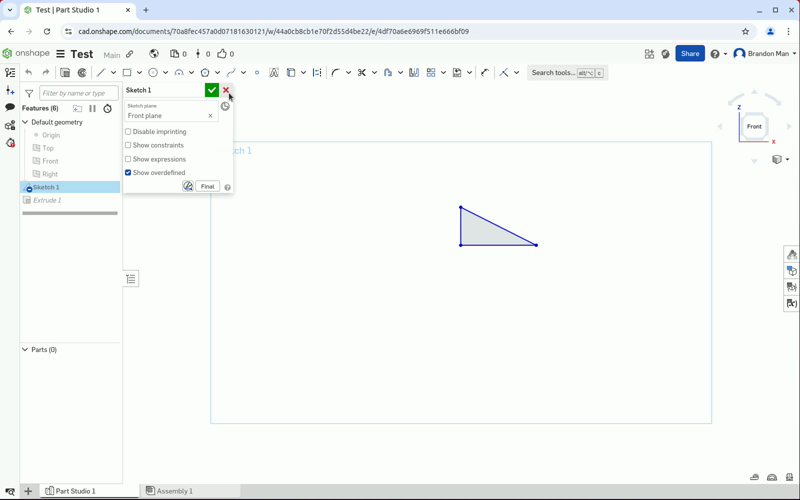
click(229, 92)
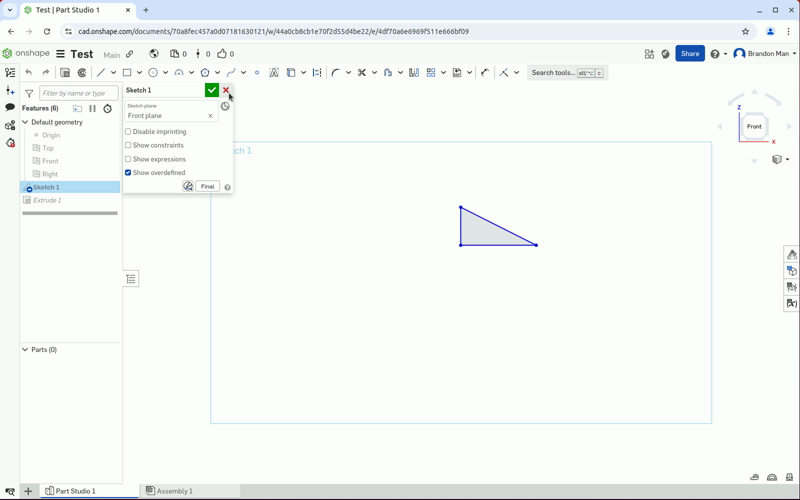
key(shift+s)
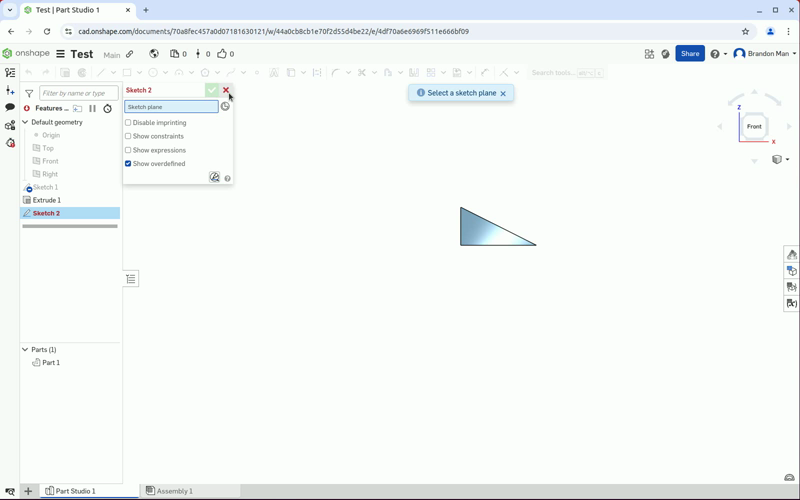
mouse_move(73, 163)
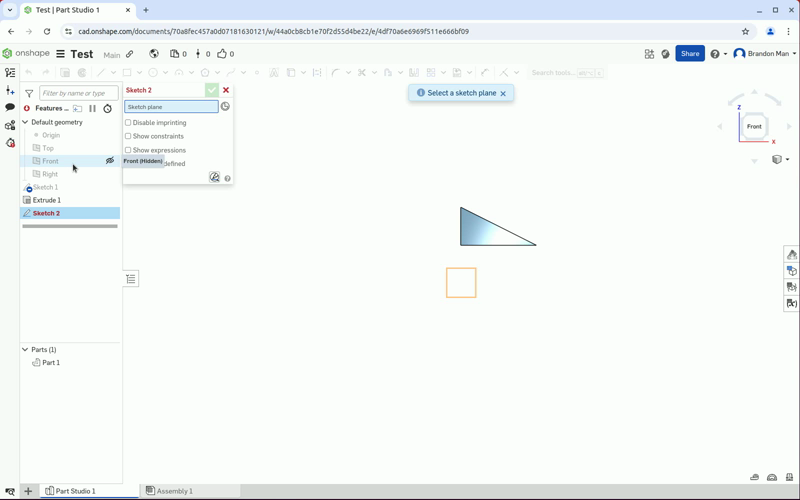
click(73, 163)
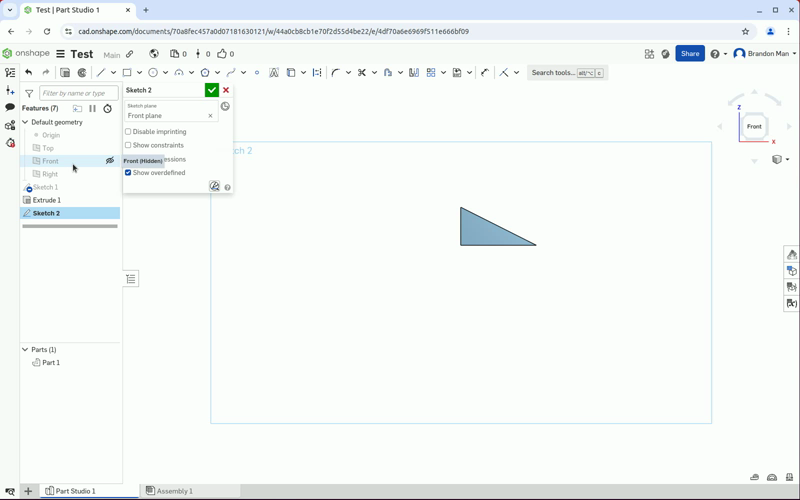
mouse_move(73, 352)
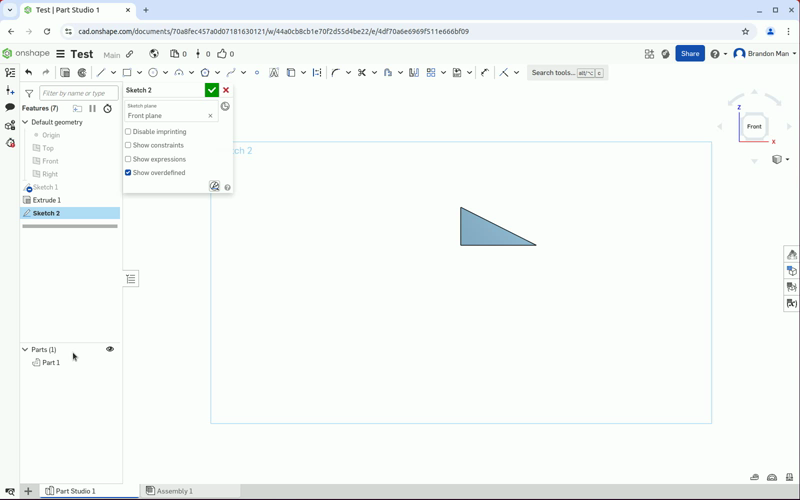
key(y)
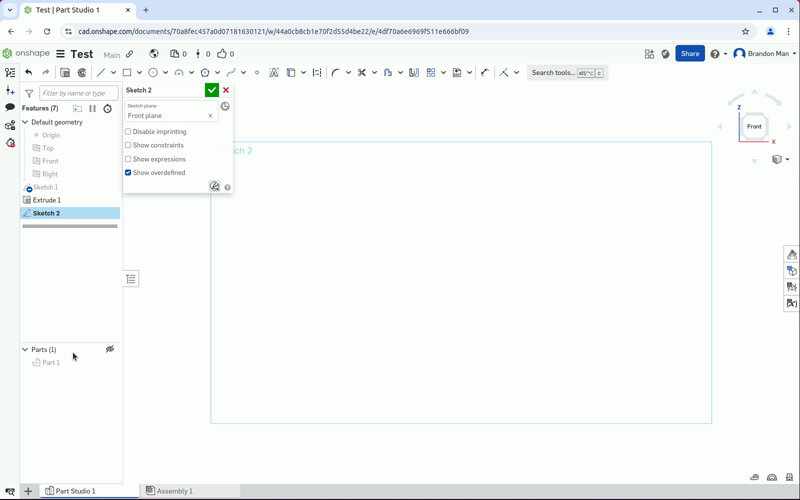
key(l)
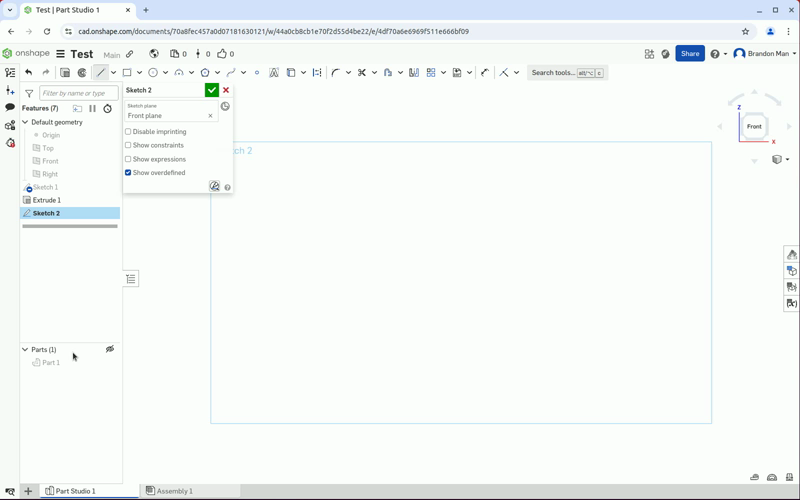
key_down(shift)
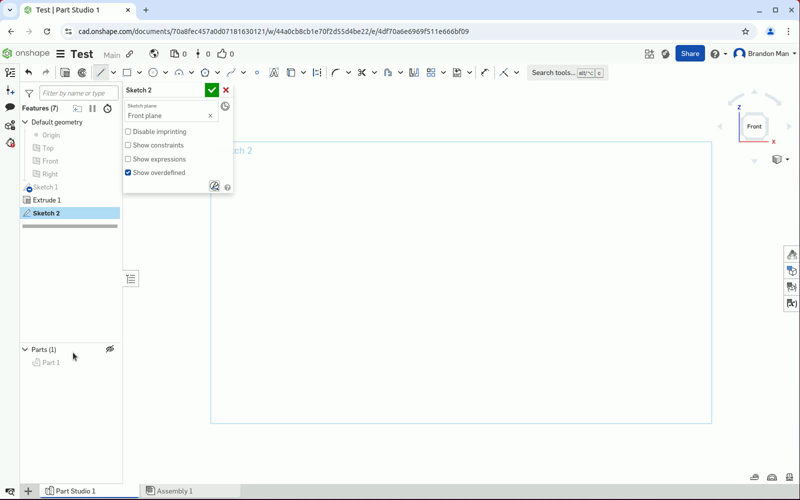
mouse_move(554, 282)
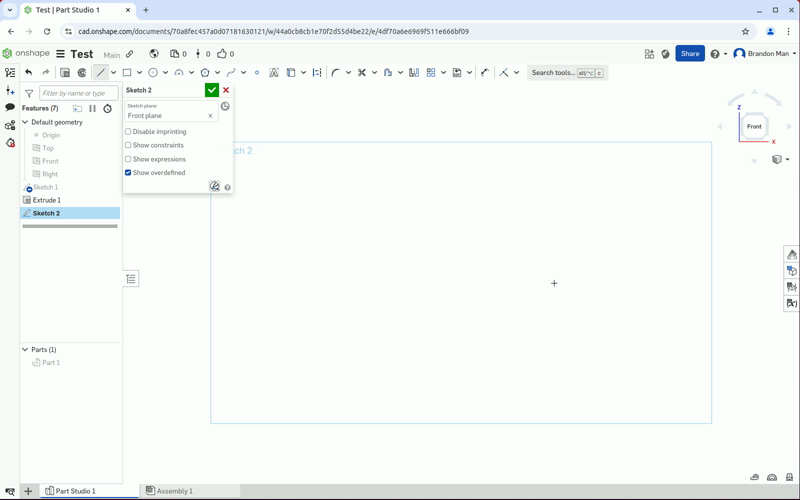
click(554, 282)
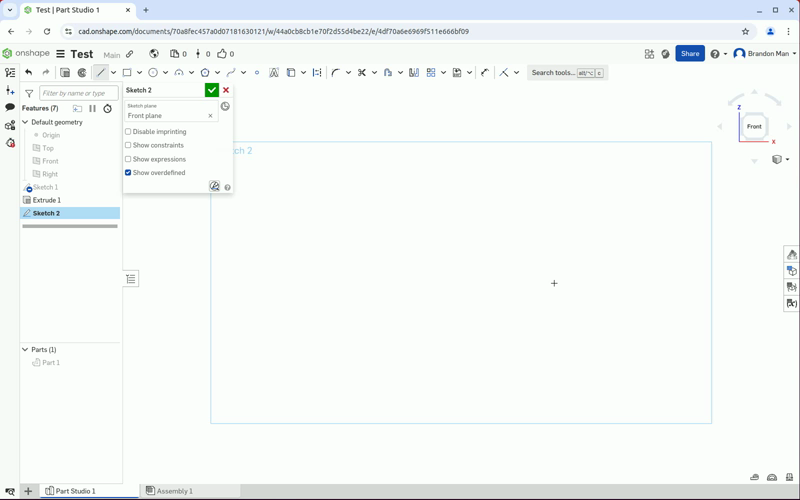
key_up(shift)
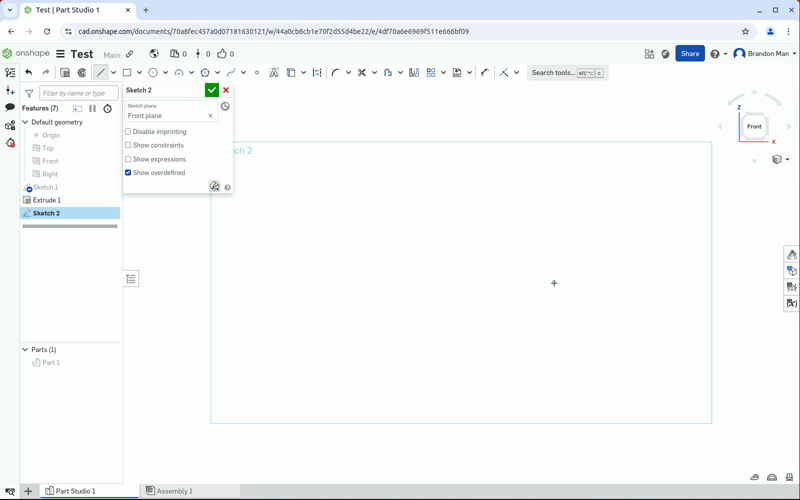
key_down(shift)
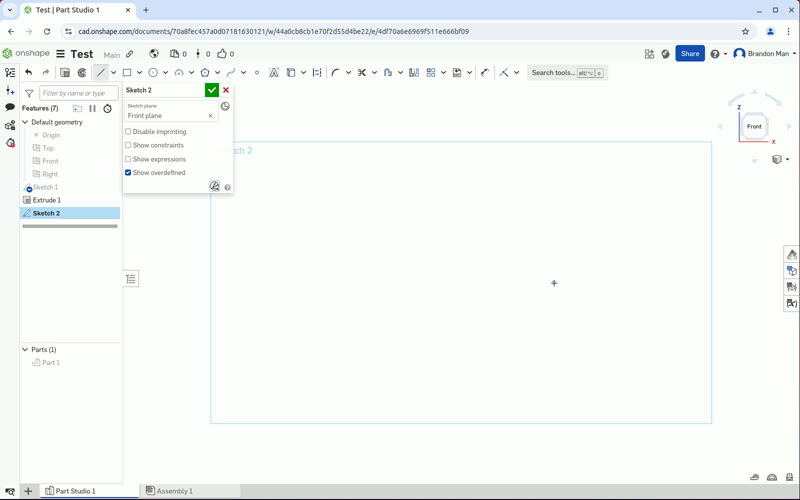
mouse_move(584, 282)
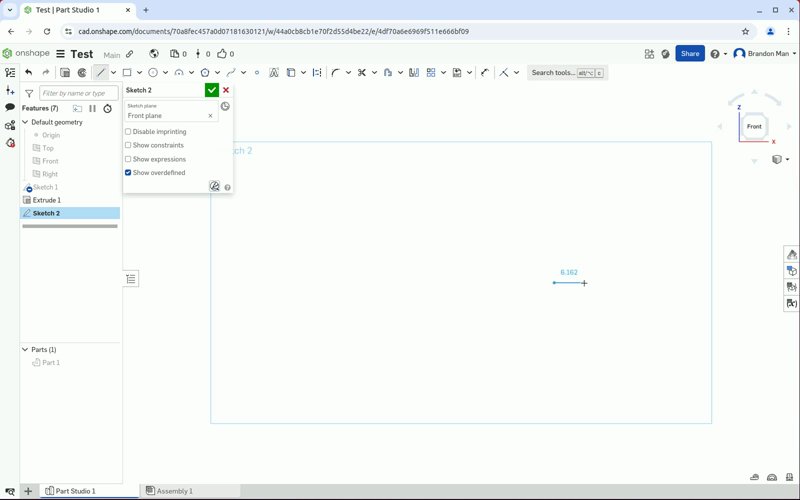
mouse_move(573, 282)
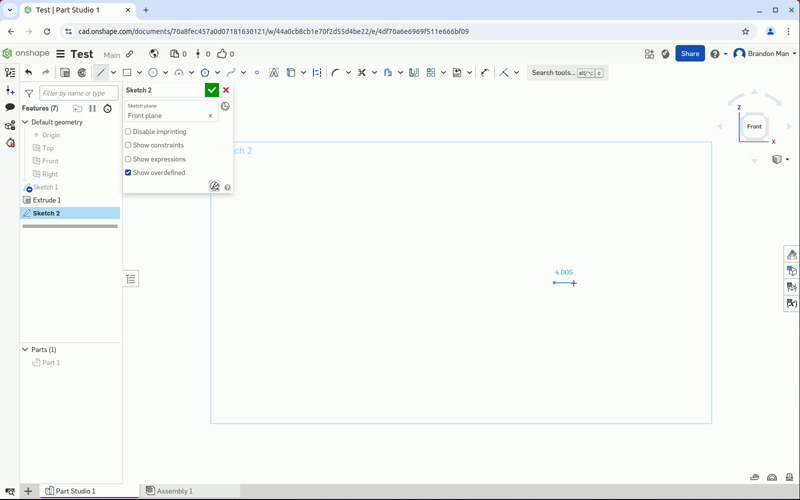
click(573, 282)
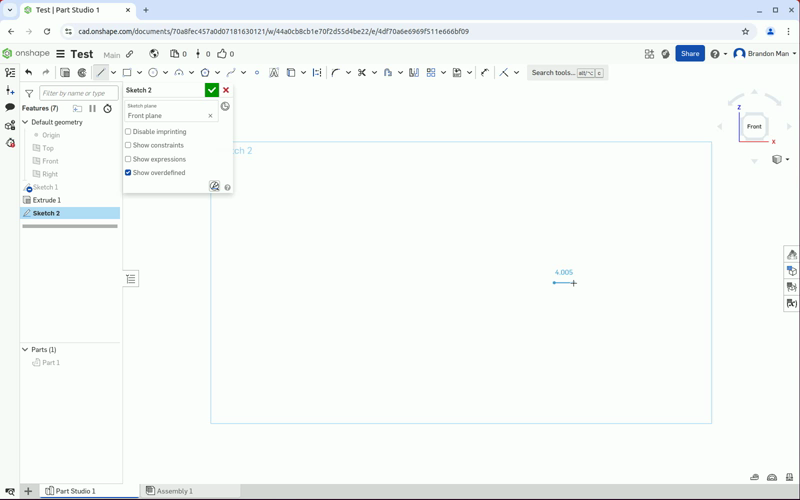
key_up(shift)
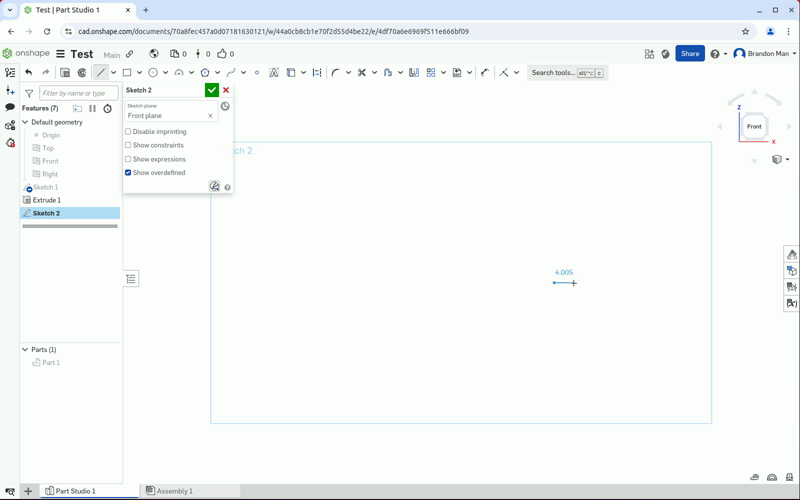
key_down(shift)
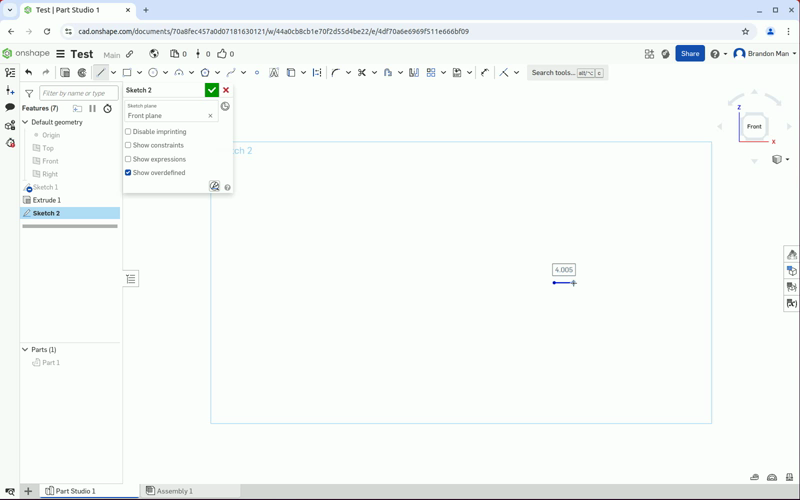
mouse_move(589, 282)
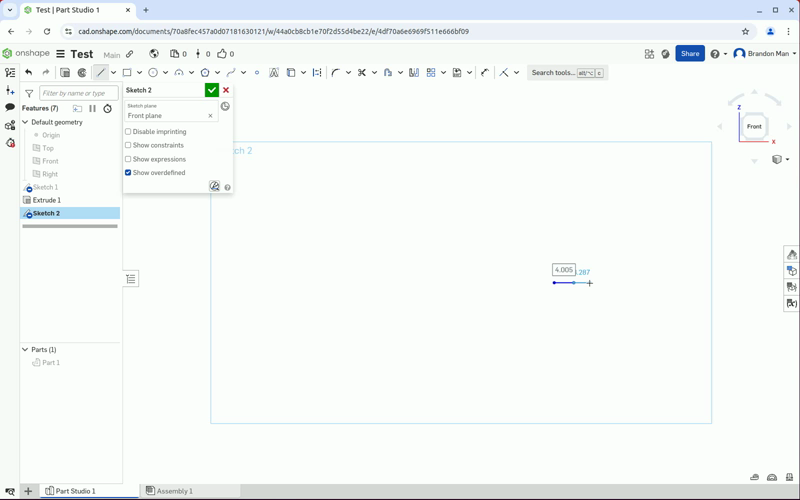
mouse_move(573, 263)
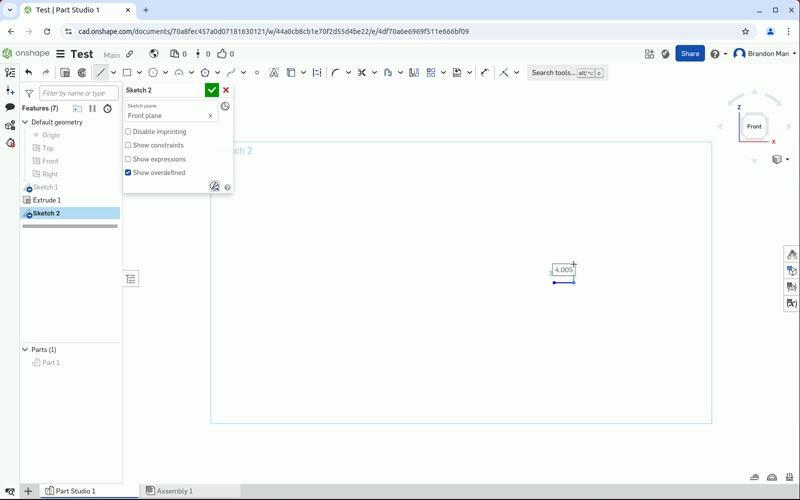
click(573, 263)
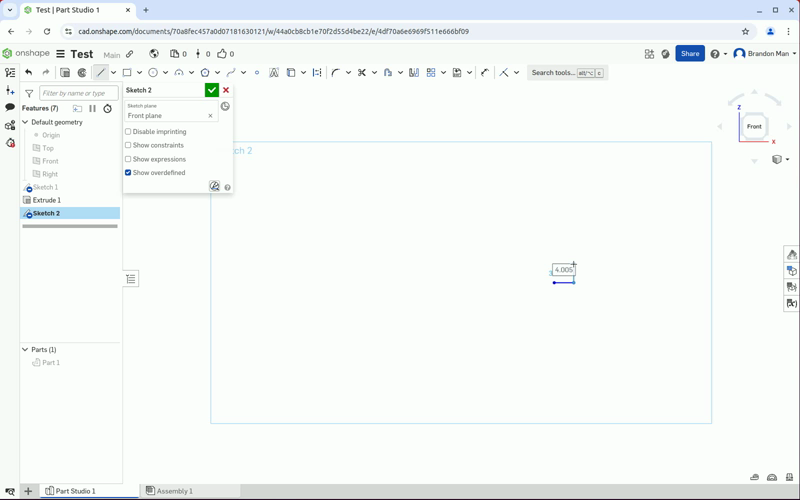
key_up(shift)
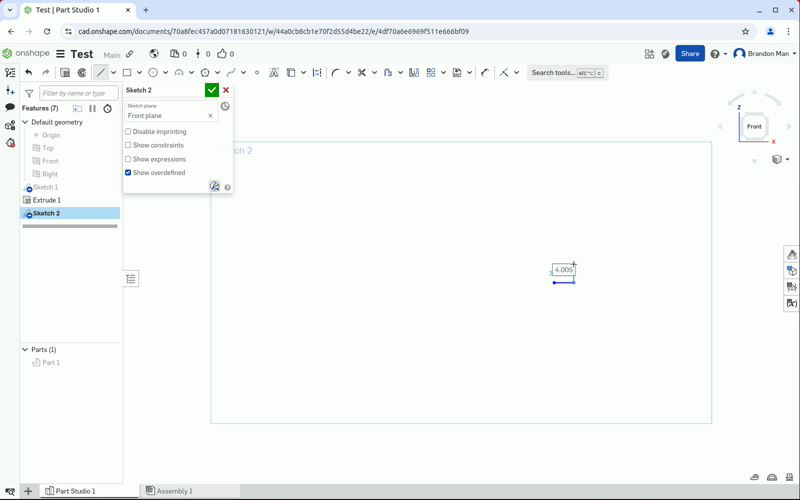
key_down(shift)
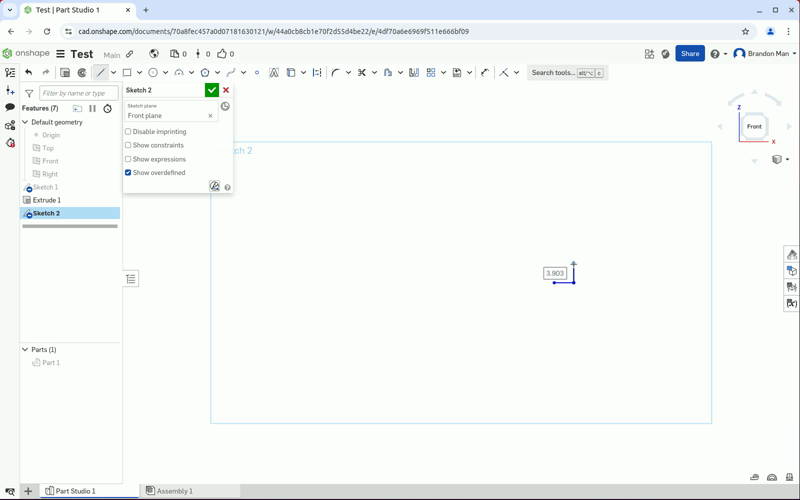
mouse_move(589, 263)
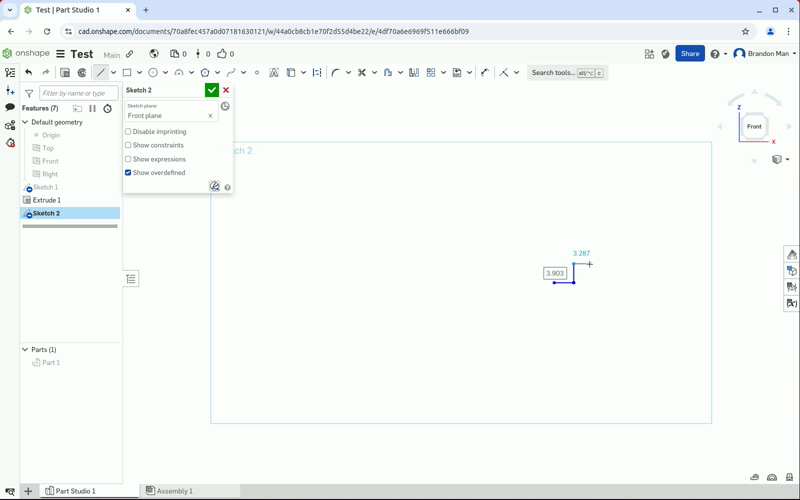
mouse_move(554, 253)
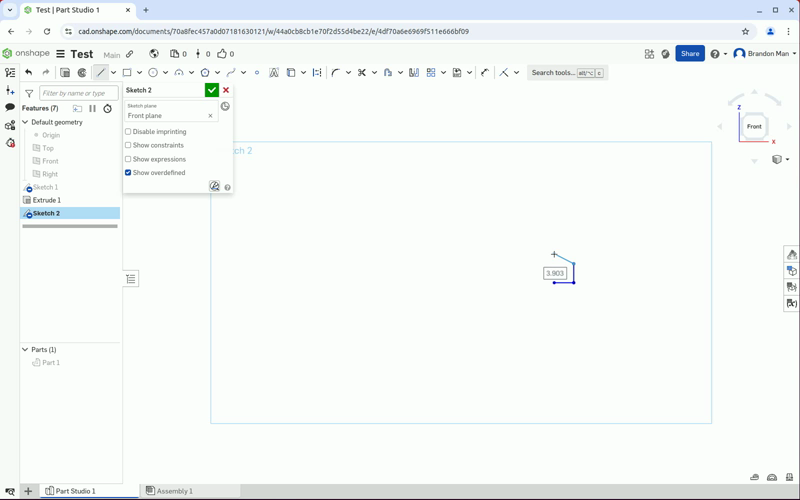
click(554, 253)
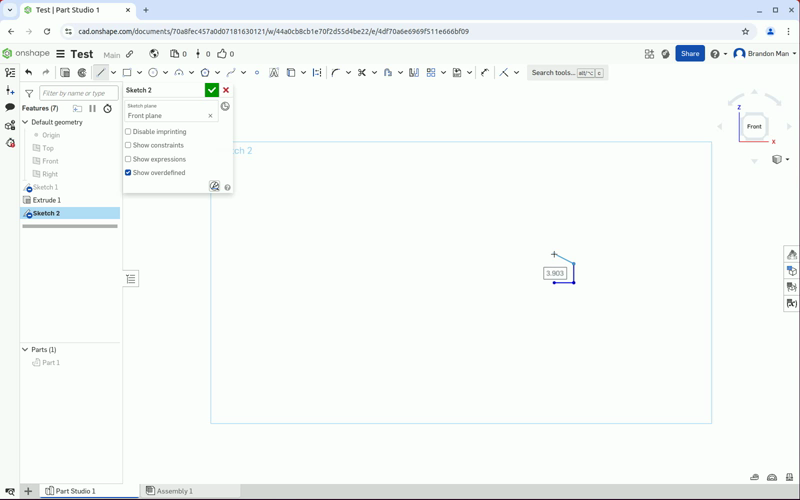
key_up(shift)
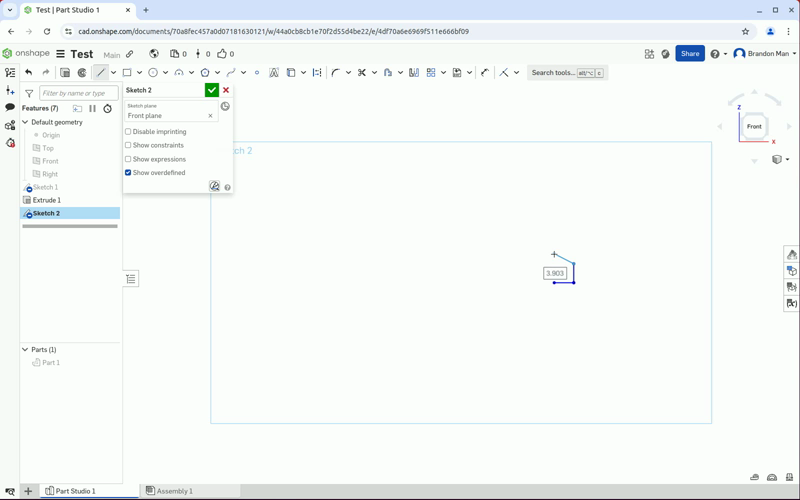
mouse_move(584, 253)
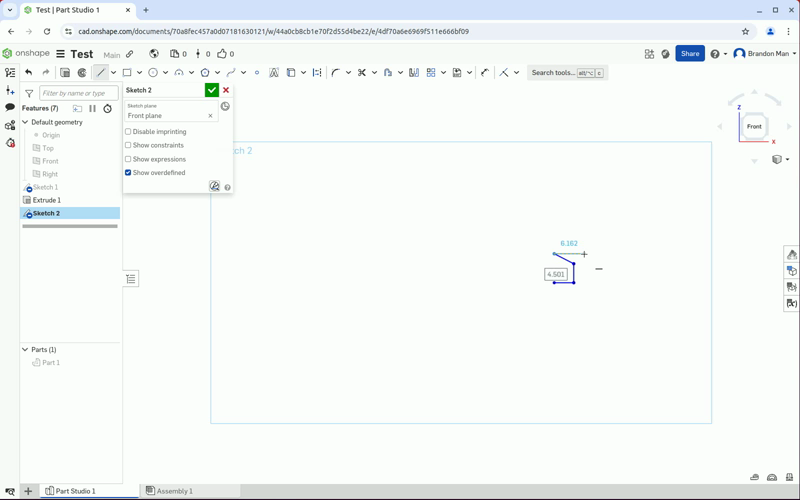
key_down(shift)
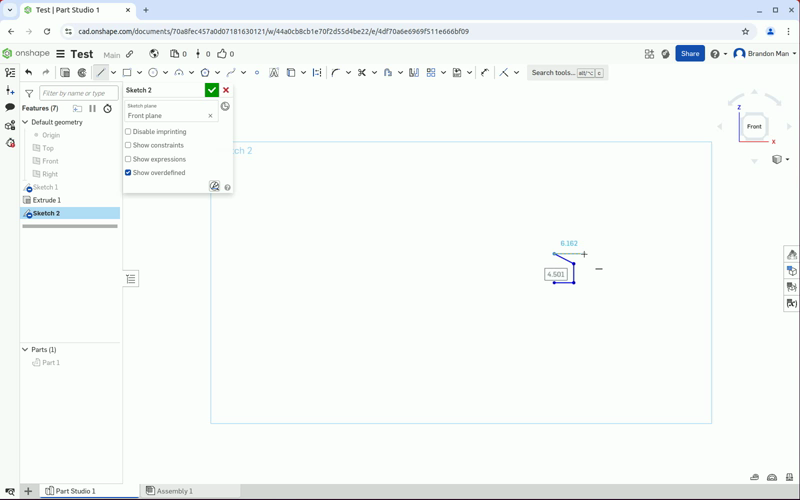
mouse_move(554, 282)
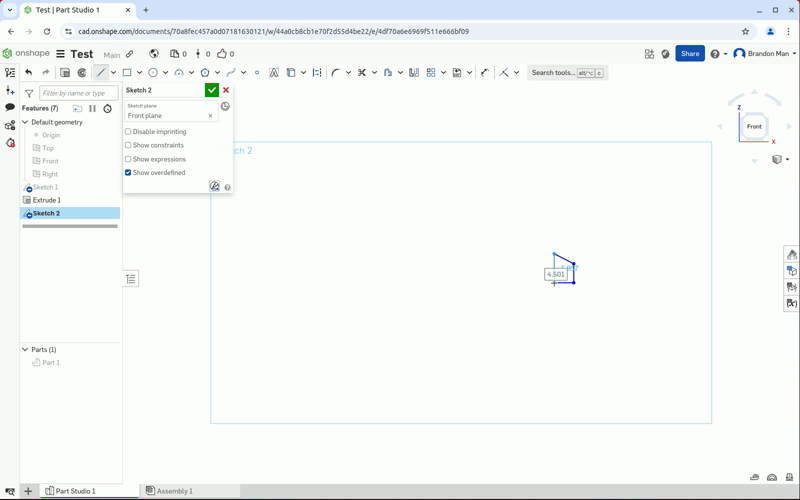
key_up(shift)
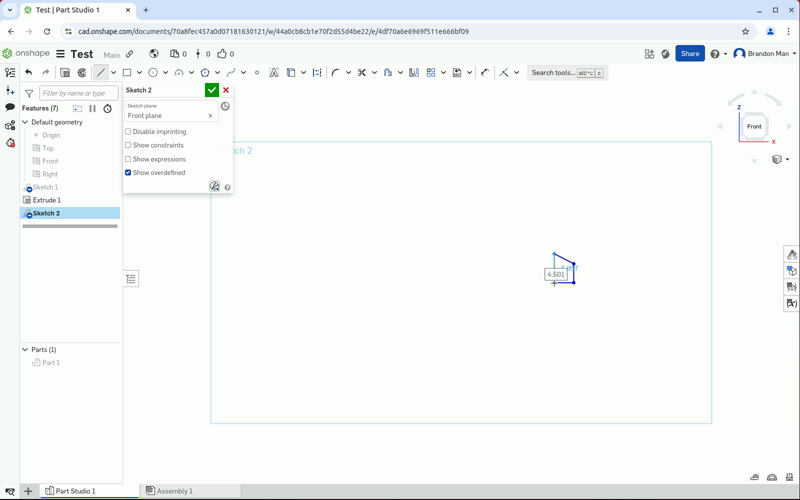
click(554, 282)
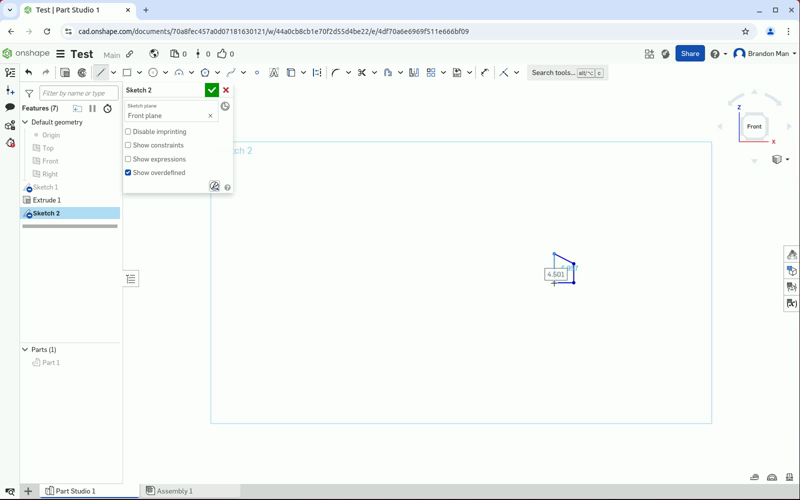
key(esc)
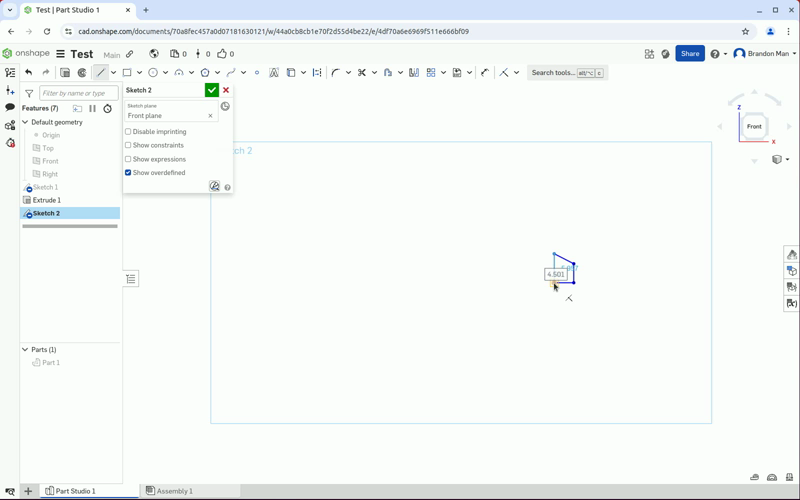
mouse_move(557, 278)
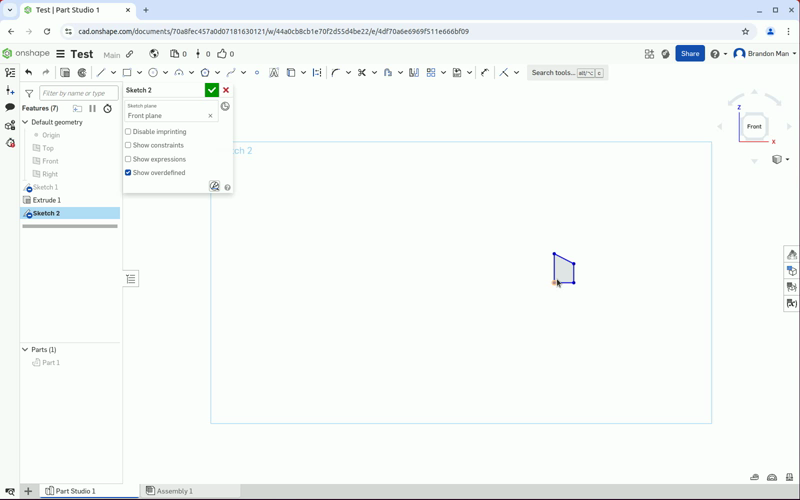
scroll(6)
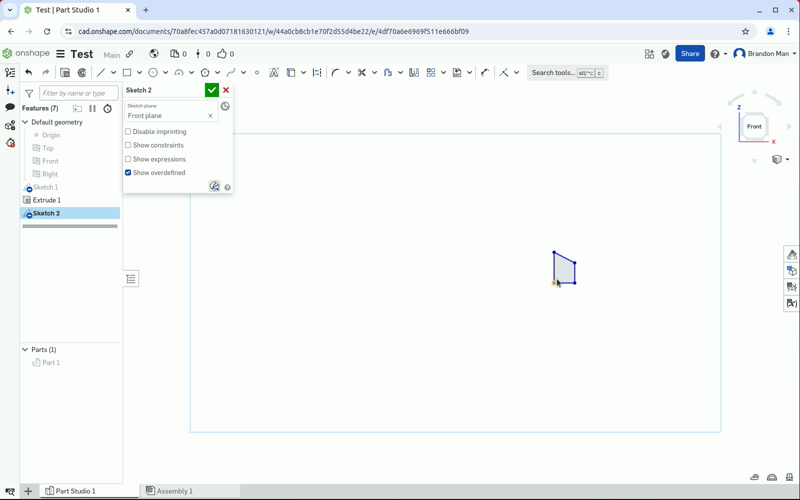
scroll(6)
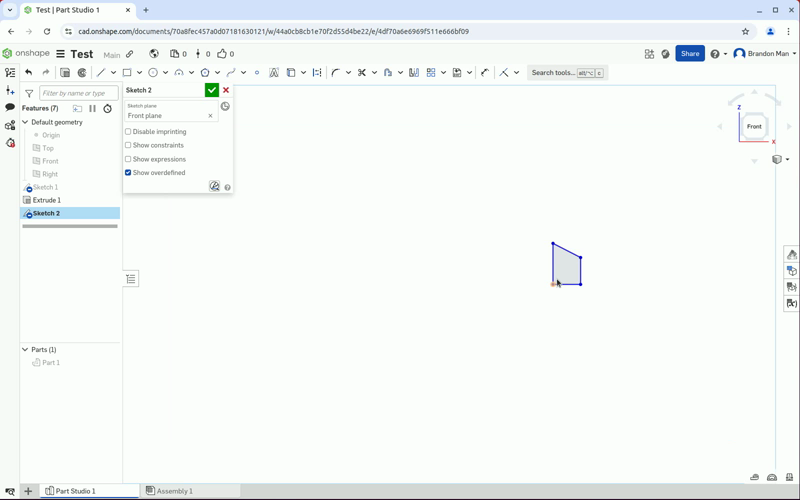
scroll(6)
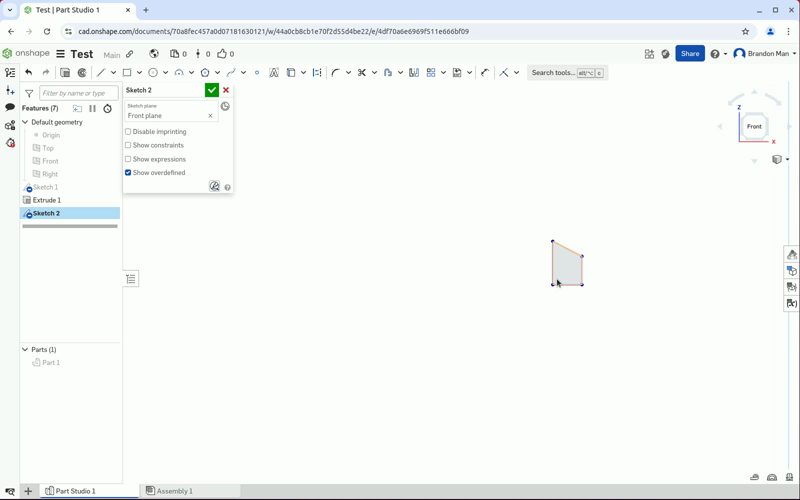
scroll(6)
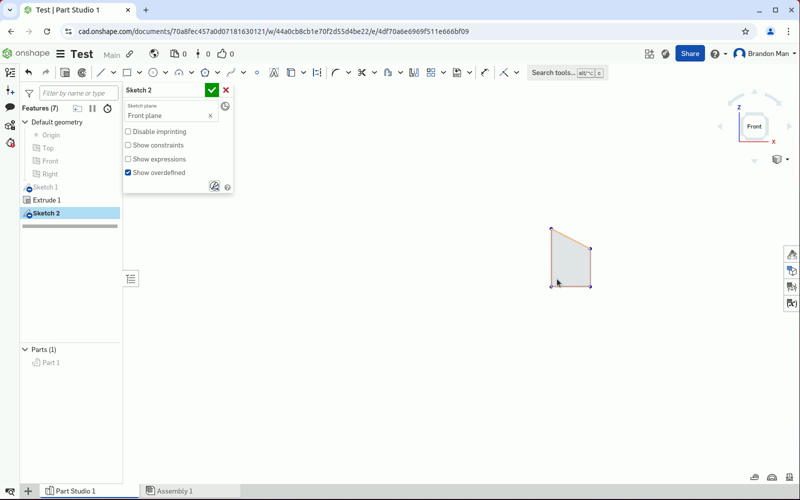
scroll(6)
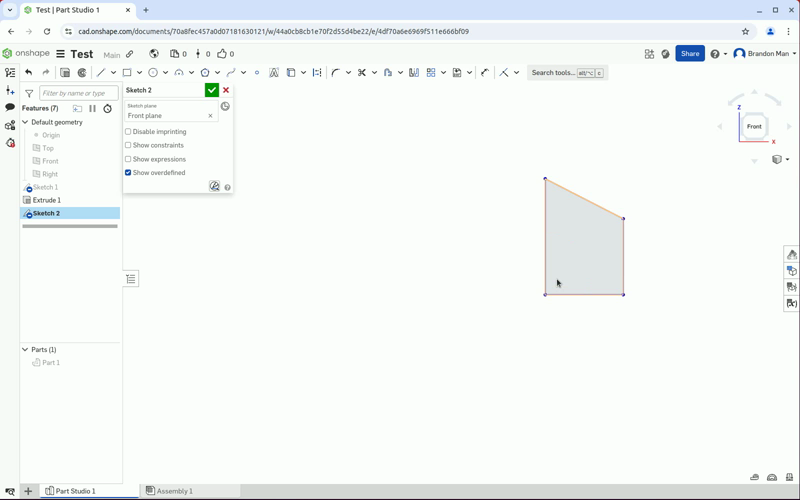
scroll(6)
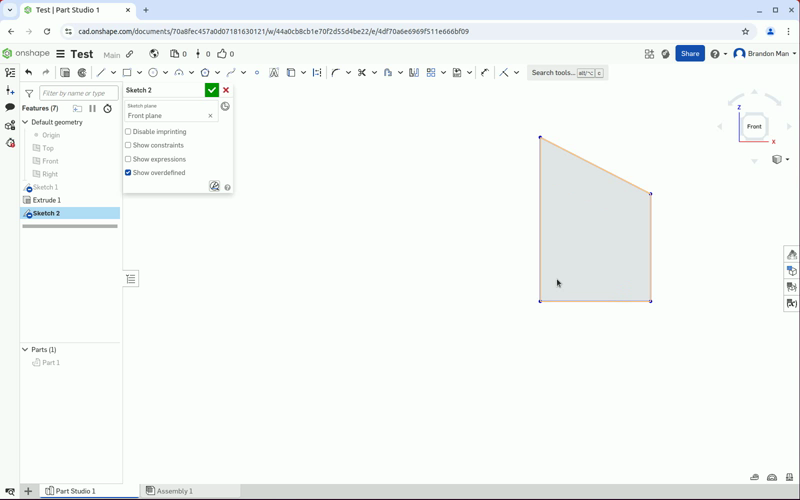
scroll(6)
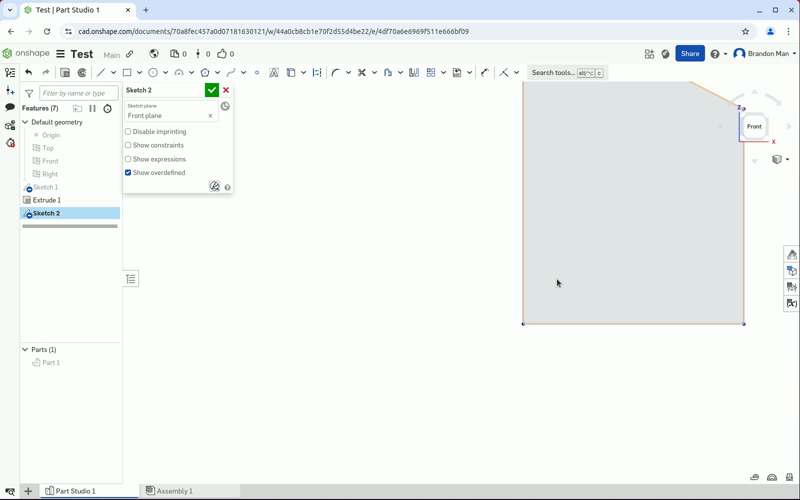
click(557, 278)
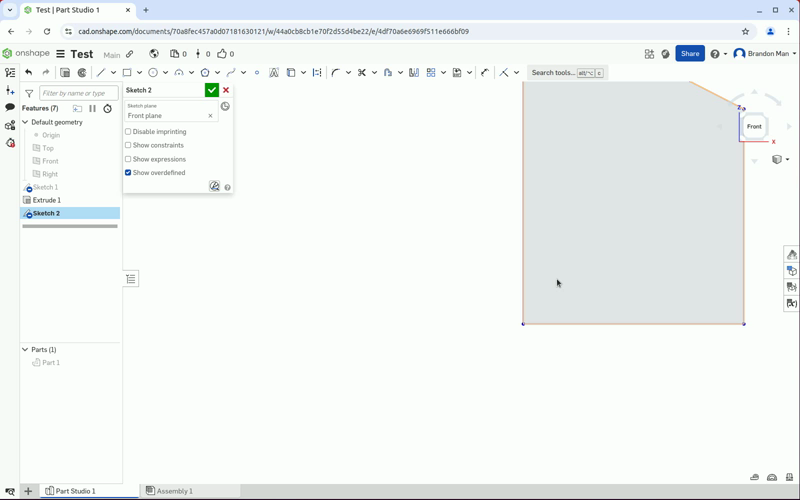
scroll(-6)
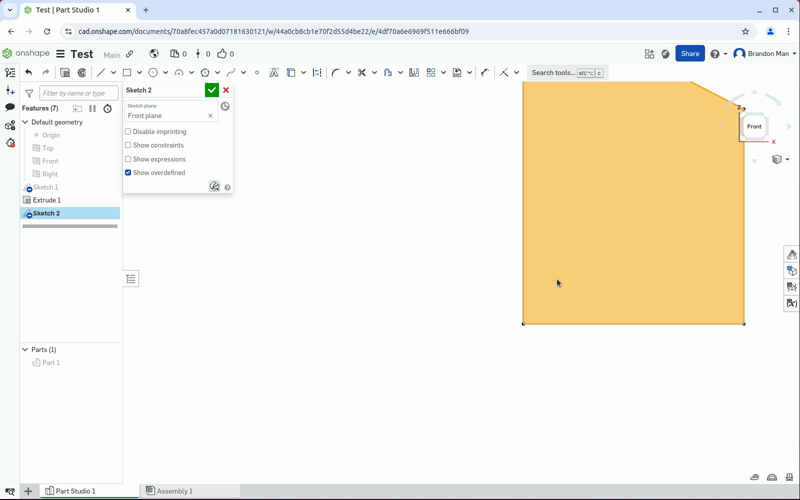
scroll(-6)
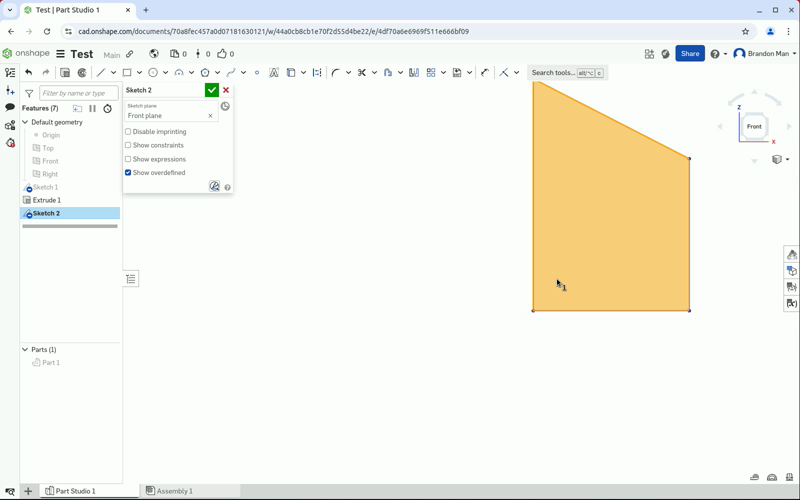
scroll(-6)
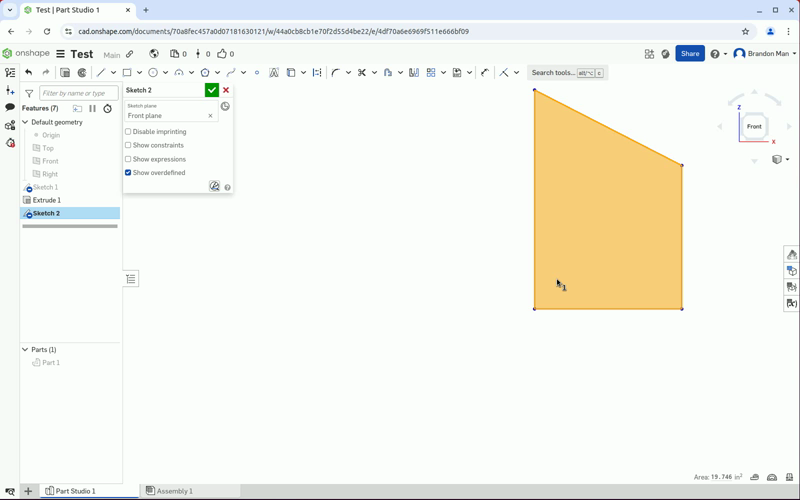
scroll(-6)
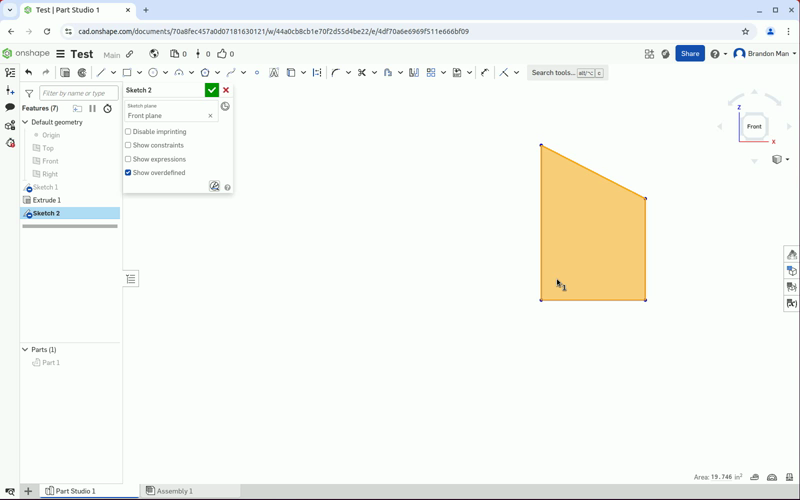
scroll(-6)
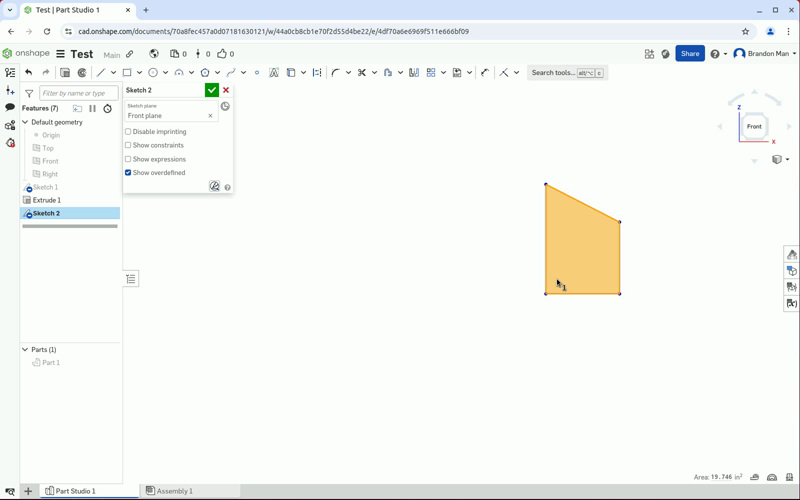
scroll(-6)
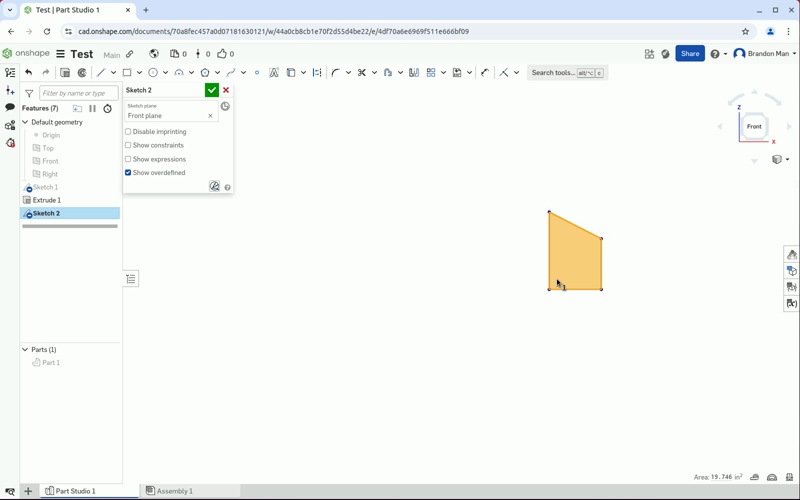
scroll(-6)
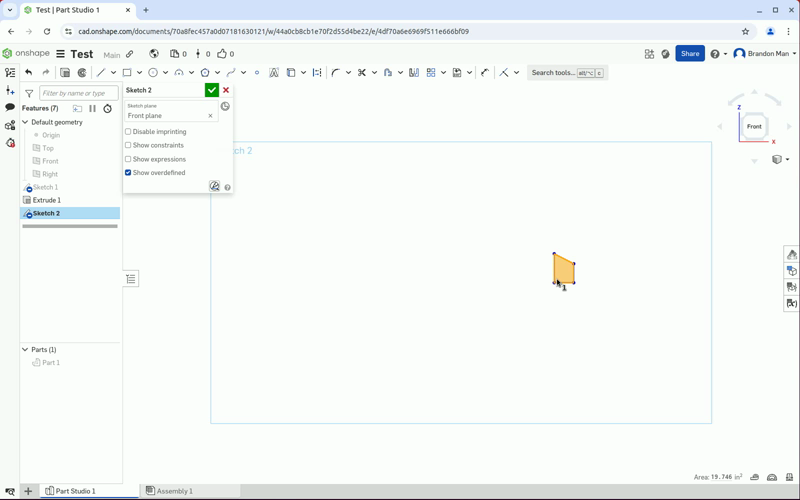
mouse_move(73, 352)
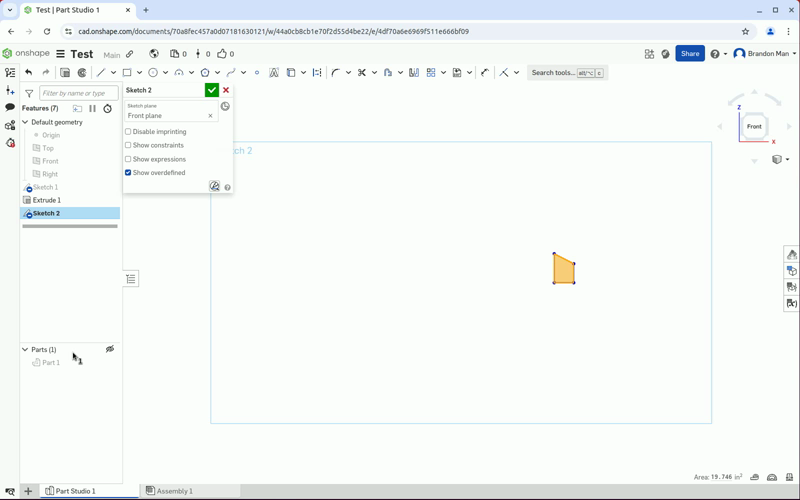
key(shift+y)
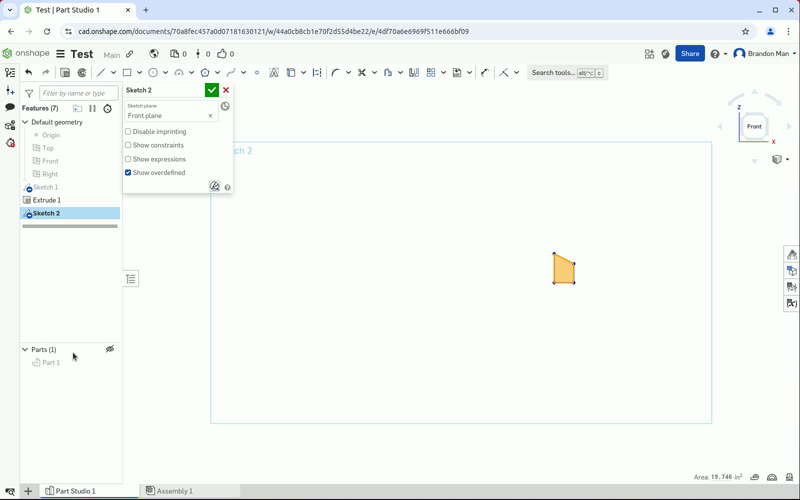
key(shift+e)
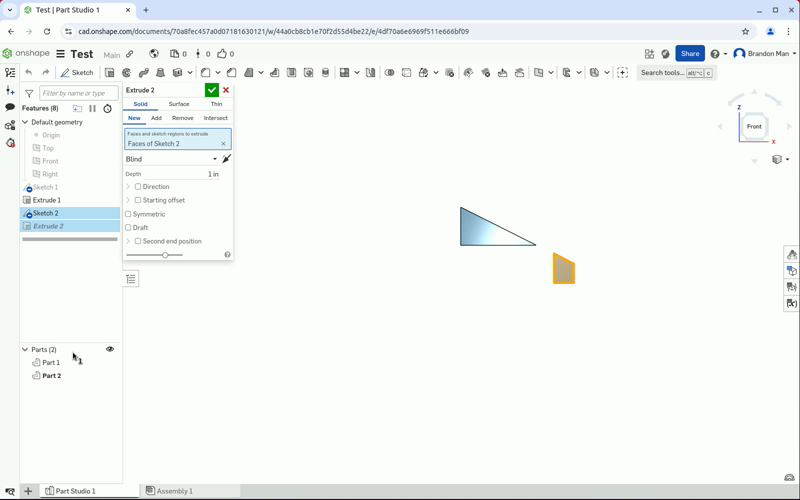
mouse_move(143, 106)
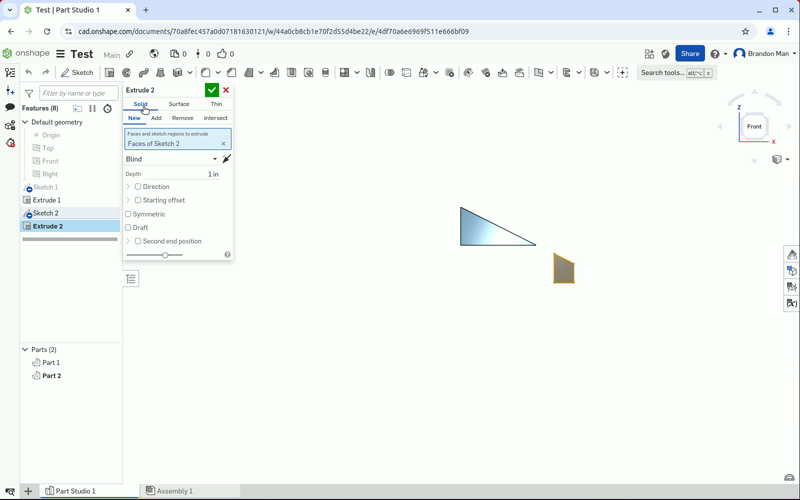
click(143, 106)
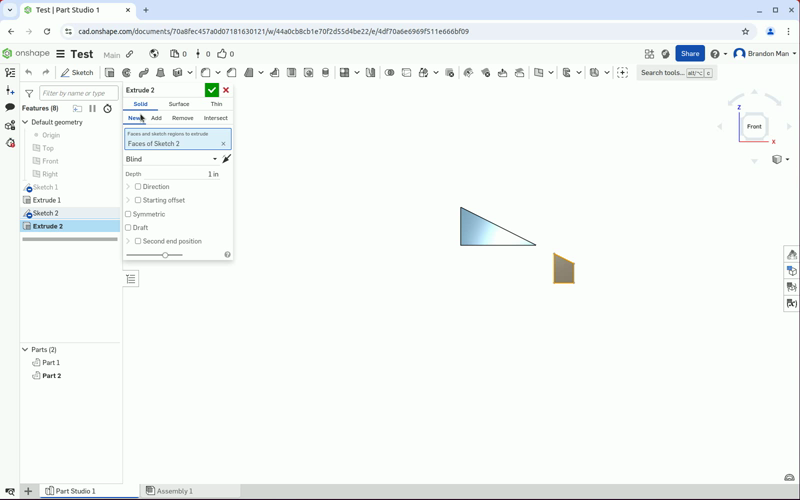
mouse_move(137, 120)
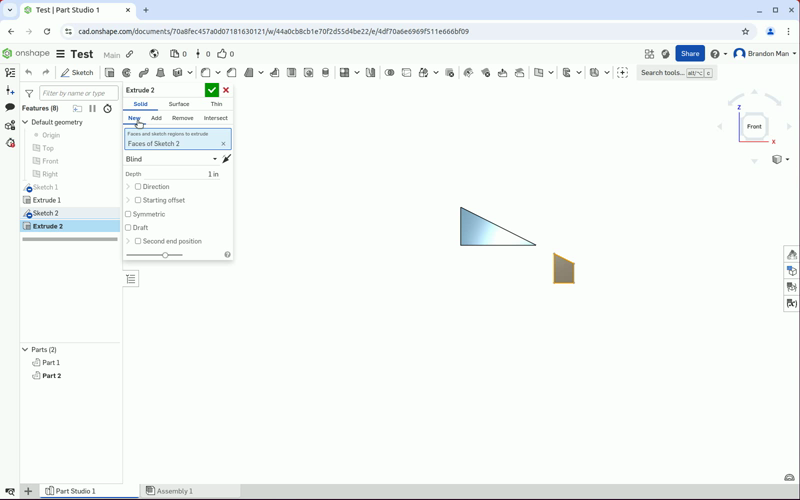
click(137, 120)
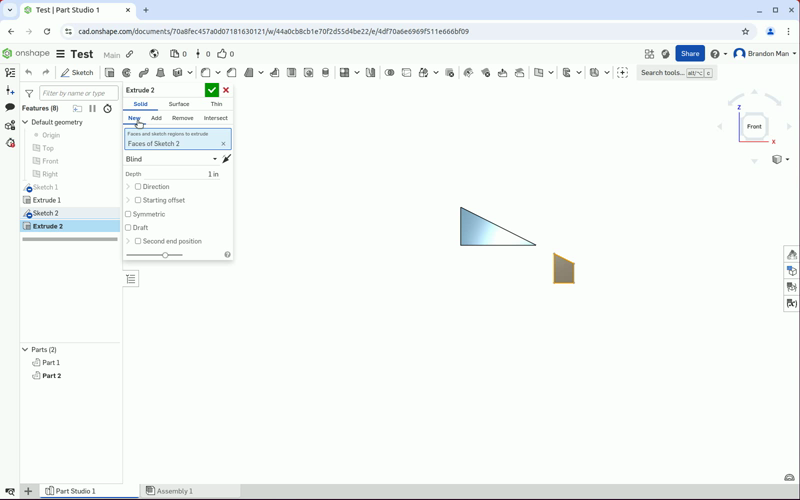
key(tab, 4)
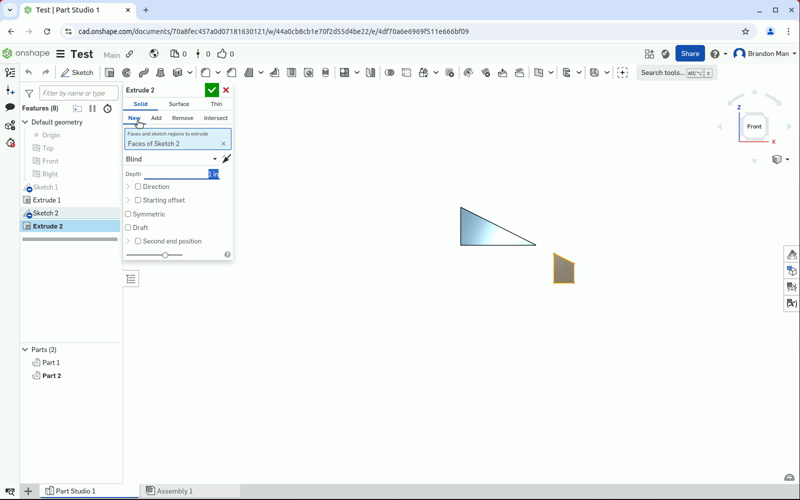
text(15.406)
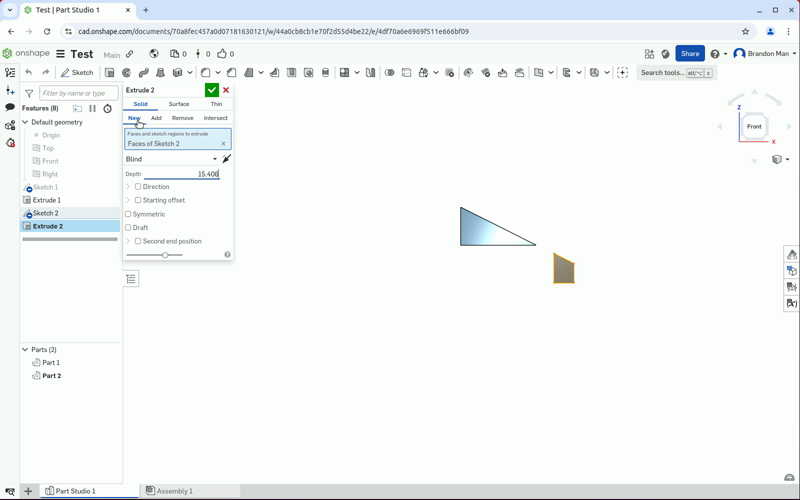
key(tab, 3)
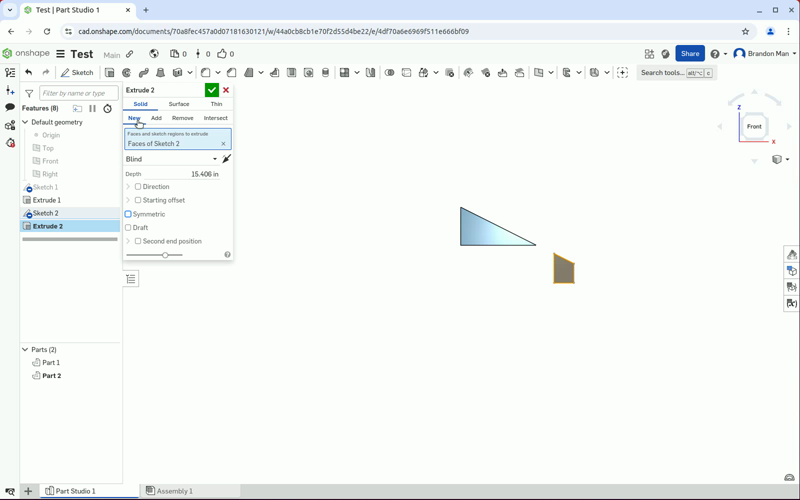
key(space)
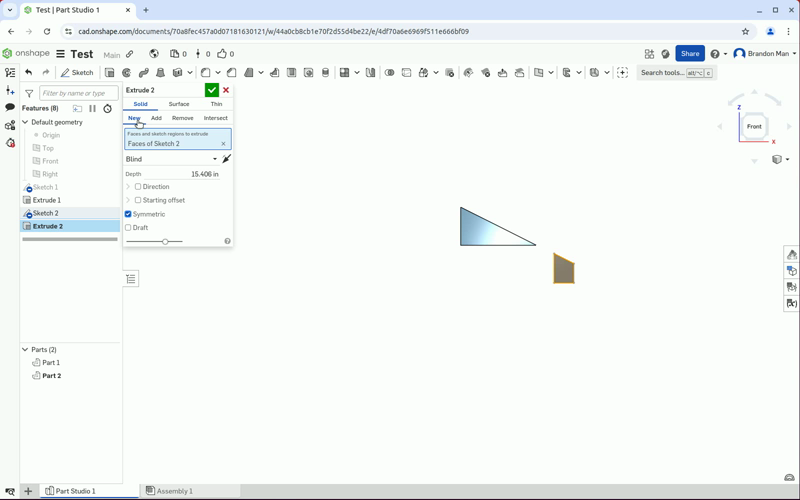
key(enter)
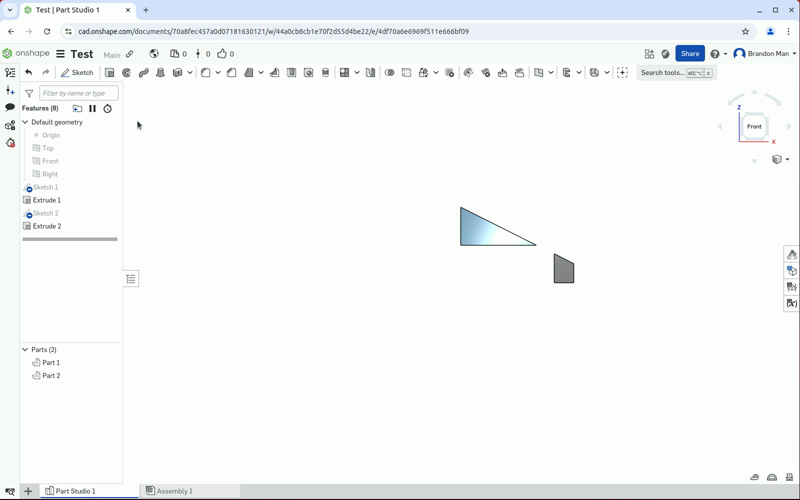
key(shift+h)
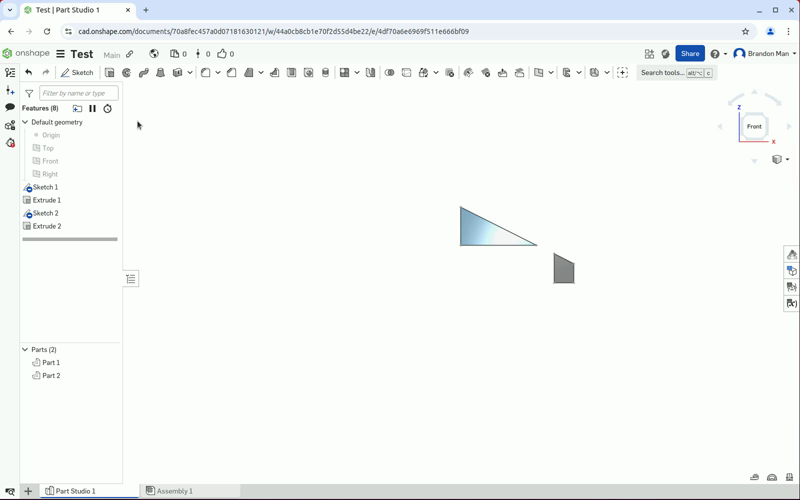
key(shift+h)
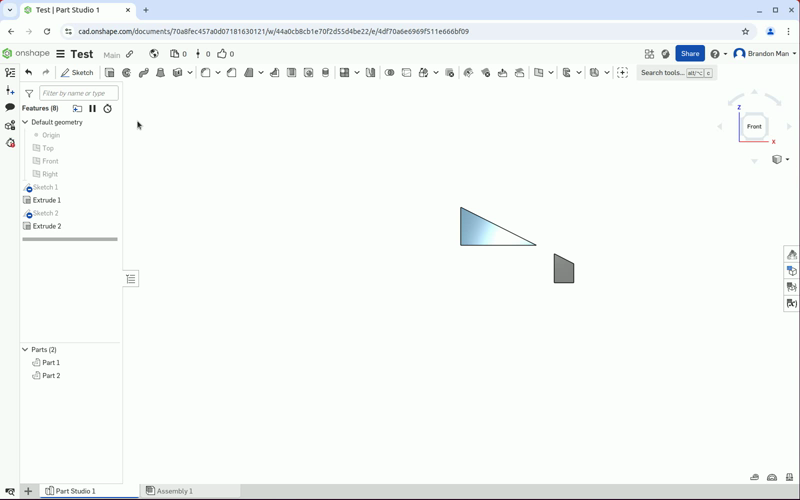
mouse_move(73, 189)
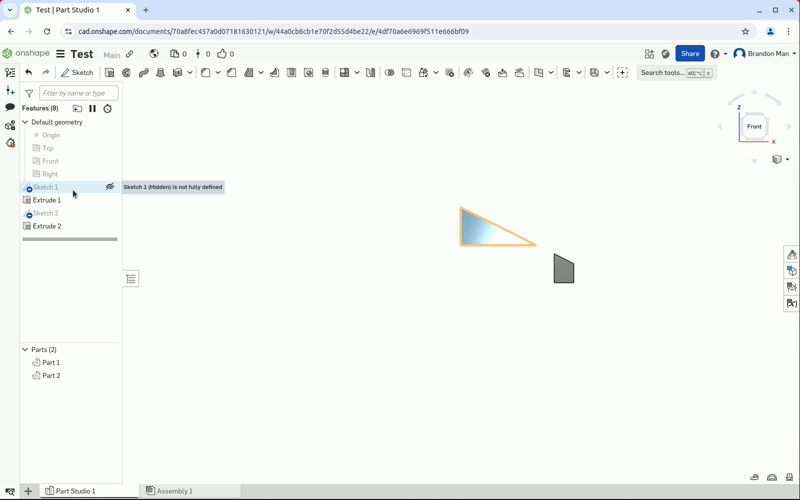
click(73, 189)
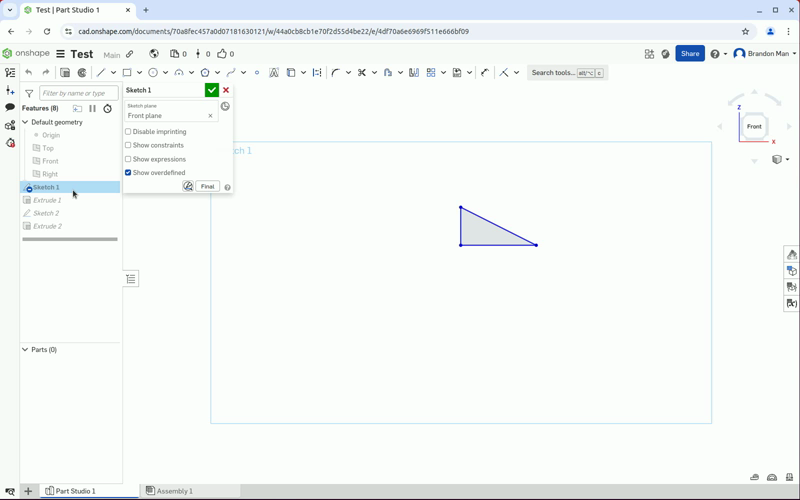
mouse_move(229, 92)
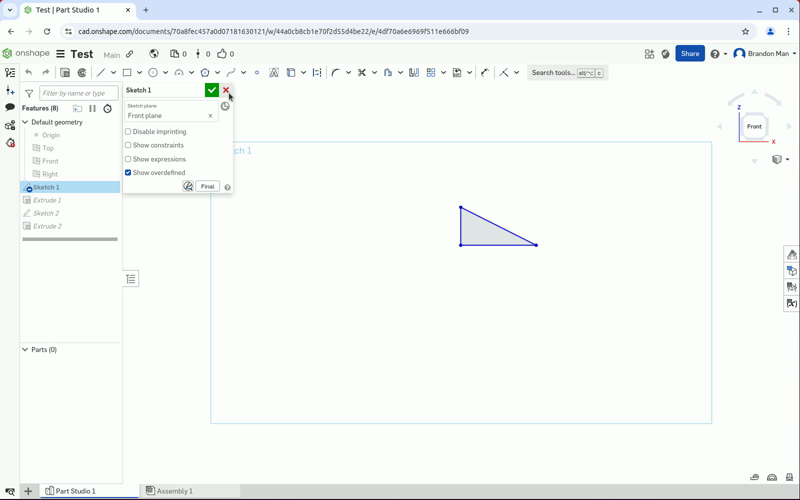
click(229, 92)
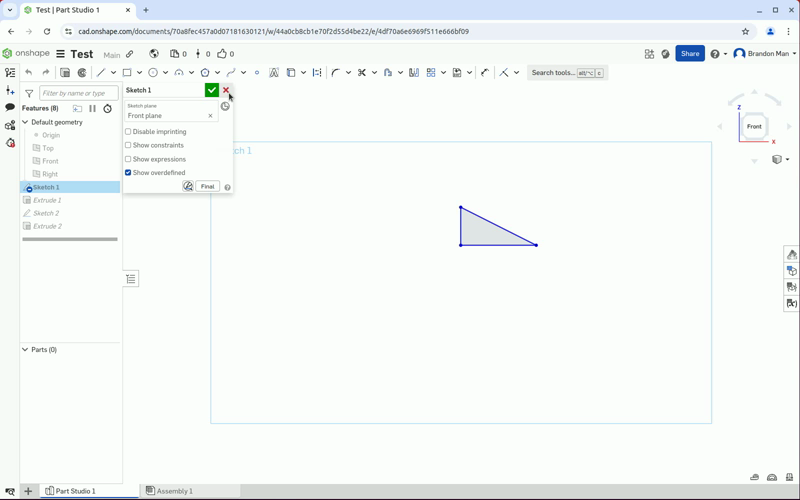
key(shift+s)
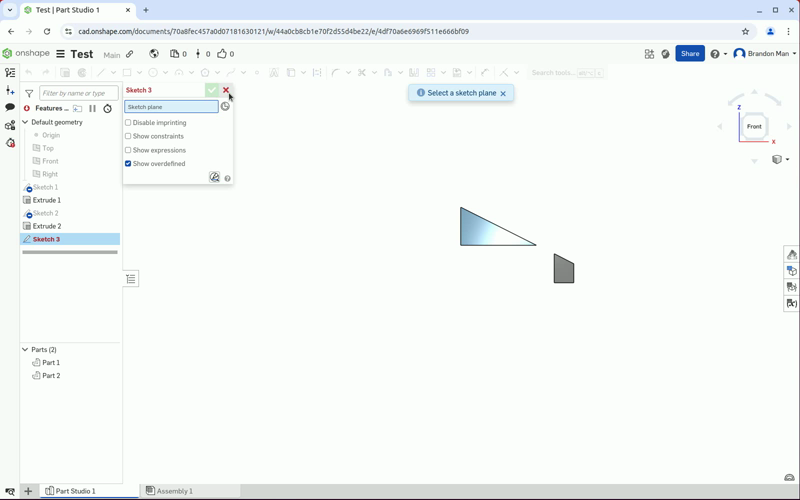
mouse_move(73, 163)
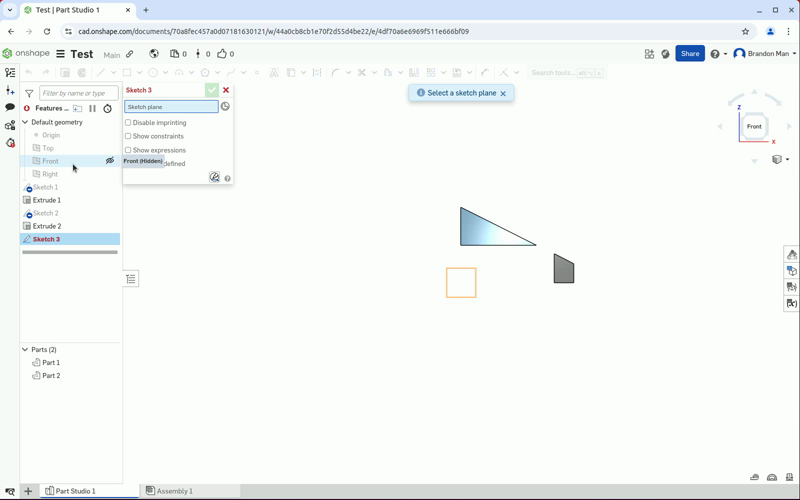
click(73, 163)
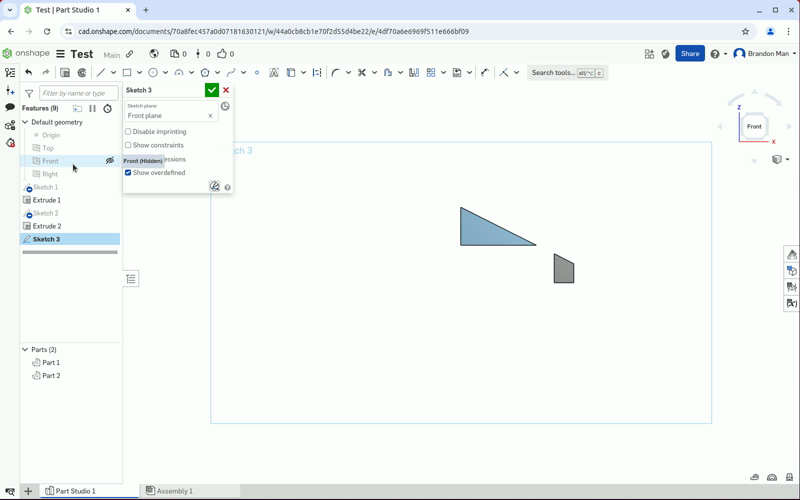
mouse_move(73, 352)
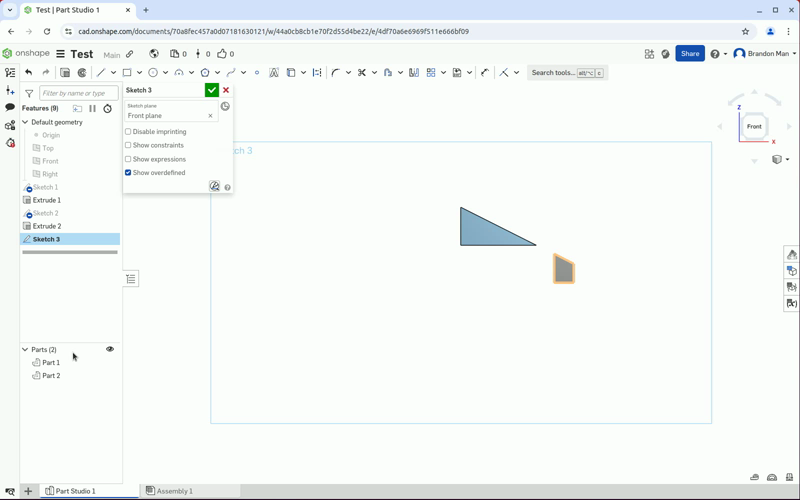
key(y)
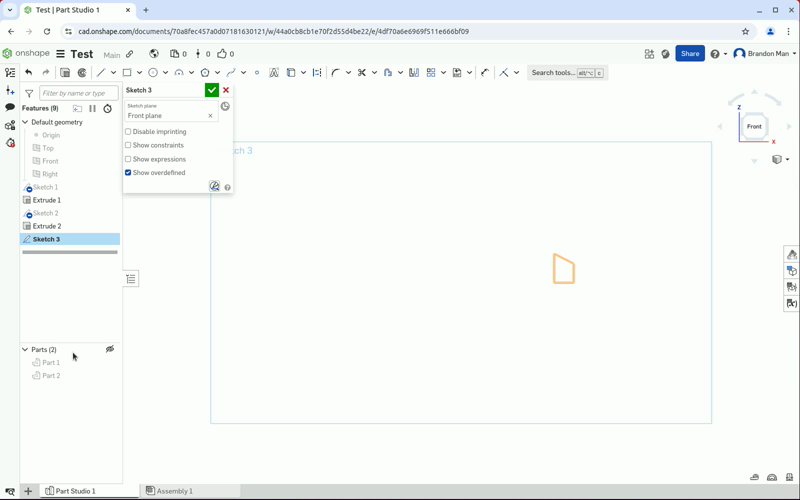
key(l)
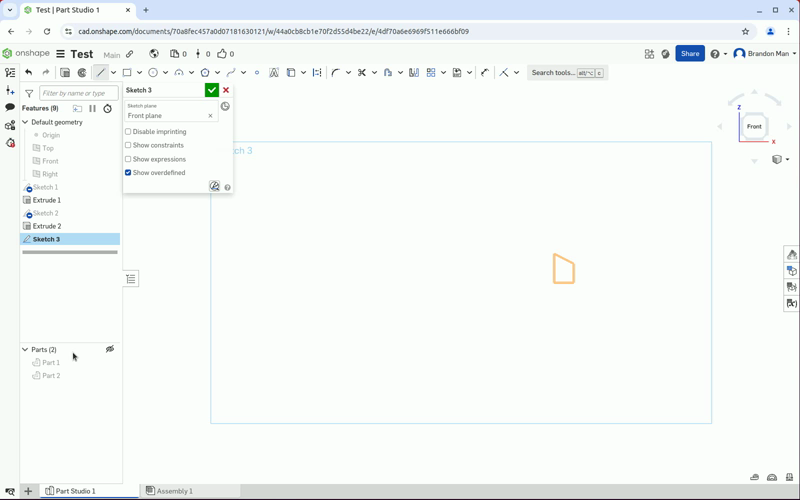
key_down(shift)
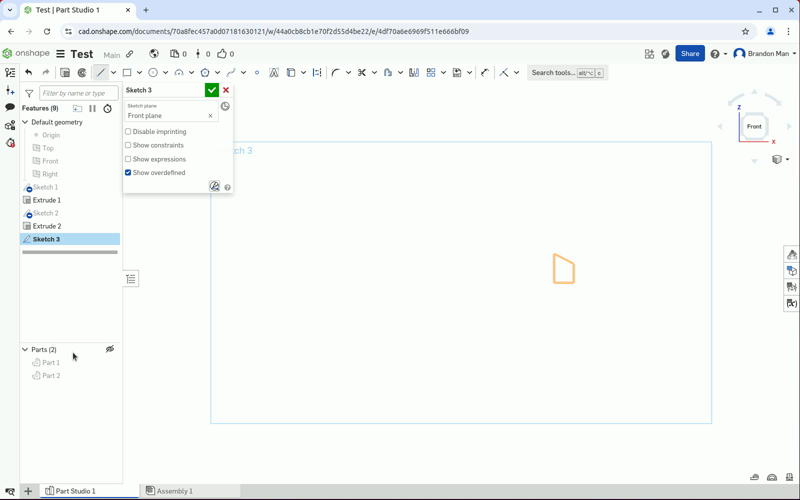
mouse_move(460, 282)
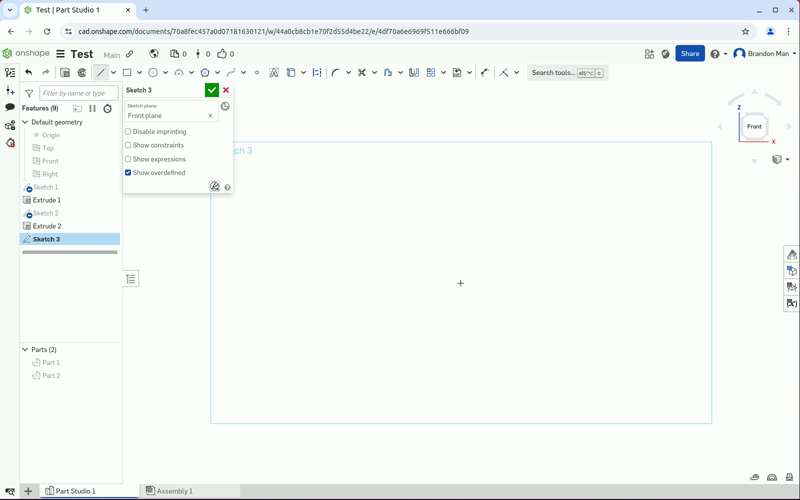
click(460, 282)
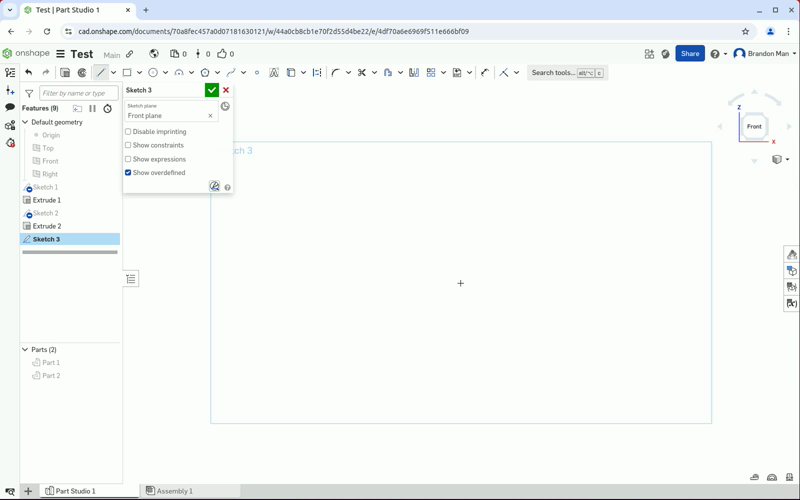
key_up(shift)
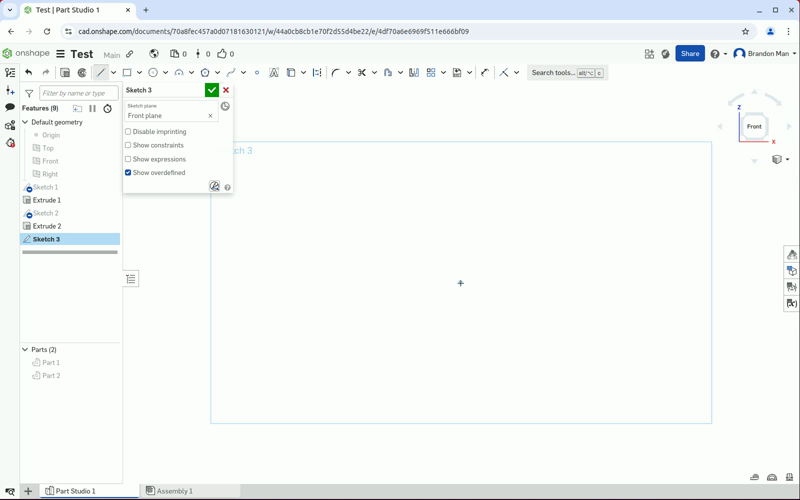
key_down(shift)
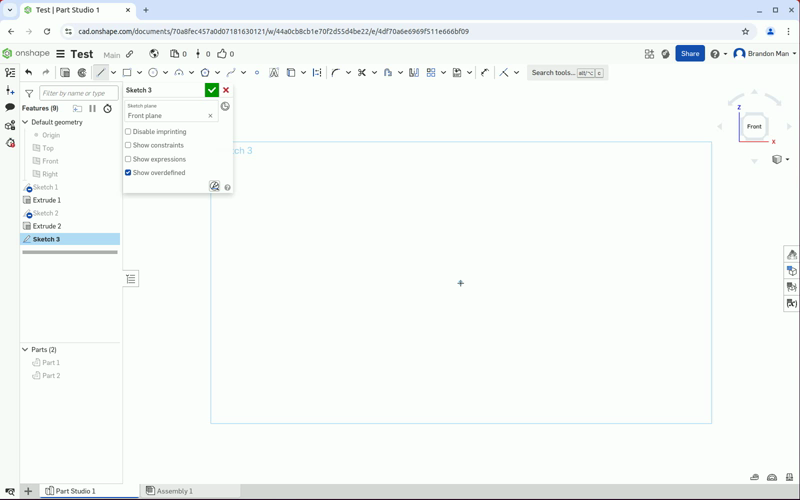
mouse_move(554, 282)
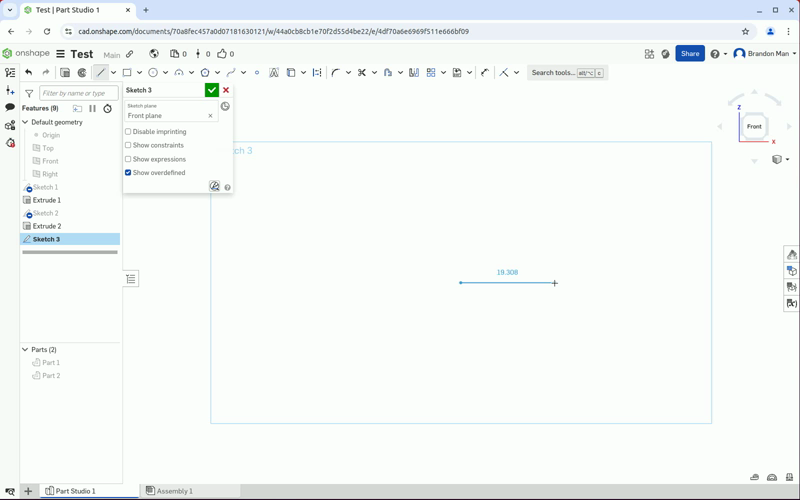
click(554, 282)
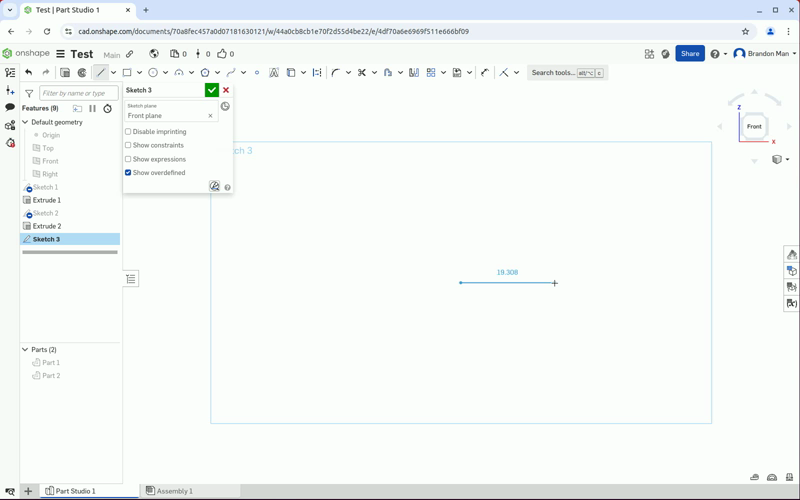
key_up(shift)
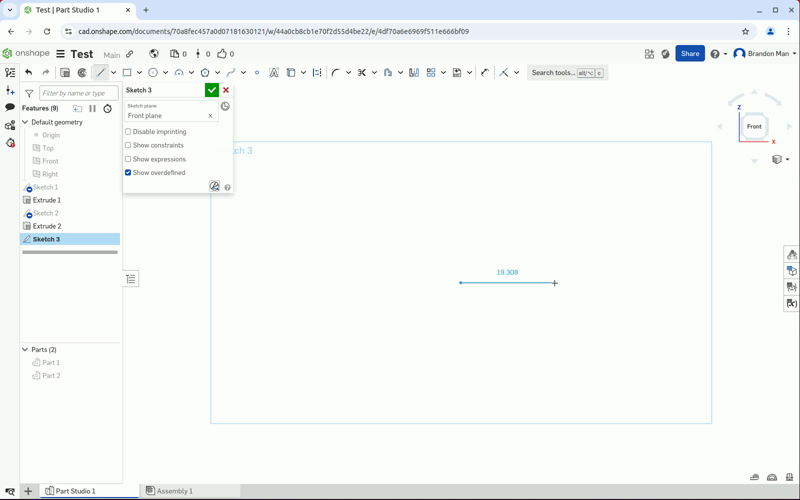
key_down(shift)
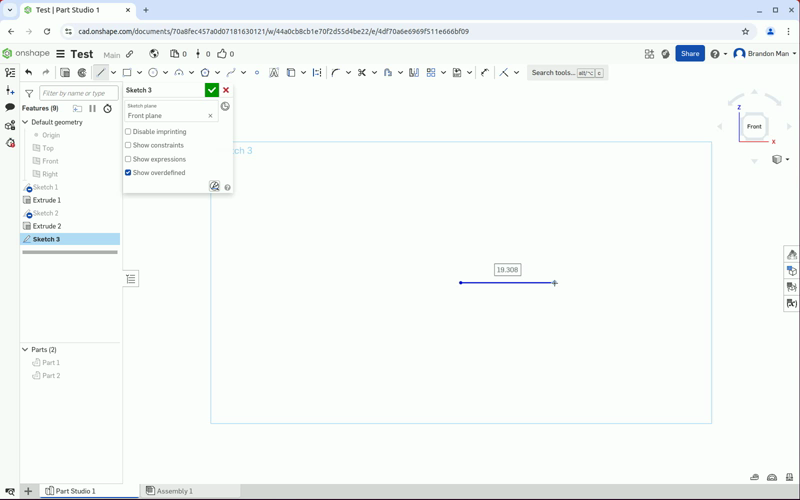
mouse_move(584, 282)
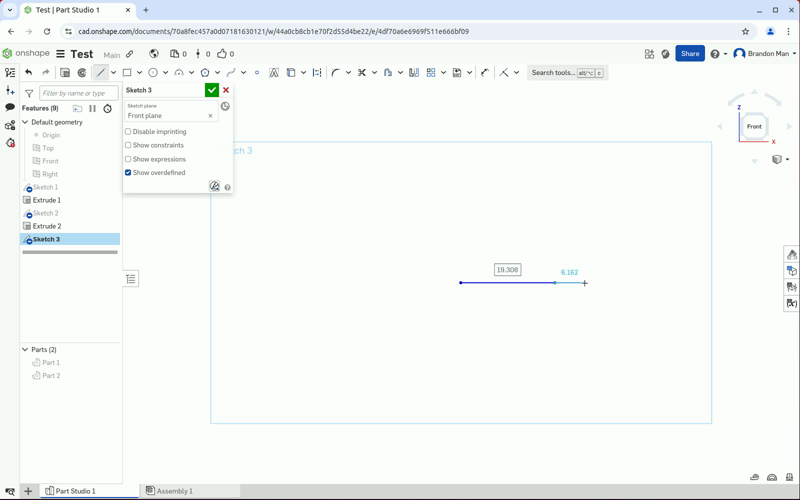
mouse_move(554, 255)
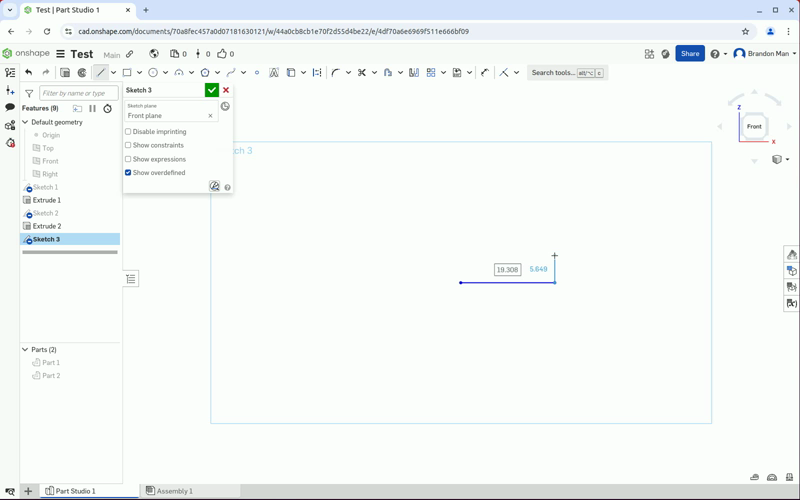
click(554, 255)
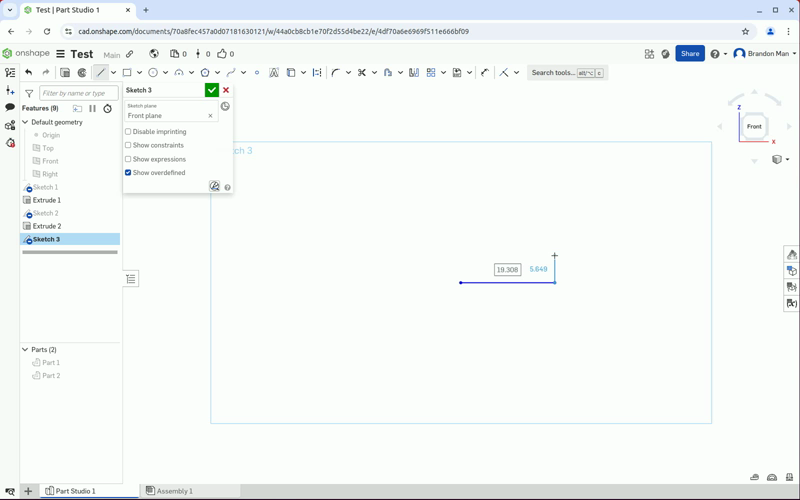
key_up(shift)
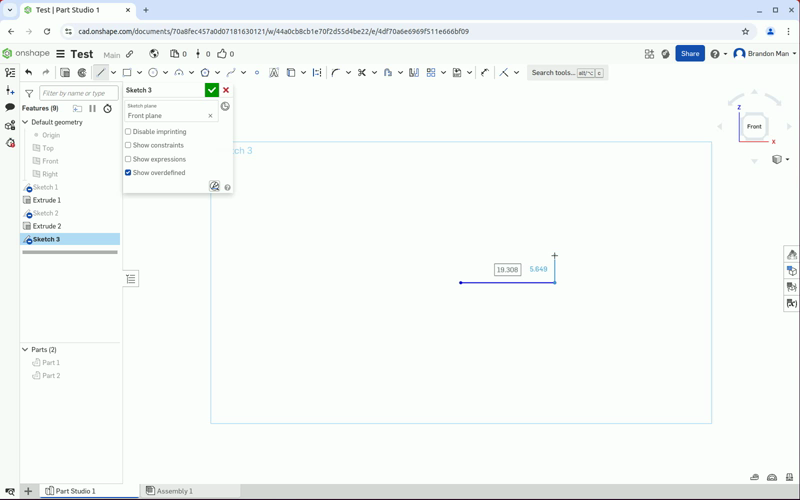
key_down(shift)
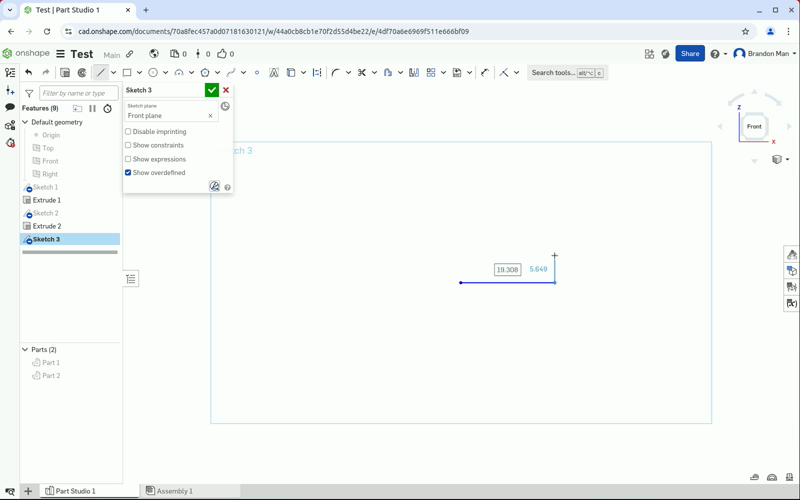
mouse_move(584, 255)
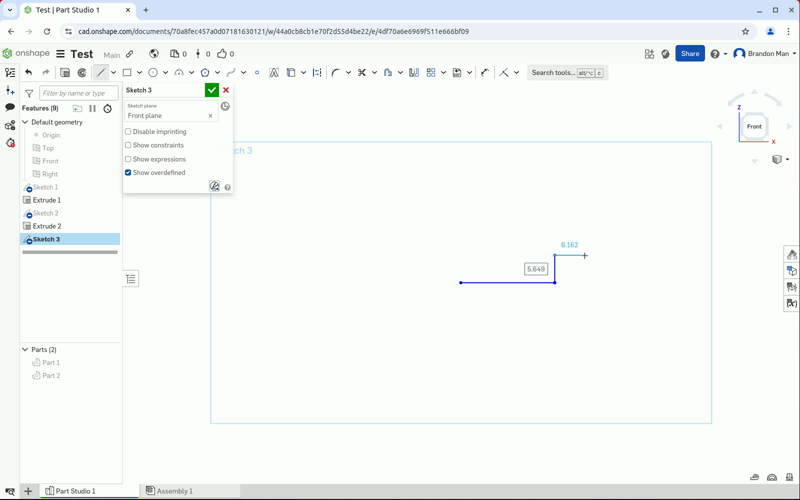
mouse_move(535, 245)
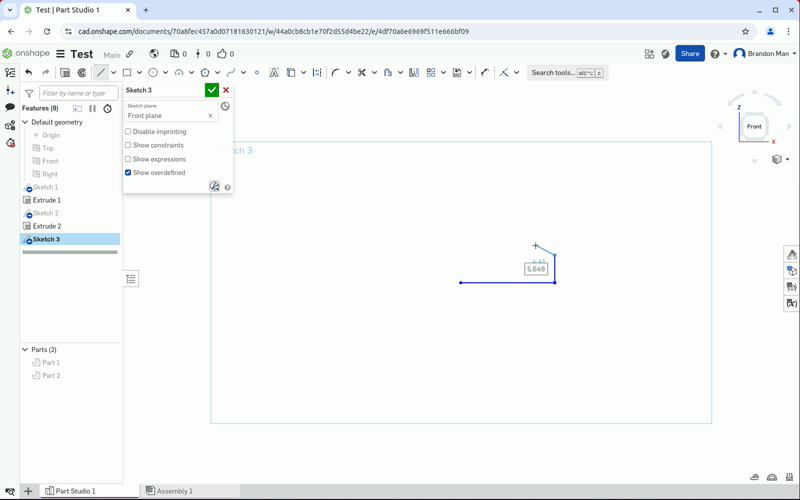
click(535, 245)
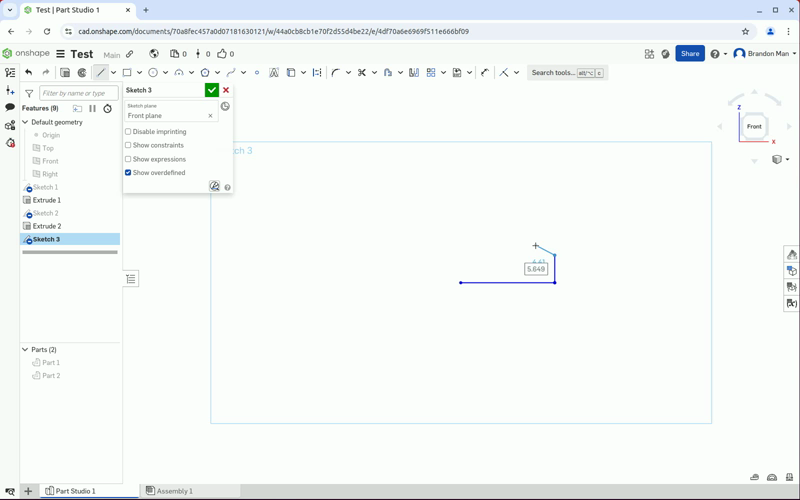
key_up(shift)
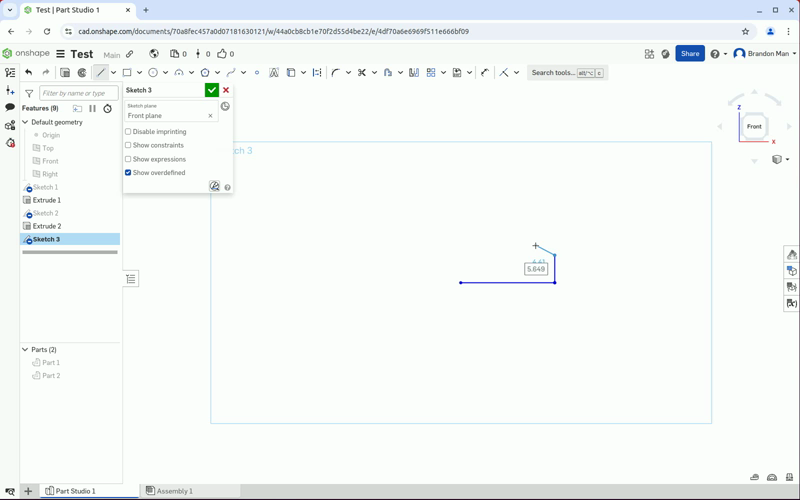
key_down(shift)
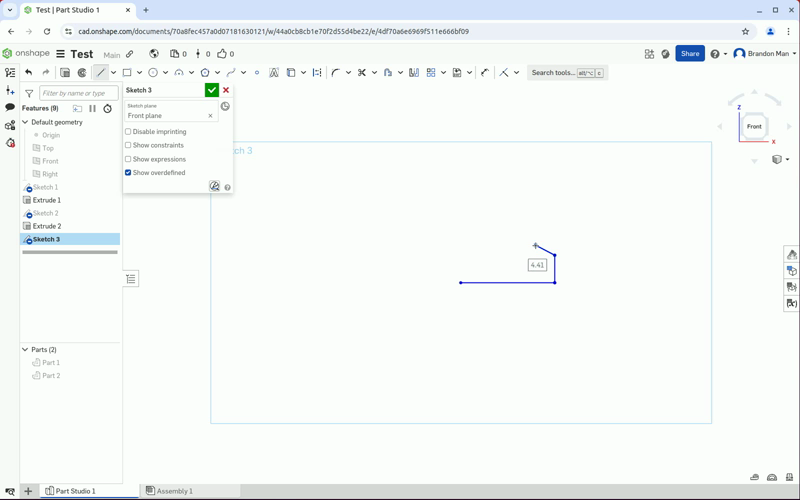
mouse_move(460, 245)
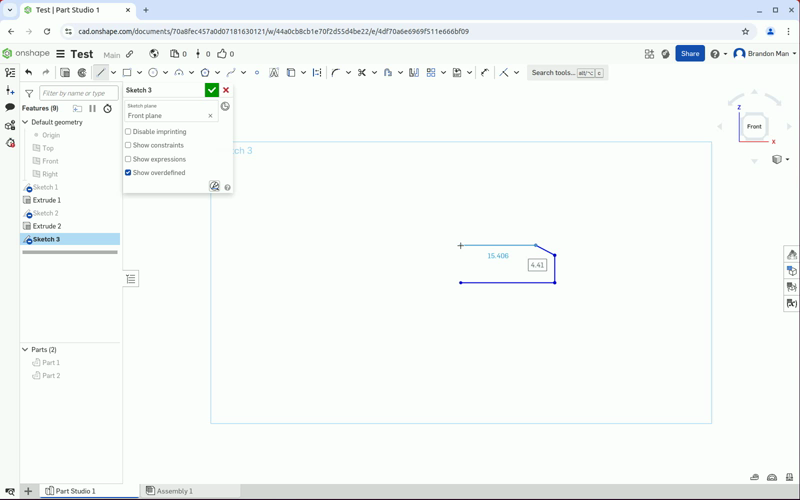
click(460, 245)
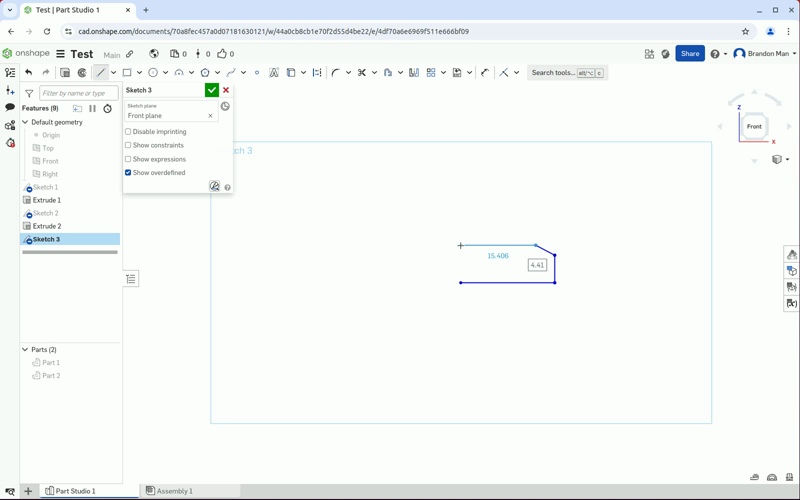
key_up(shift)
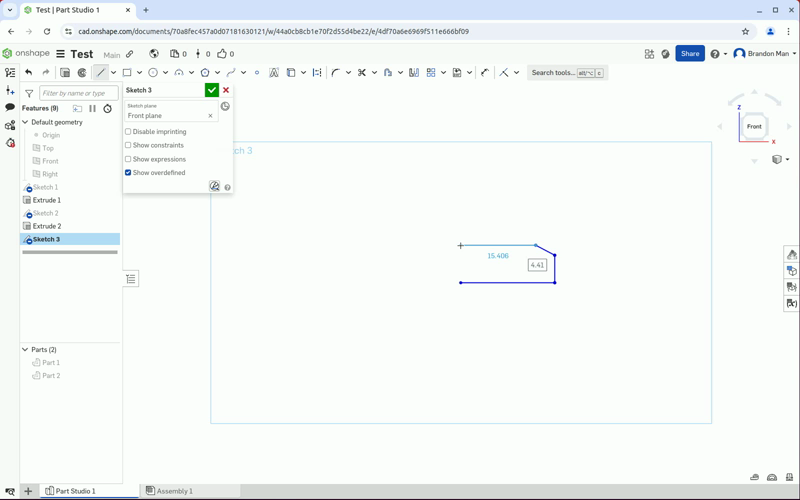
mouse_move(490, 245)
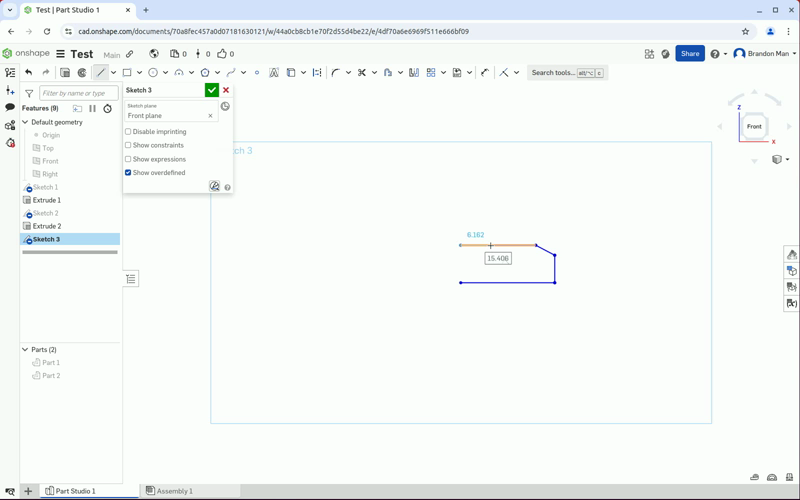
key_down(shift)
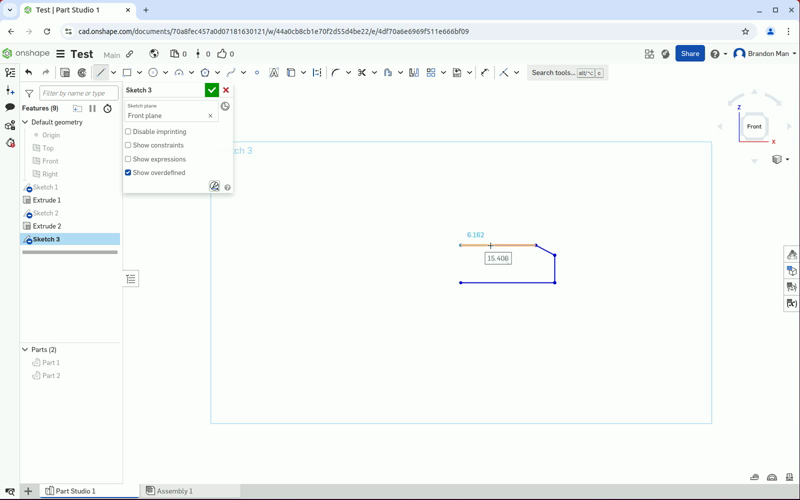
mouse_move(460, 282)
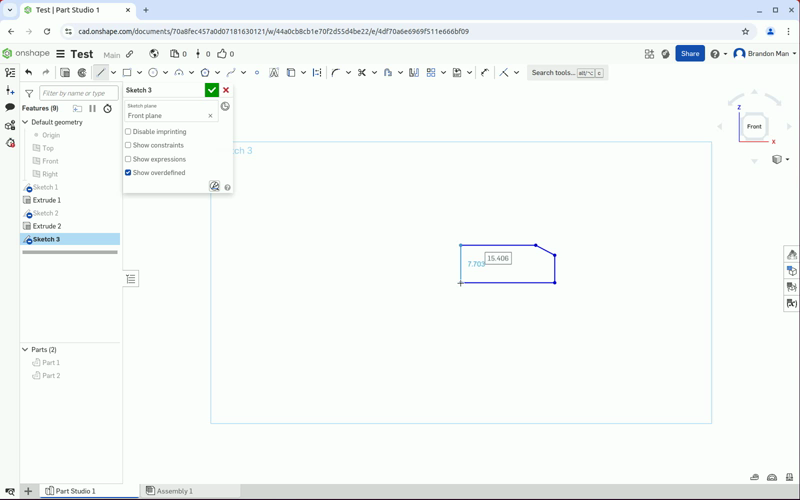
key_up(shift)
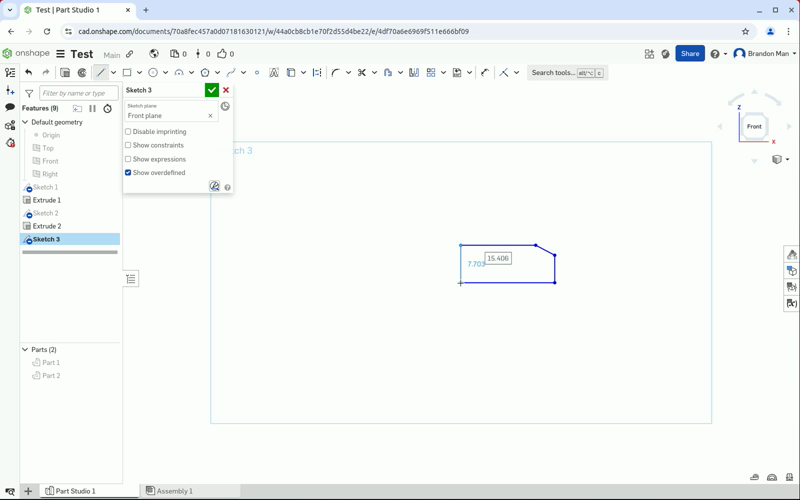
click(460, 282)
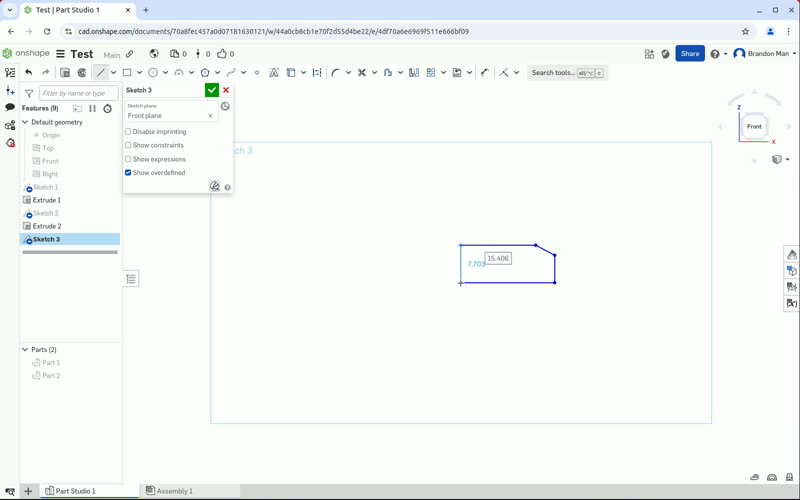
key(esc)
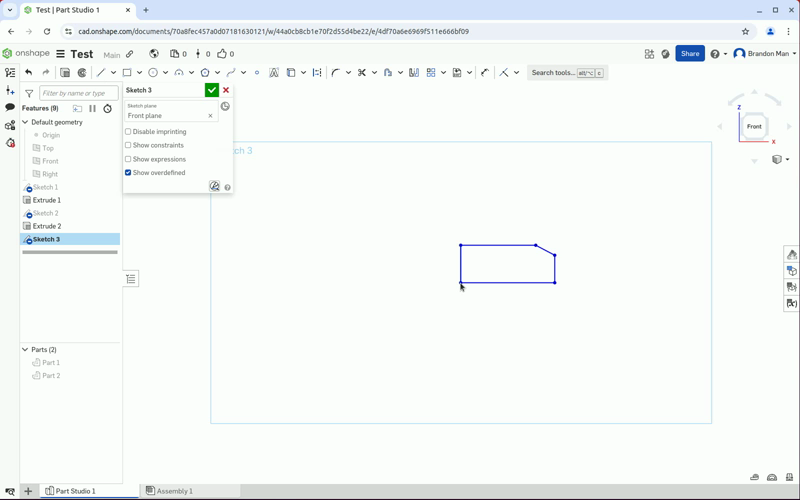
mouse_move(483, 250)
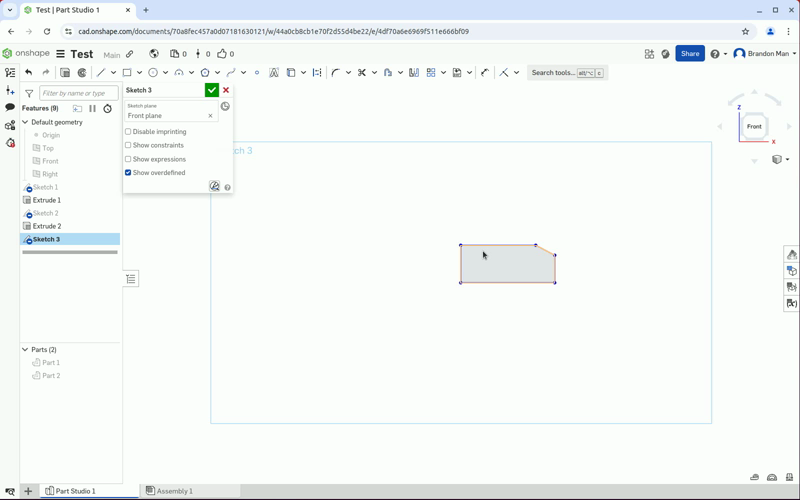
click(483, 250)
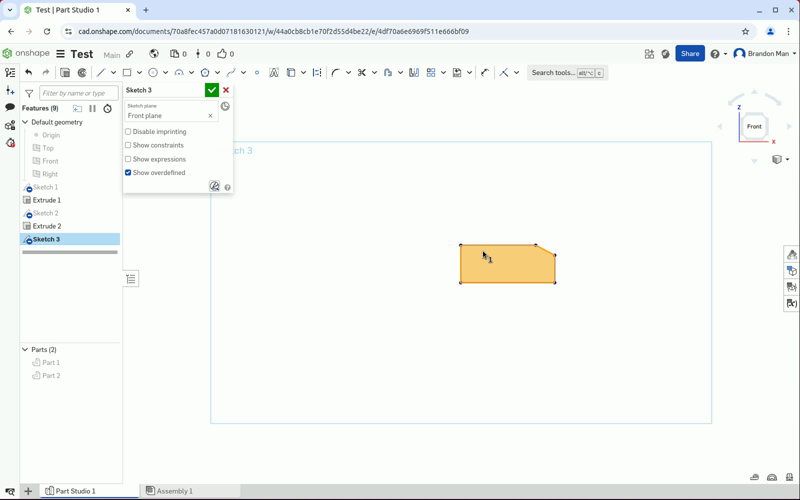
mouse_move(73, 352)
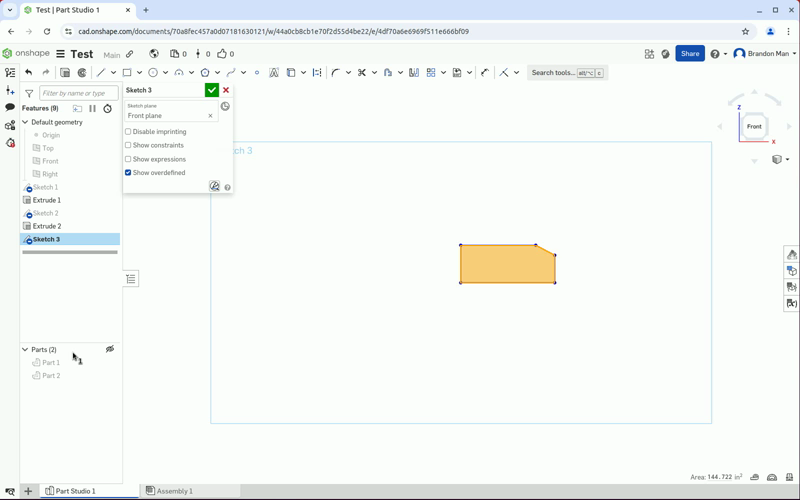
key(shift+y)
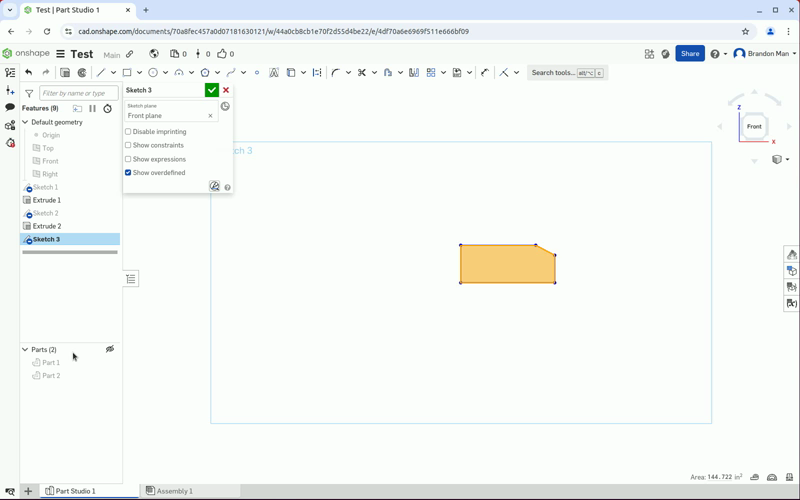
key(shift+e)
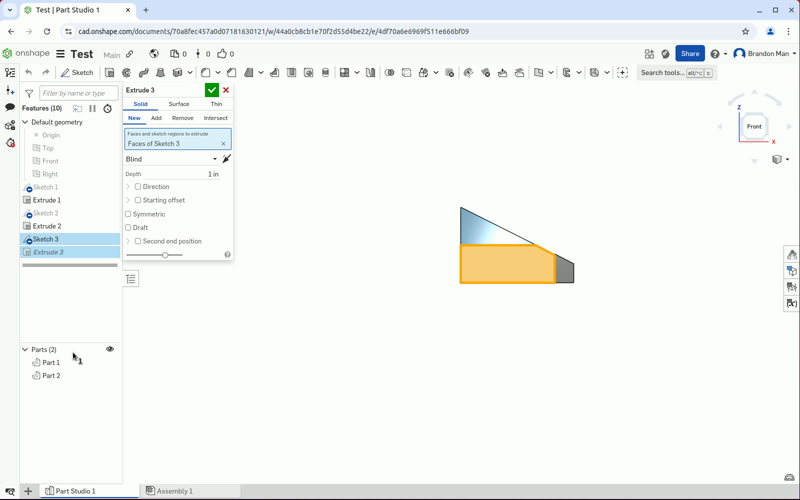
mouse_move(143, 106)
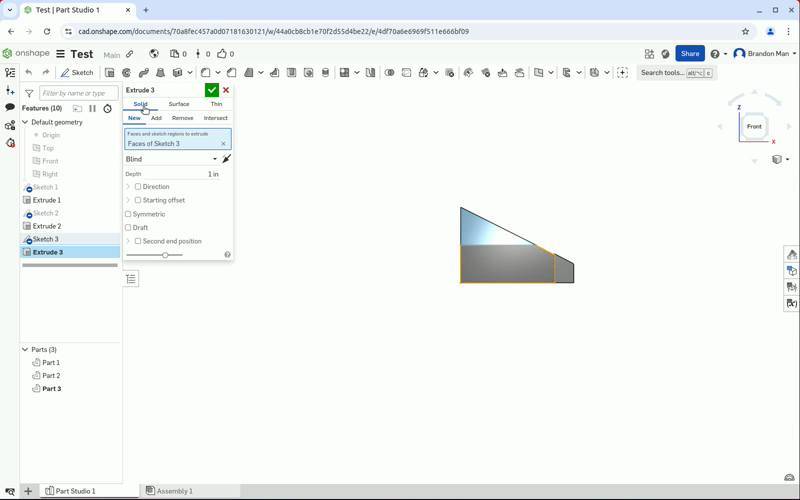
click(143, 106)
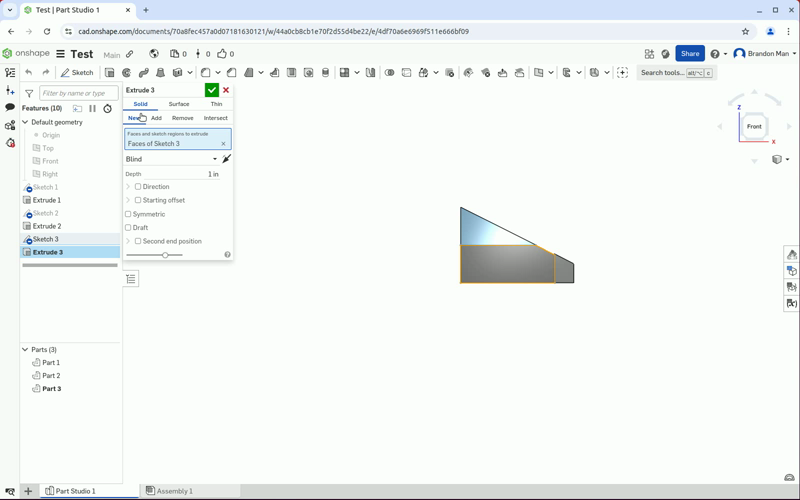
mouse_move(137, 120)
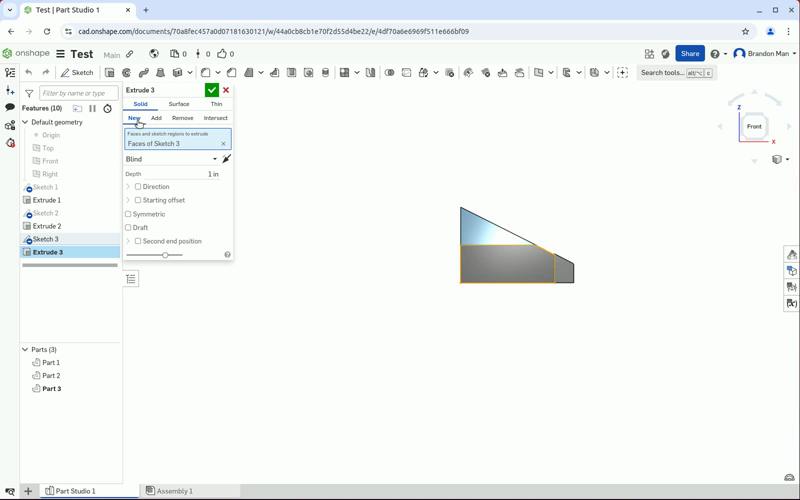
click(137, 120)
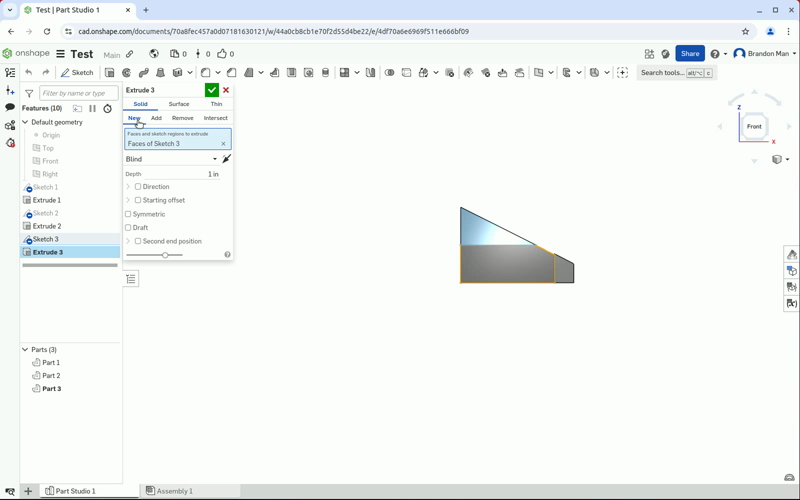
key(tab, 4)
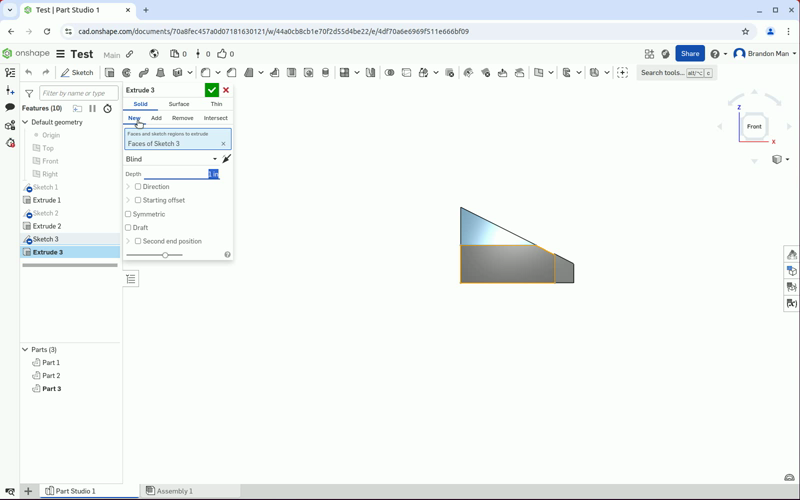
text(15.406)
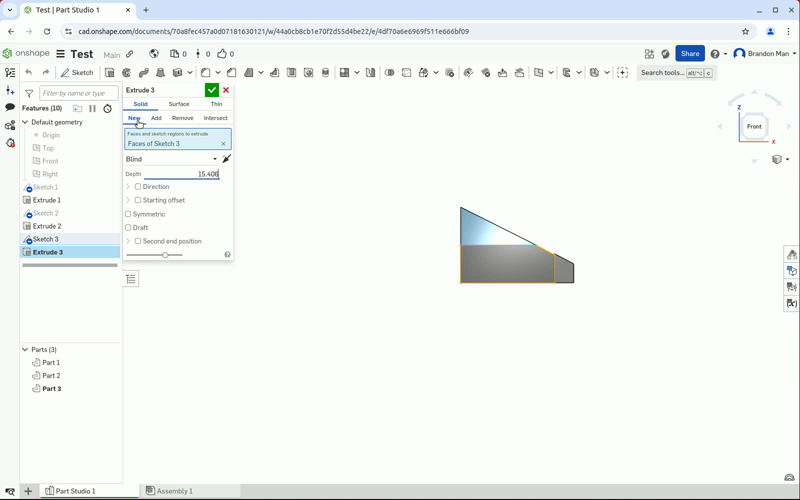
key(tab, 3)
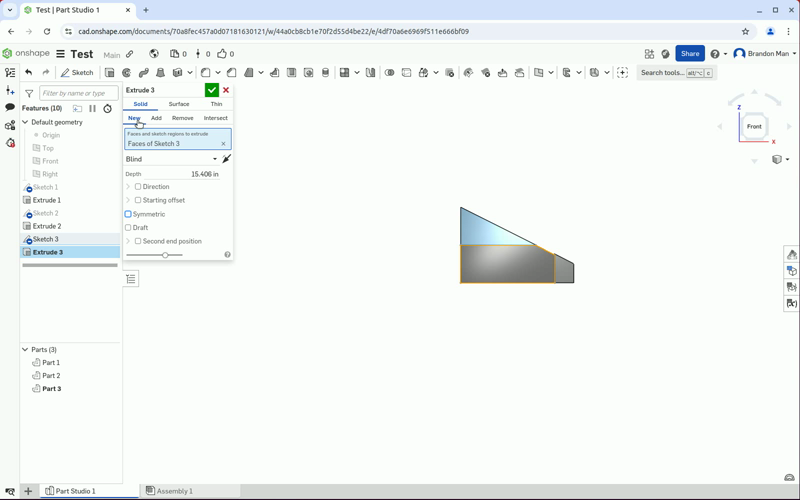
key(space)
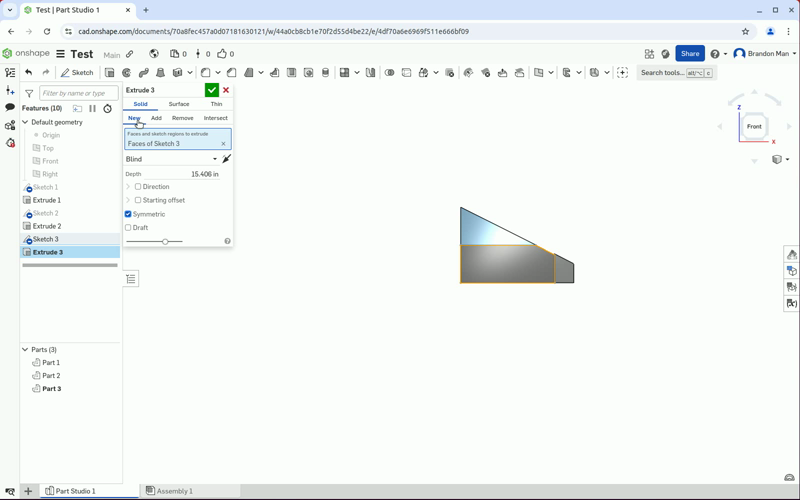
key(enter)
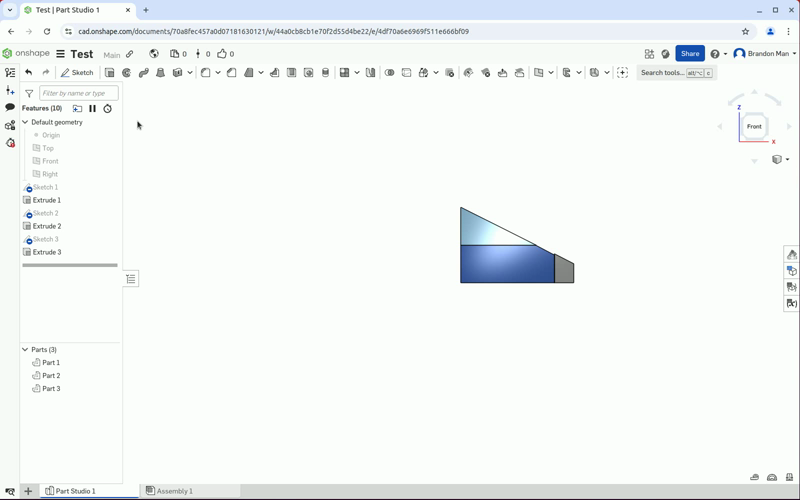
key(shift+h)
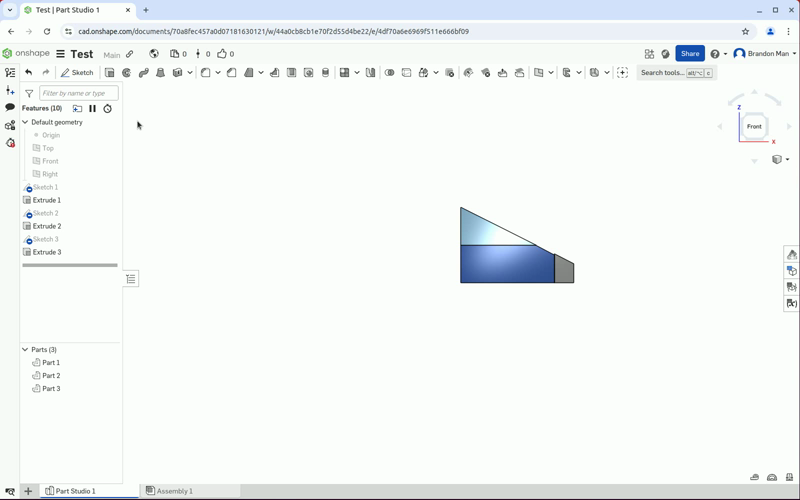
key(shift+h)
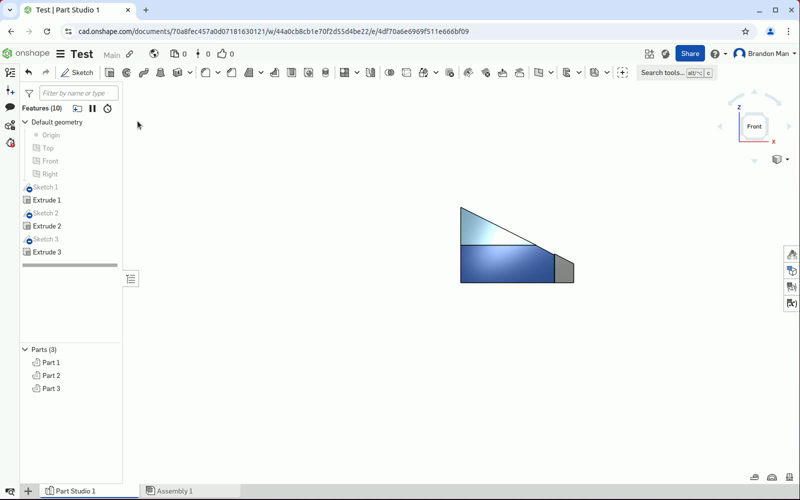
mouse_move(73, 189)
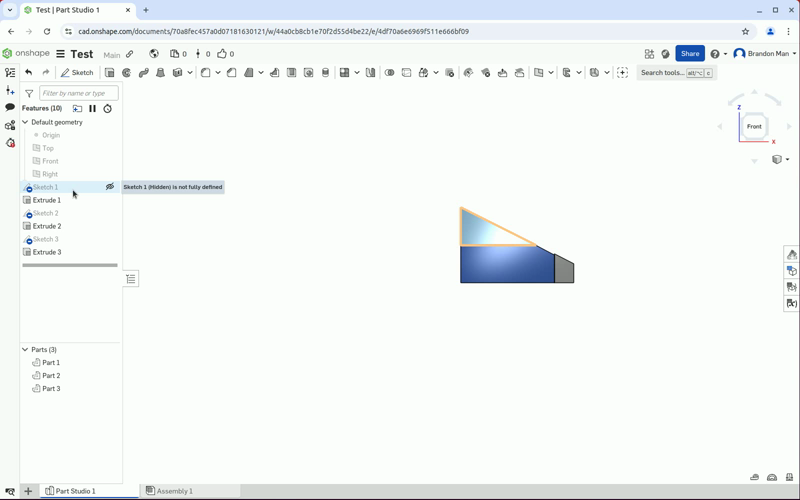
click(73, 189)
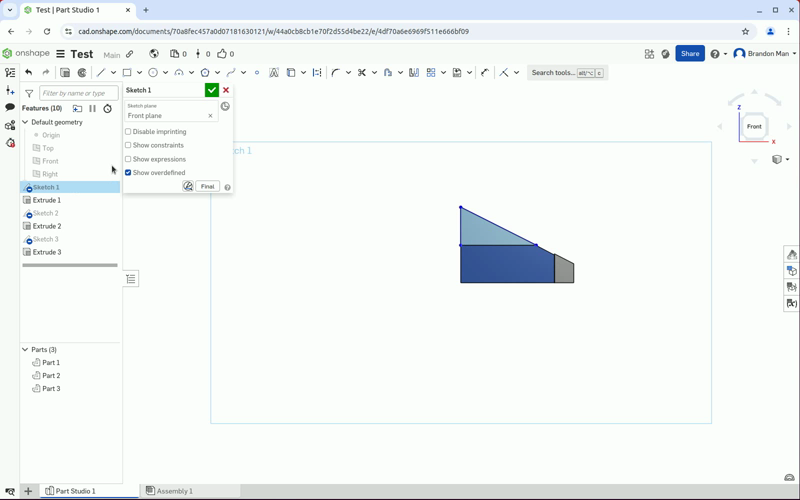
mouse_move(229, 92)
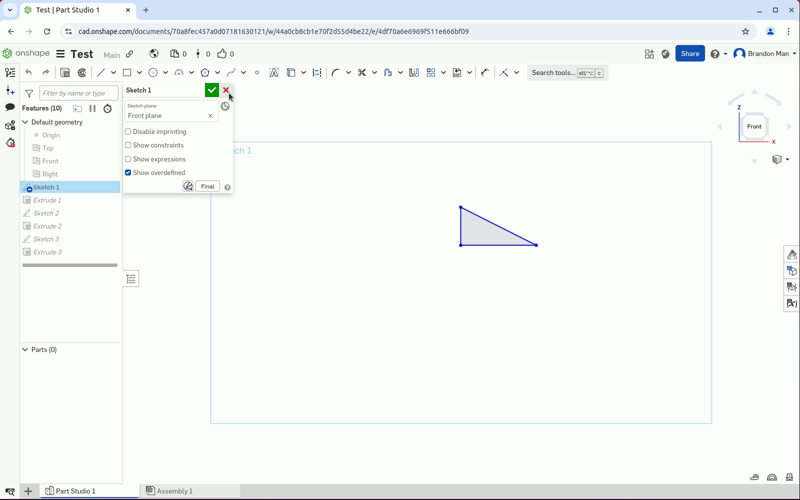
click(229, 92)
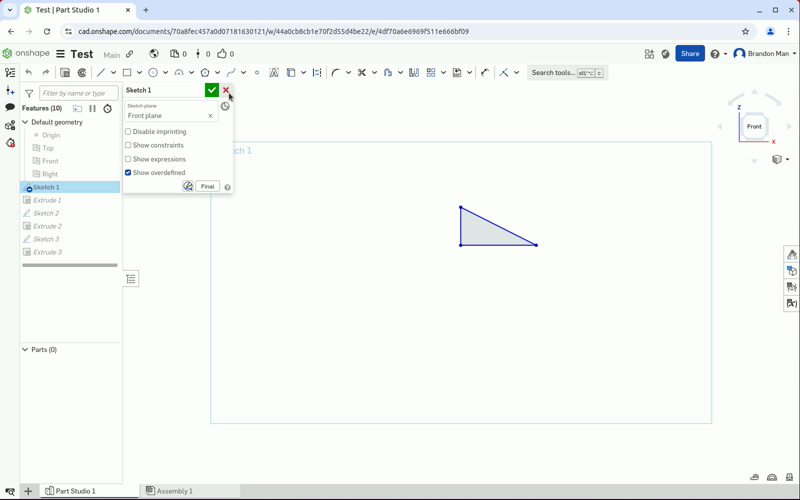
key(shift+s)
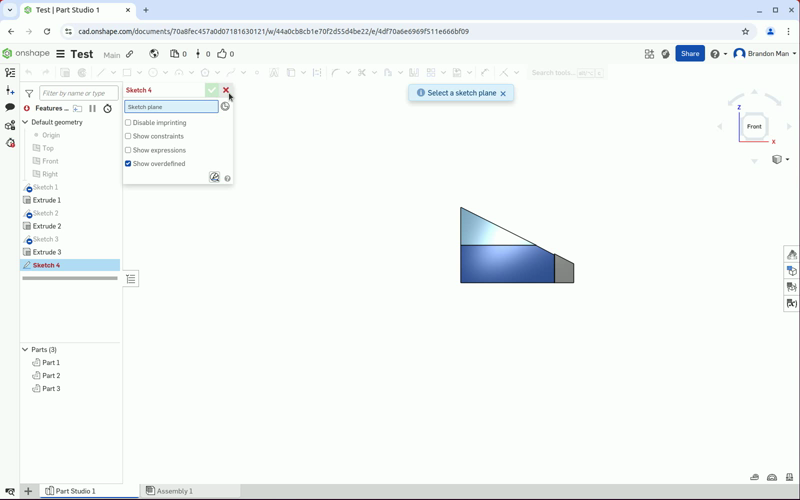
mouse_move(73, 163)
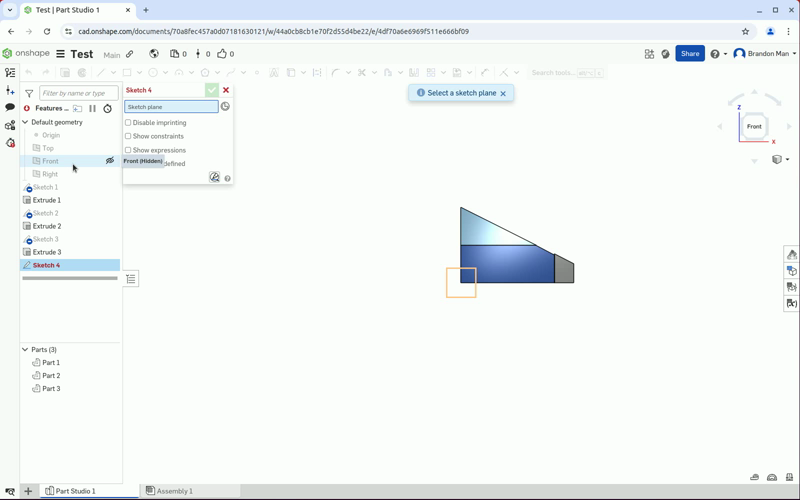
click(73, 163)
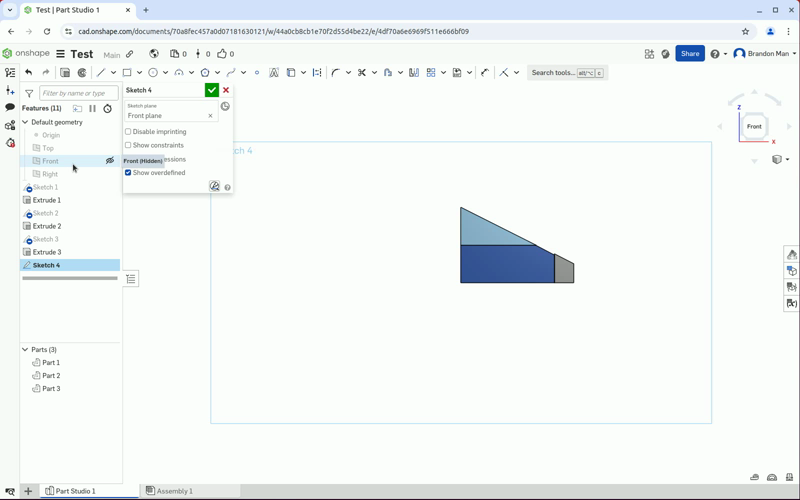
mouse_move(73, 352)
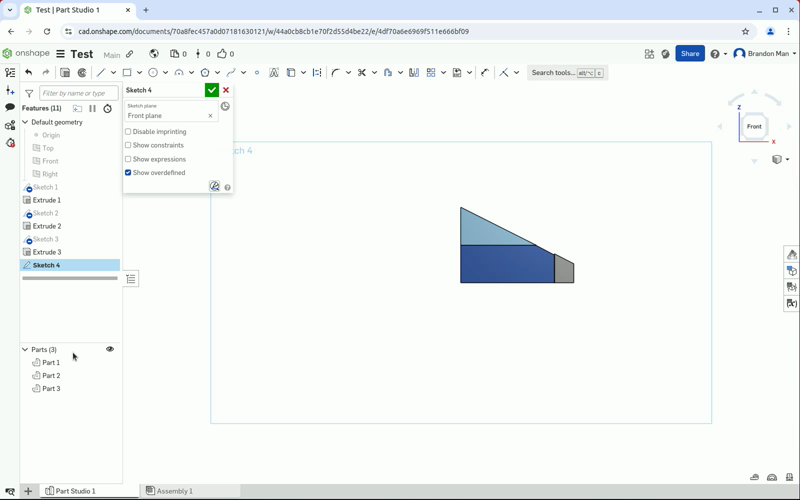
key(y)
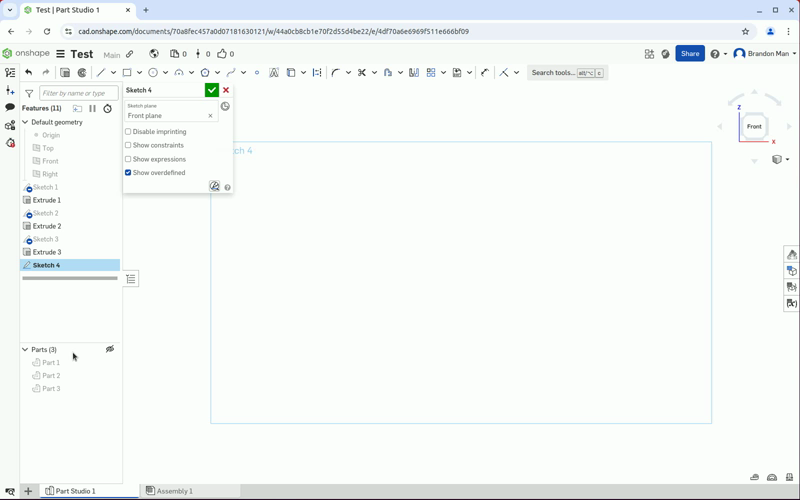
key(l)
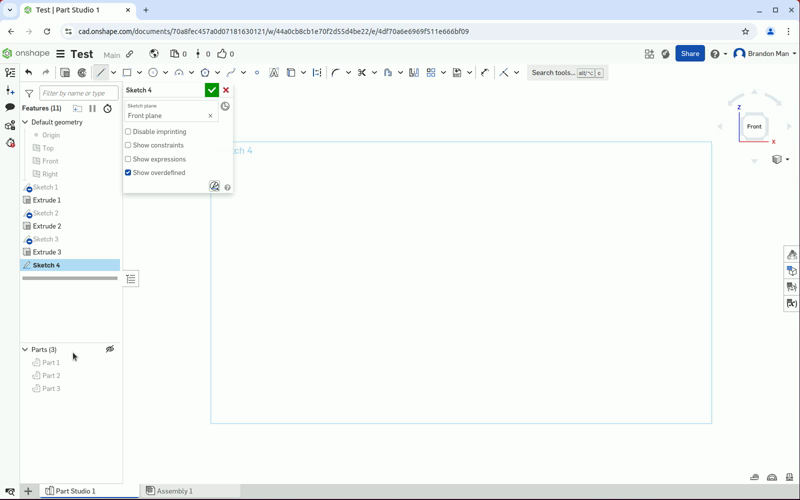
key_down(shift)
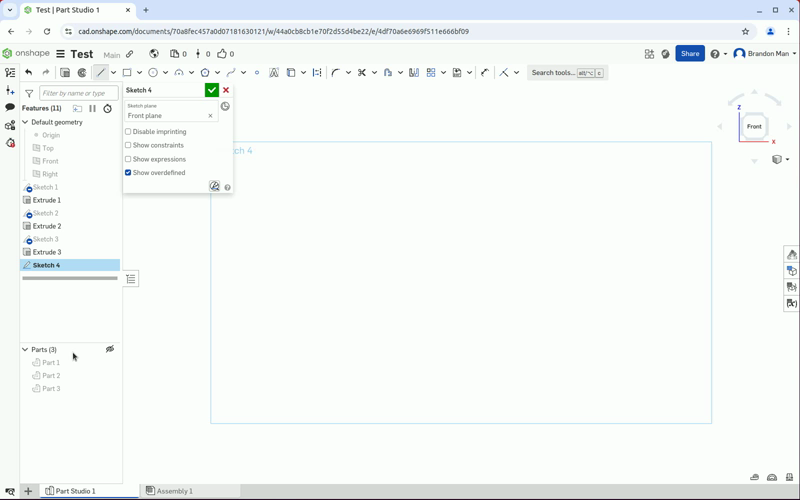
mouse_move(460, 245)
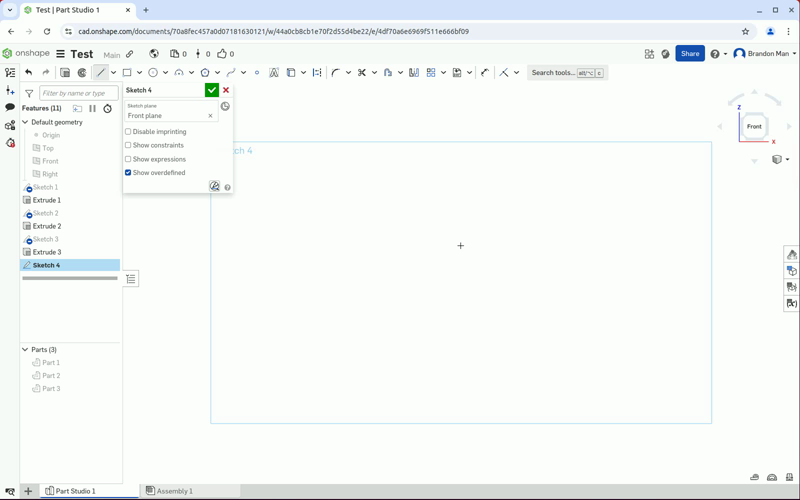
click(460, 245)
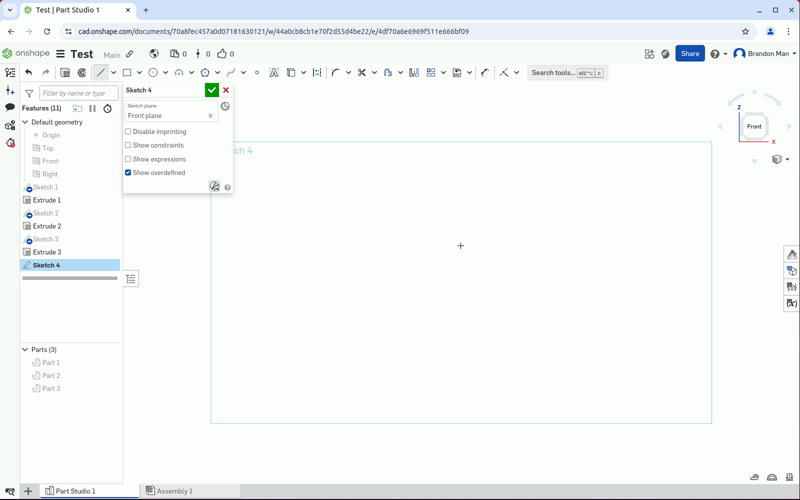
key_up(shift)
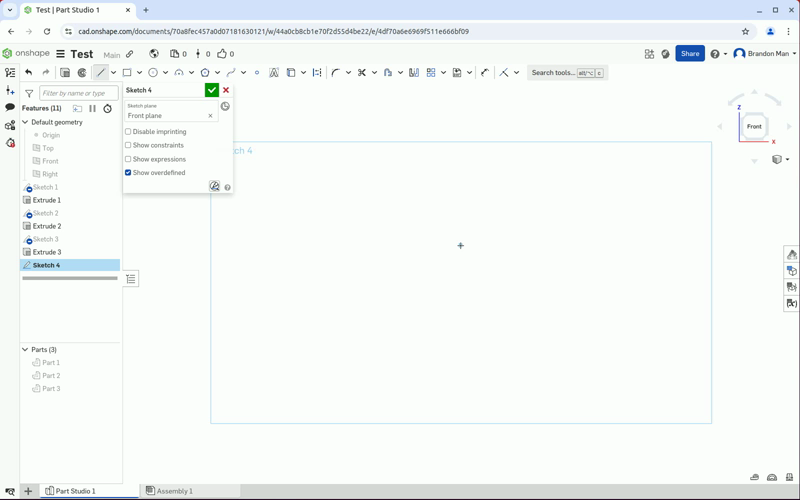
key_down(shift)
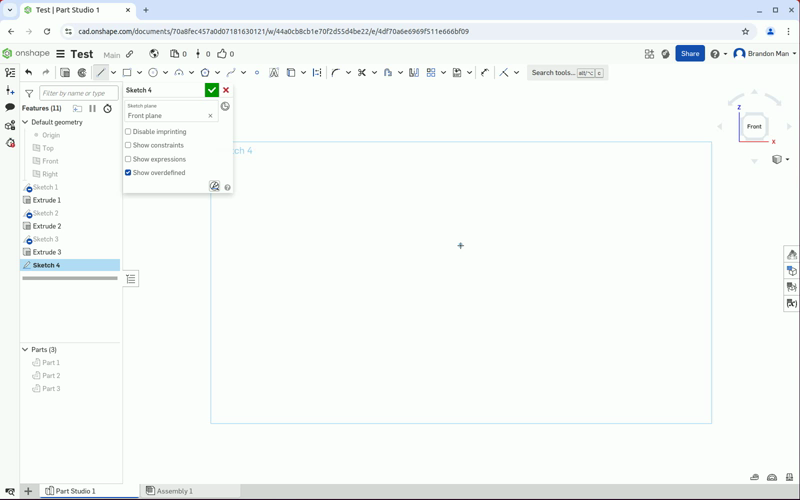
mouse_move(536, 245)
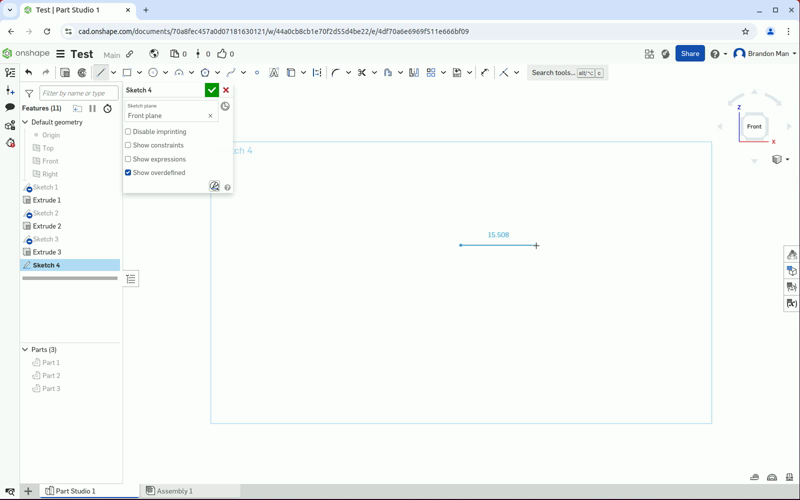
click(536, 245)
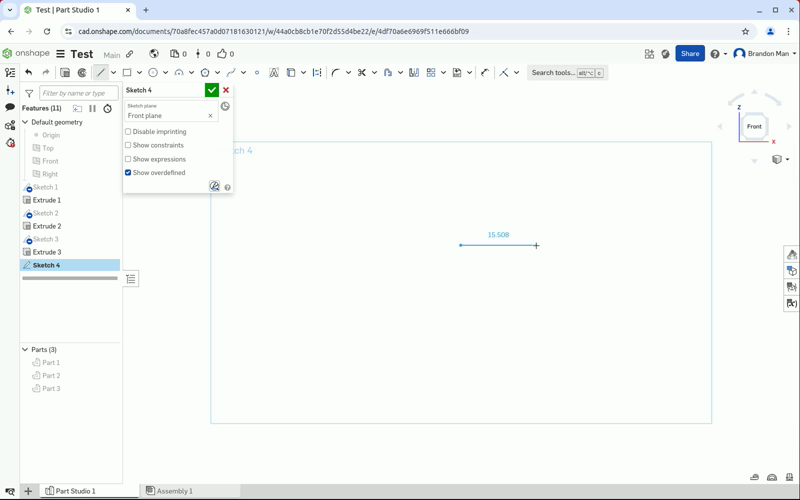
key_up(shift)
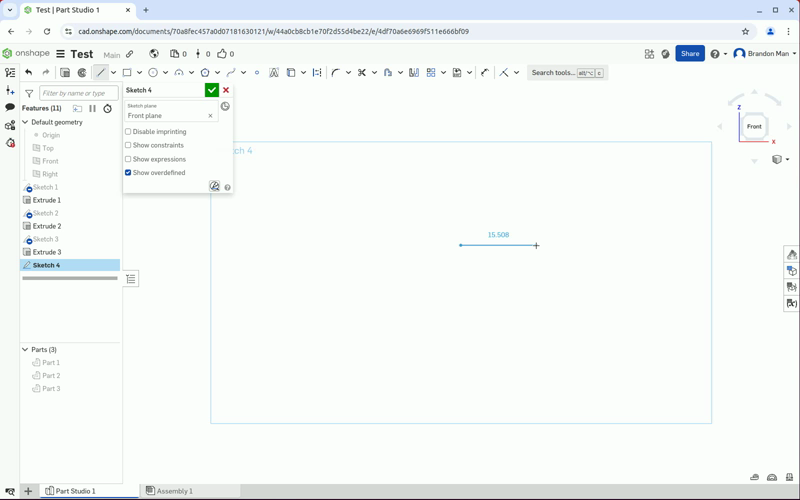
key_down(shift)
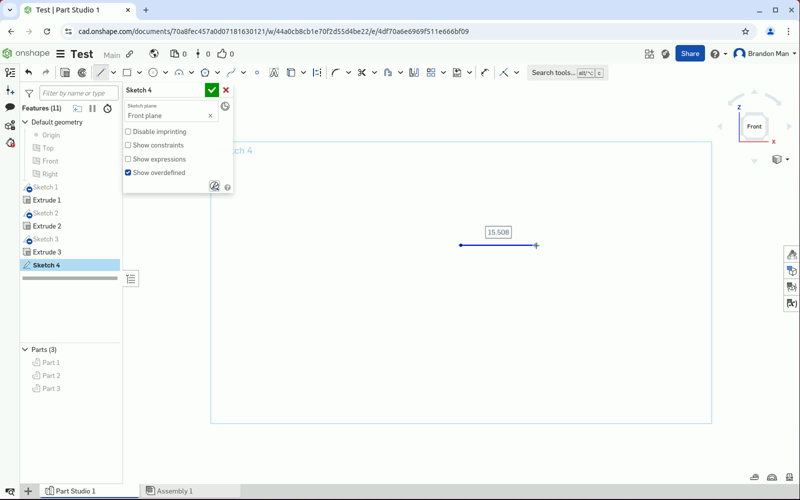
mouse_move(460, 207)
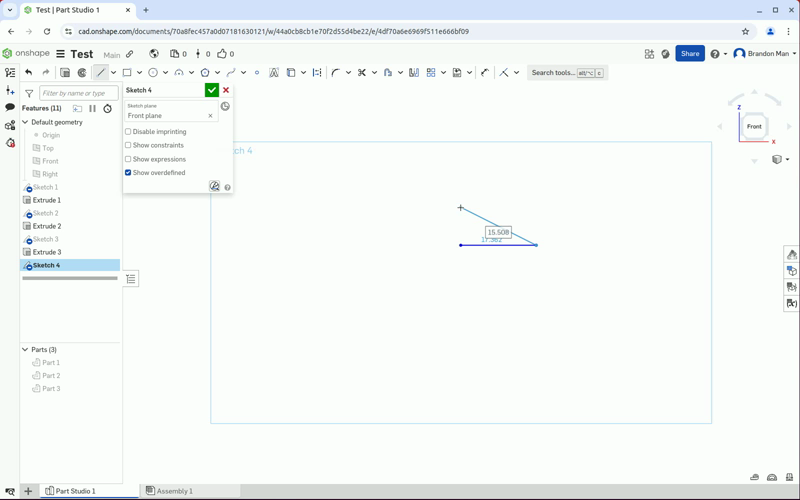
click(460, 207)
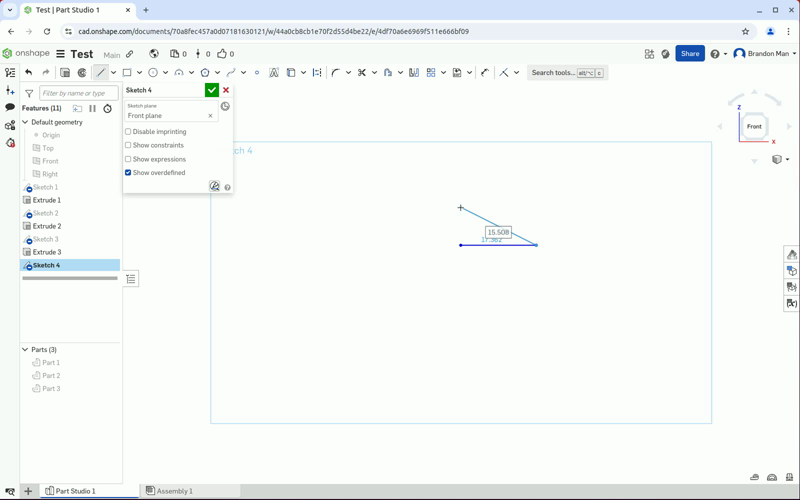
key_up(shift)
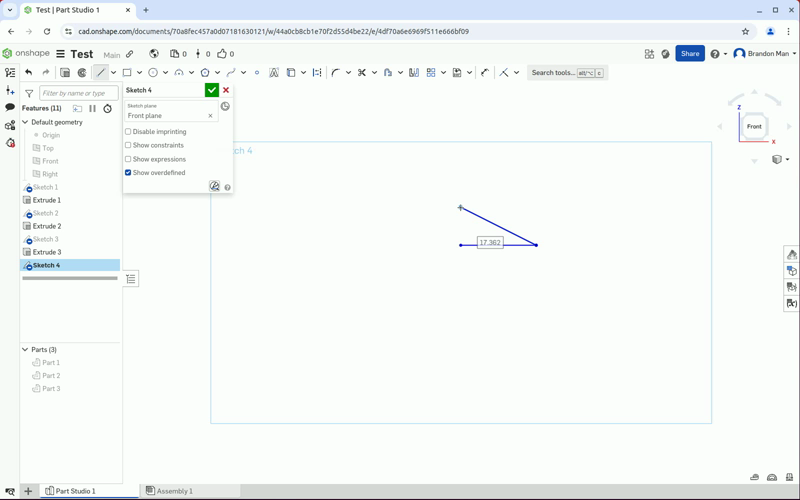
mouse_move(490, 207)
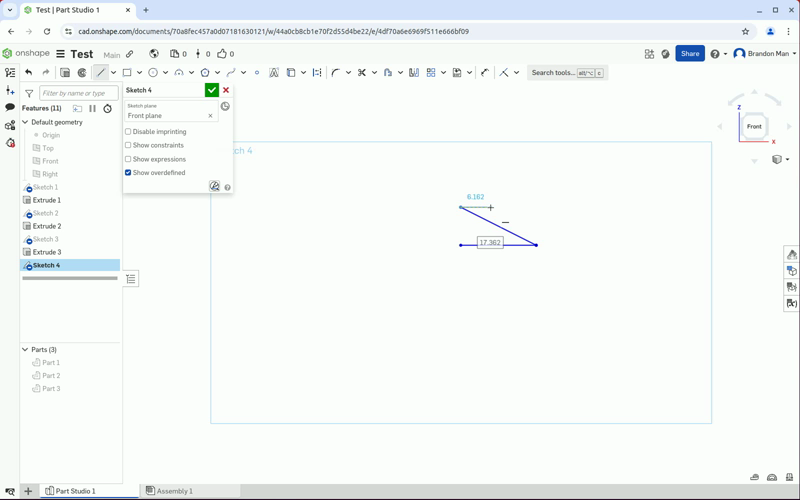
key_down(shift)
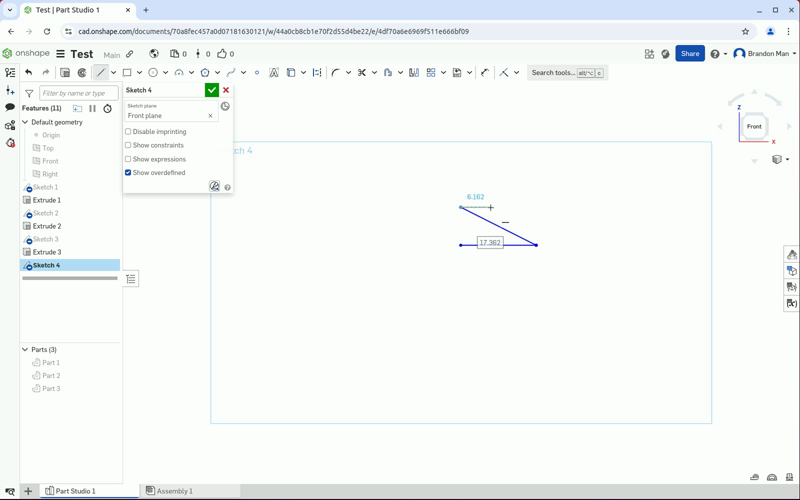
mouse_move(460, 245)
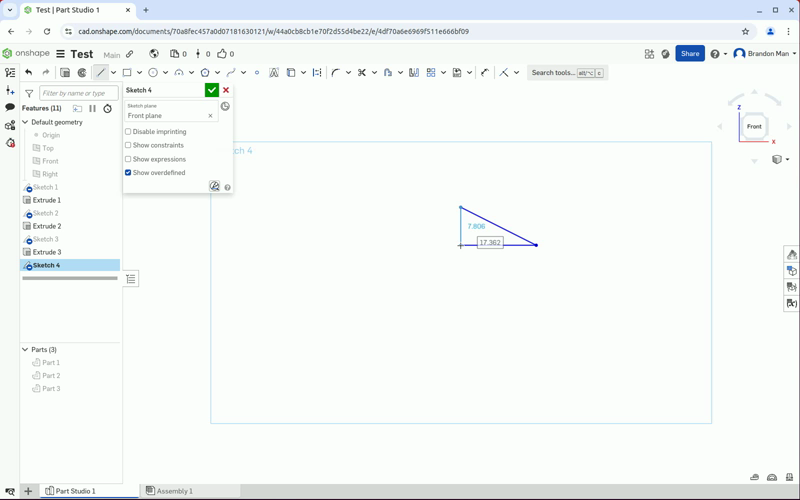
key_up(shift)
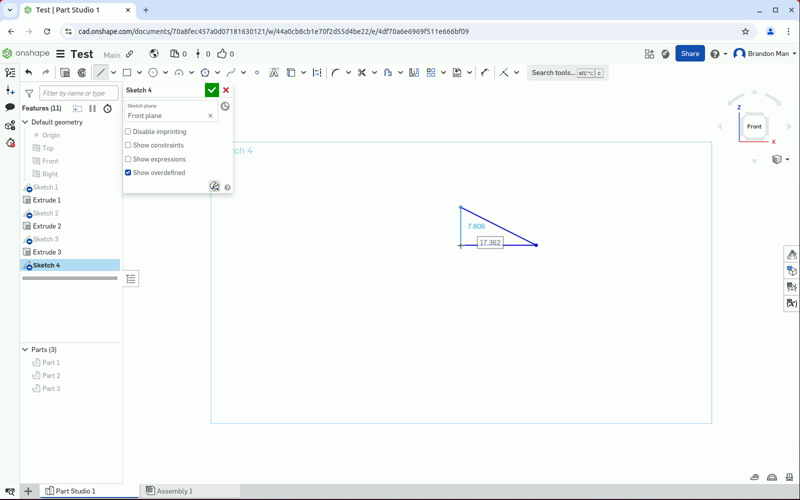
click(460, 245)
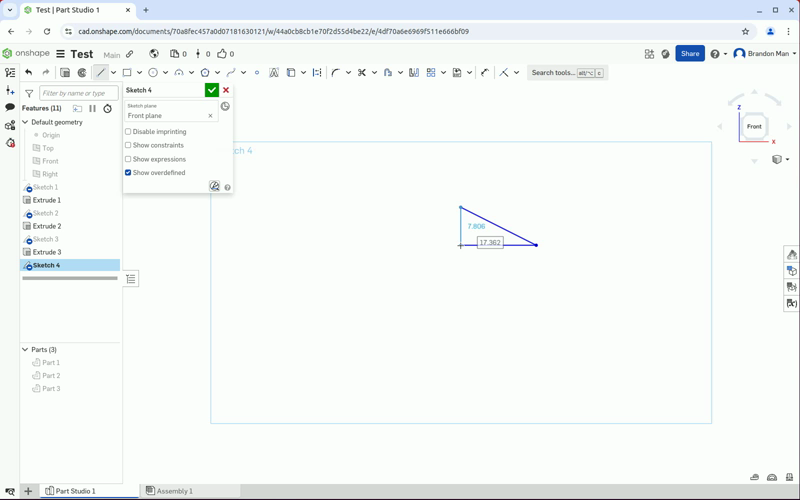
key(esc)
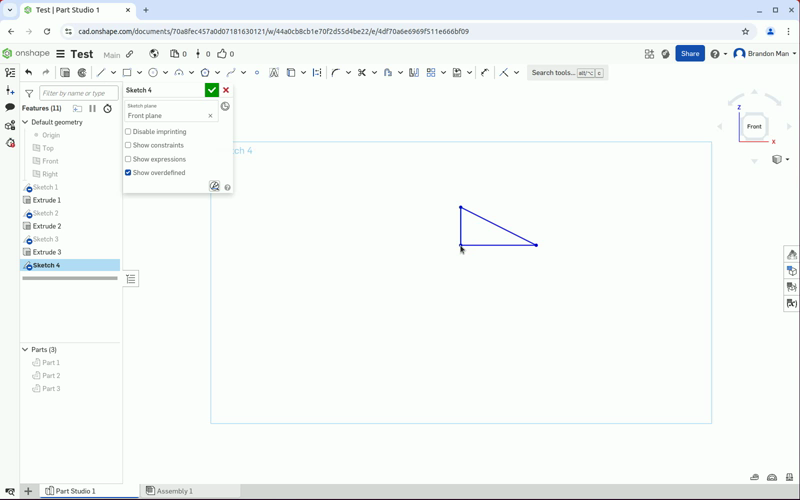
mouse_move(486, 238)
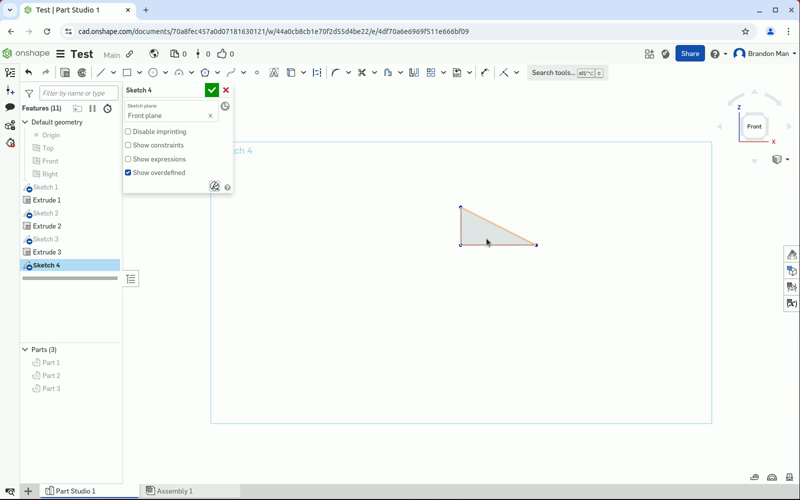
scroll(6)
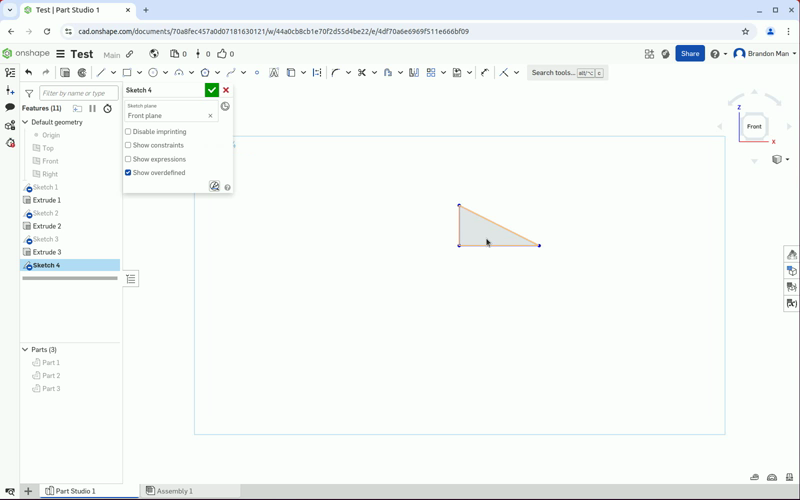
scroll(6)
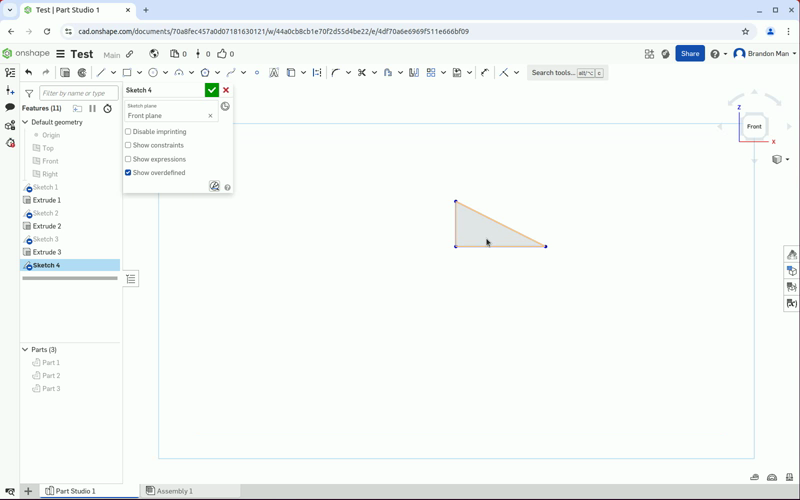
scroll(6)
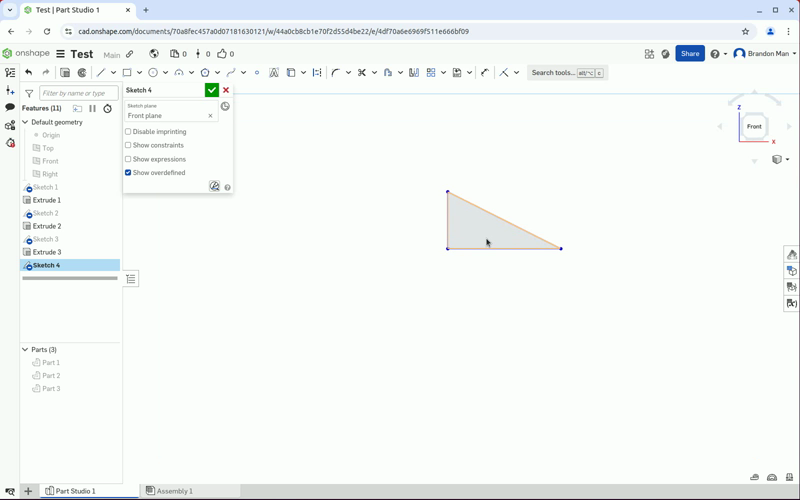
scroll(6)
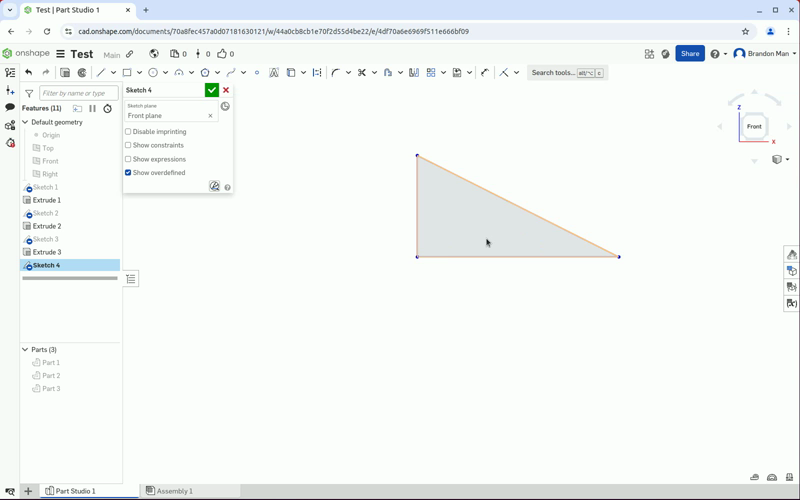
scroll(6)
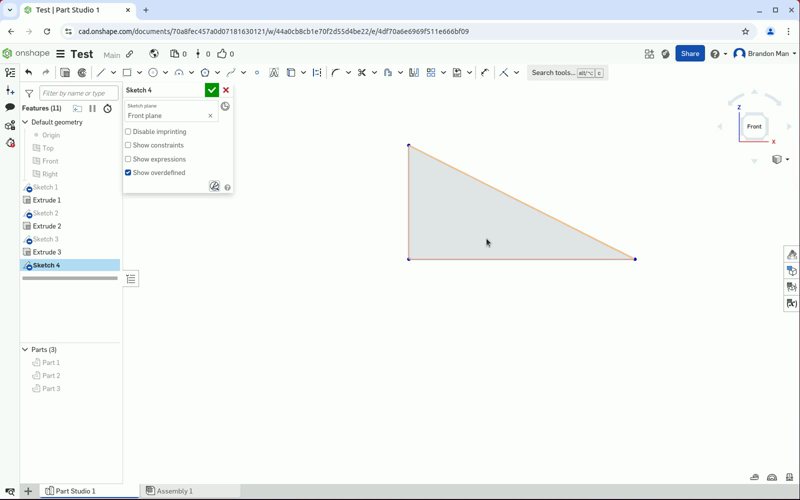
scroll(6)
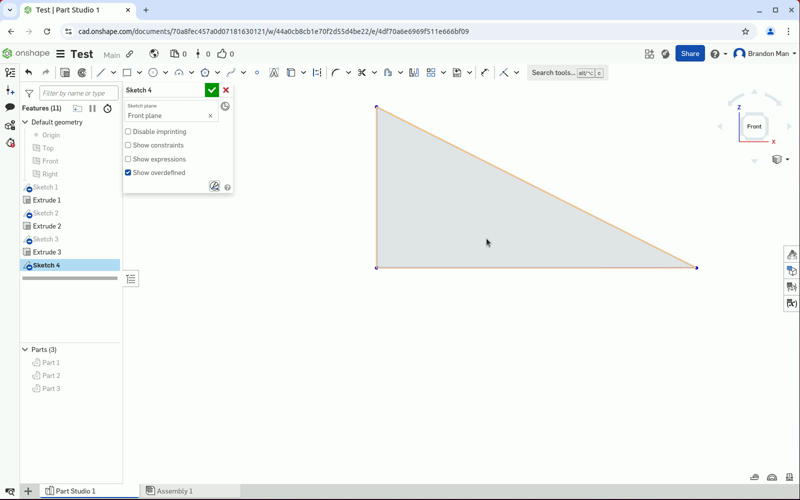
scroll(6)
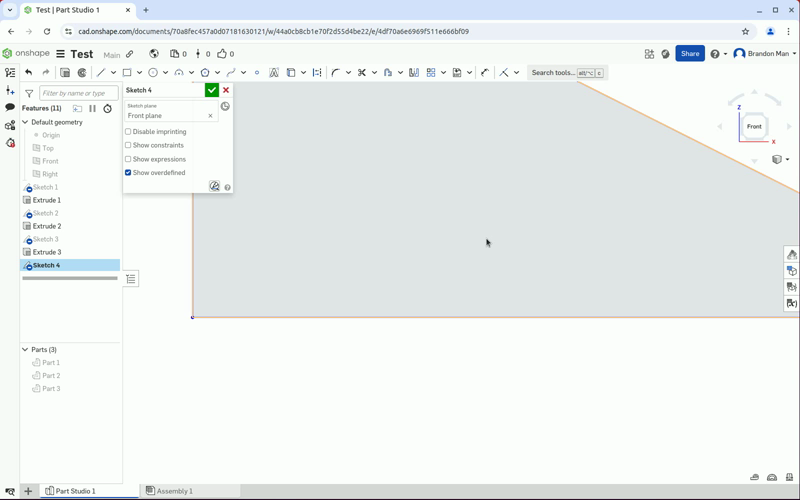
click(486, 238)
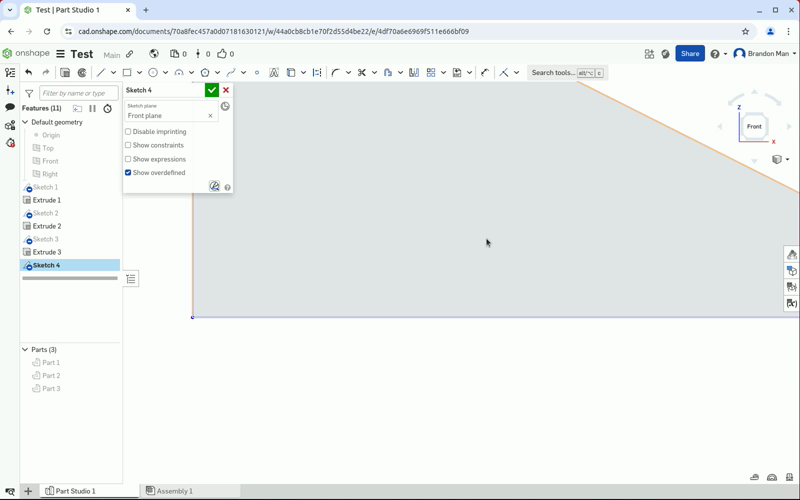
scroll(-6)
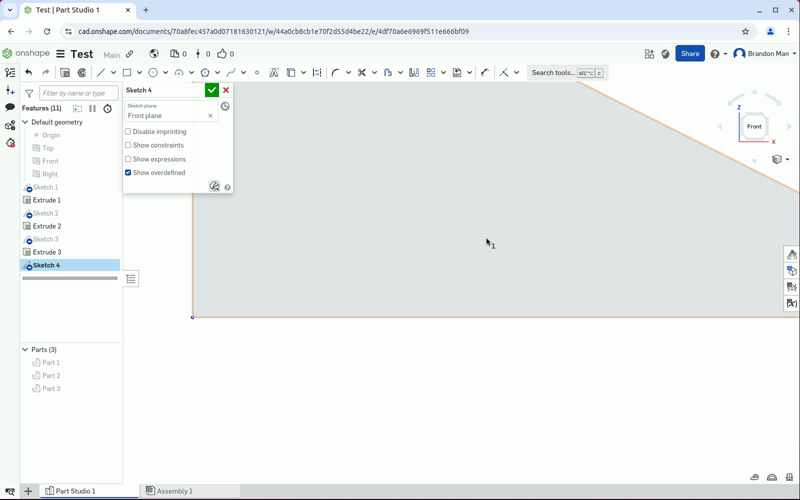
scroll(-6)
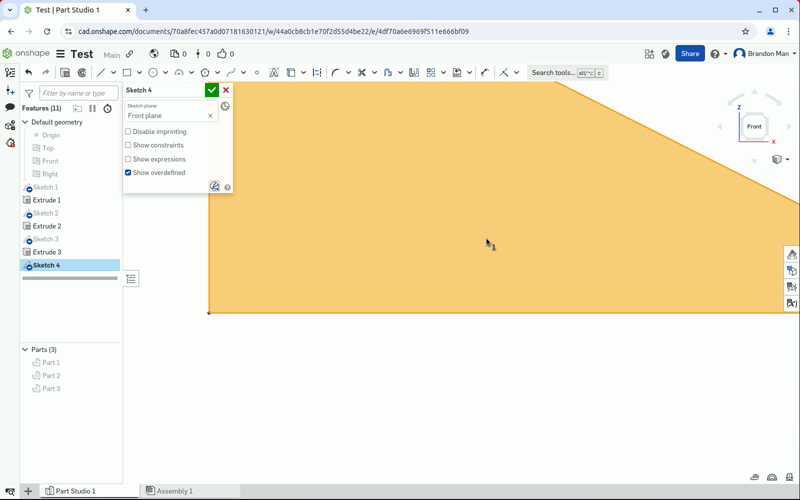
scroll(-6)
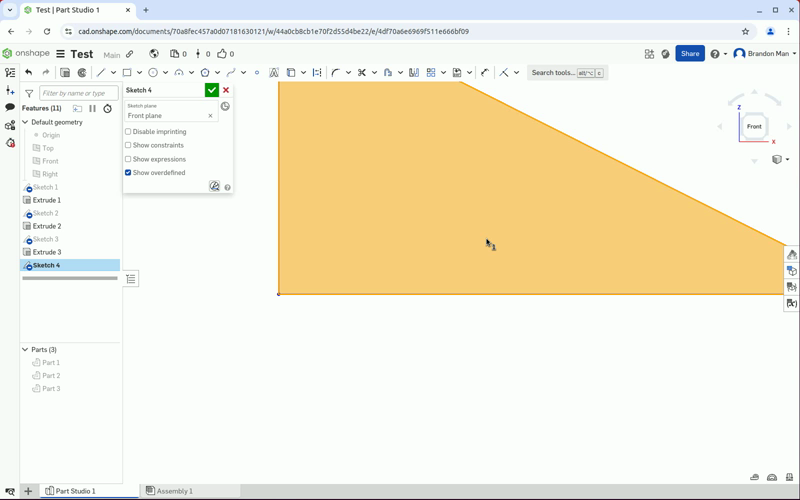
scroll(-6)
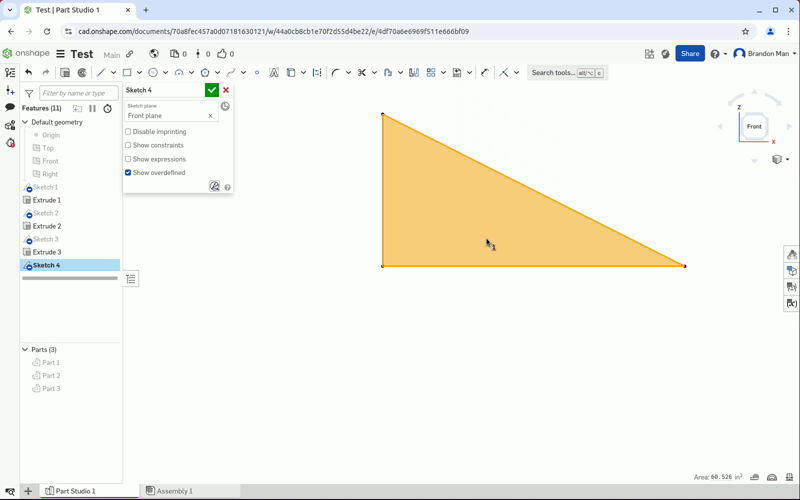
scroll(-6)
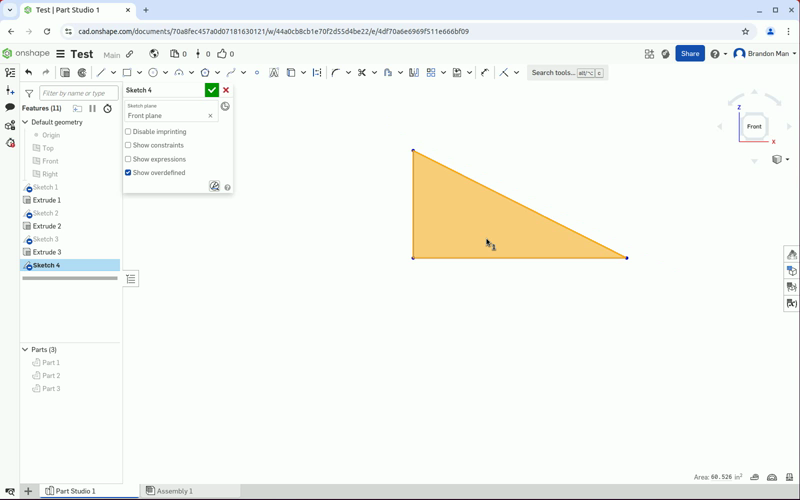
scroll(-6)
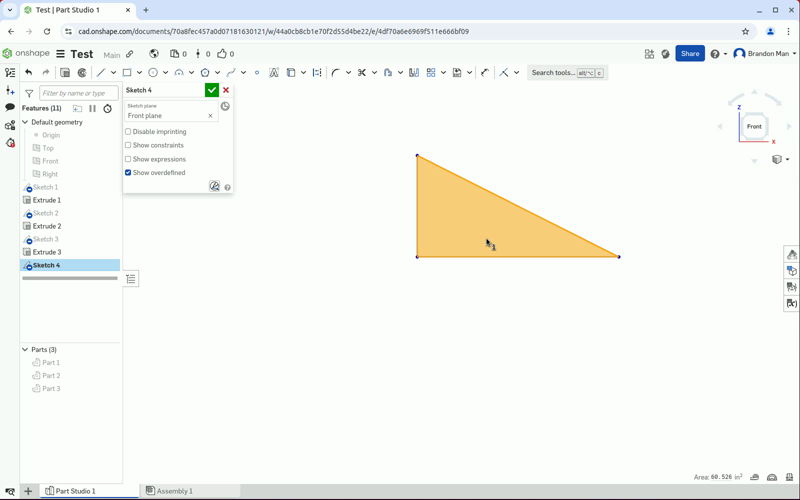
scroll(-6)
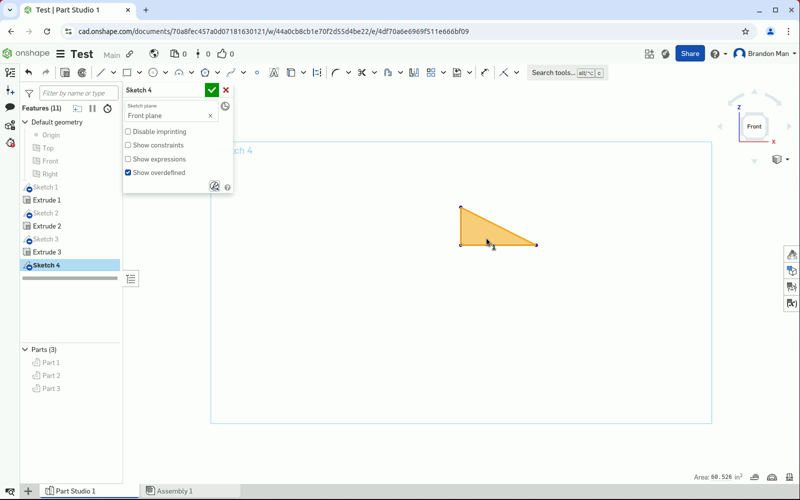
mouse_move(73, 352)
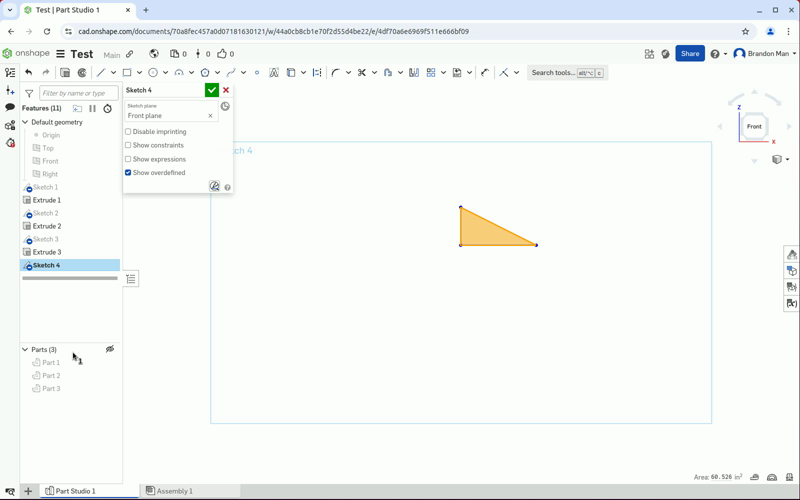
key(shift+y)
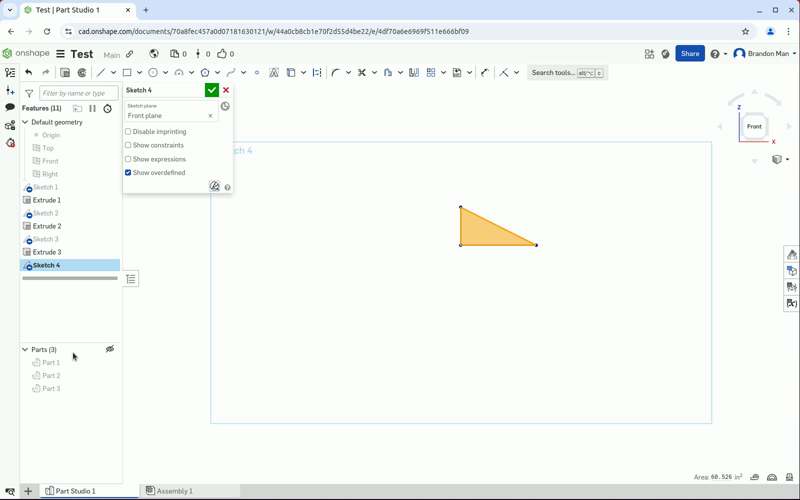
key(shift+e)
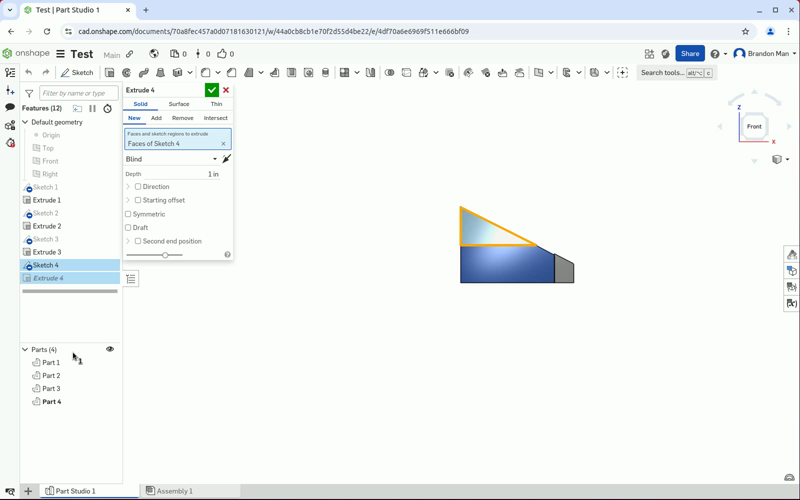
mouse_move(143, 106)
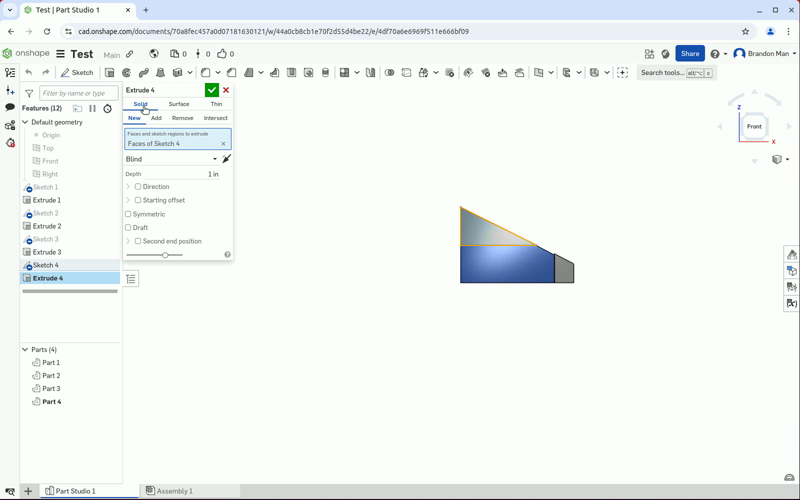
click(143, 106)
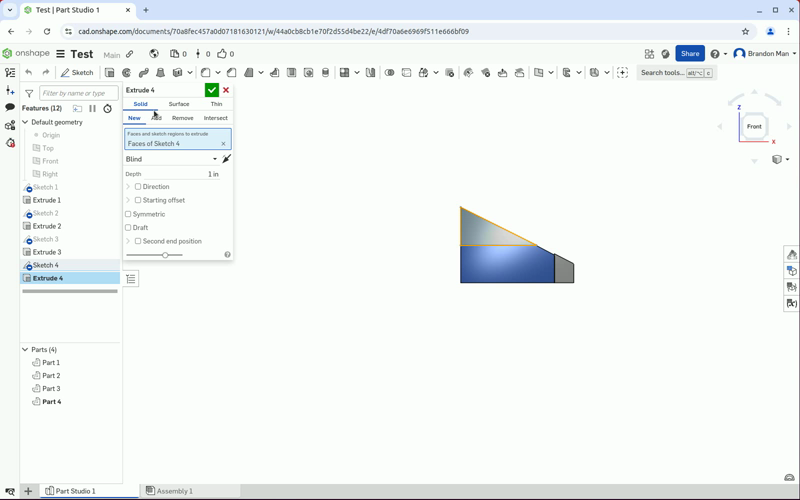
mouse_move(186, 120)
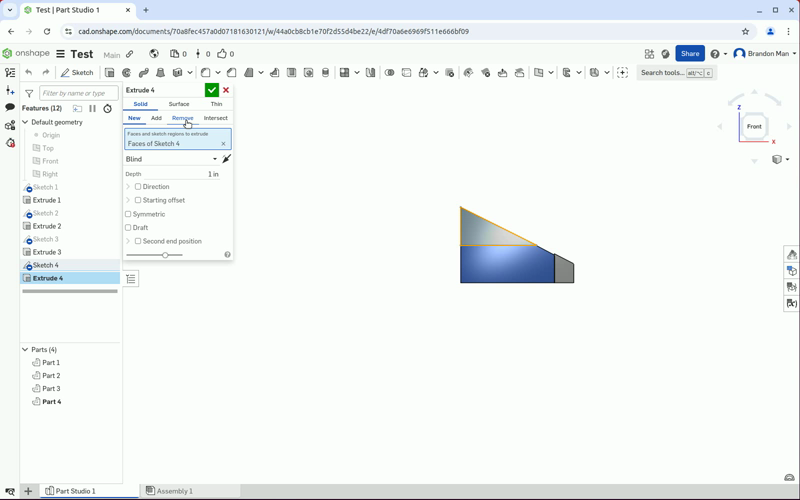
click(186, 120)
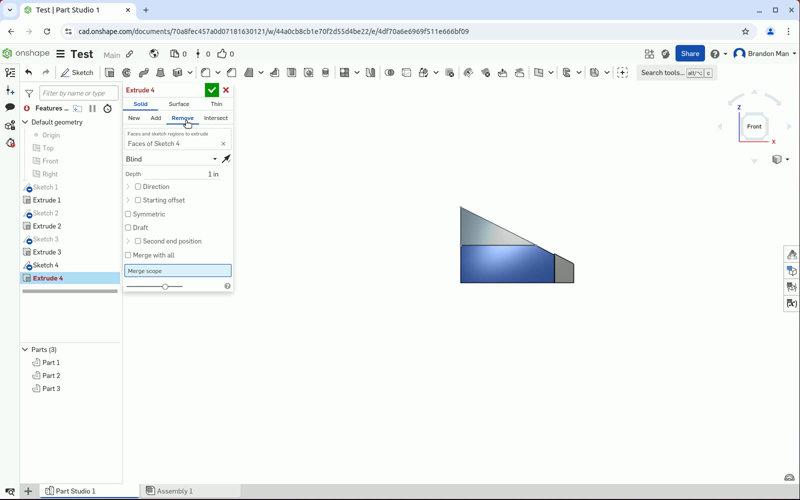
key(tab, 4)
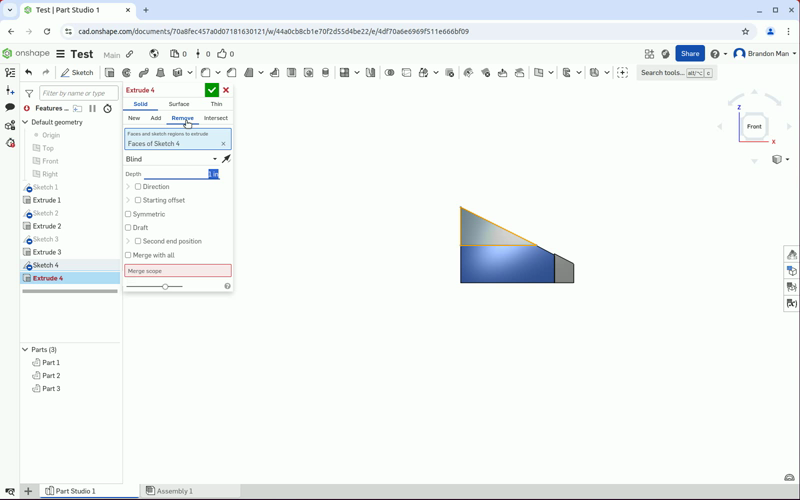
text(7.702)
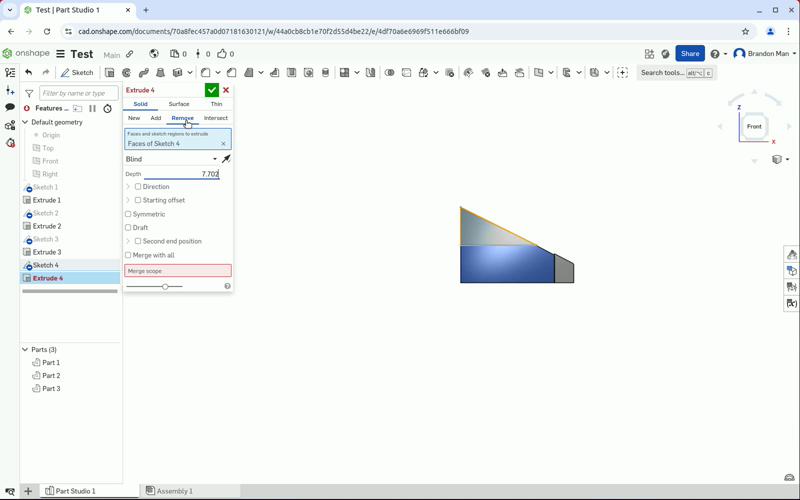
key(tab, 3)
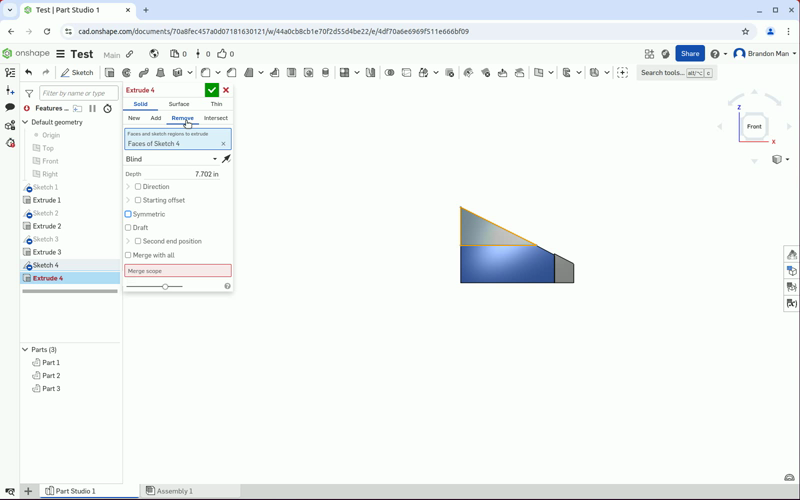
key(space)
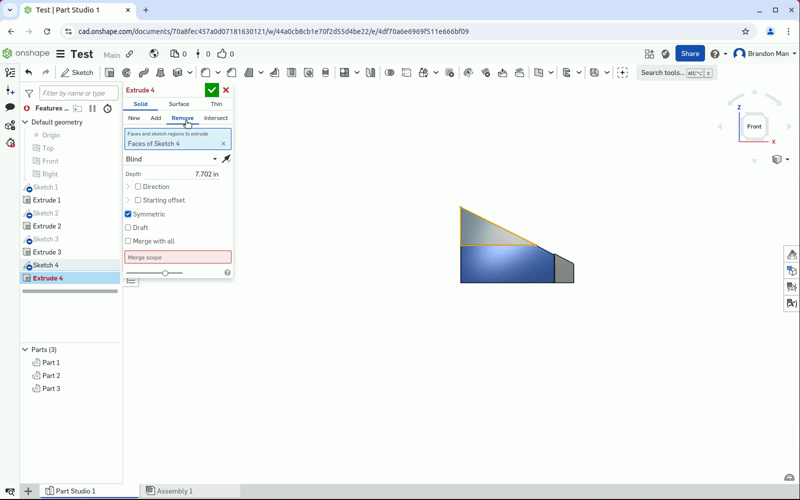
key(tab, 2)
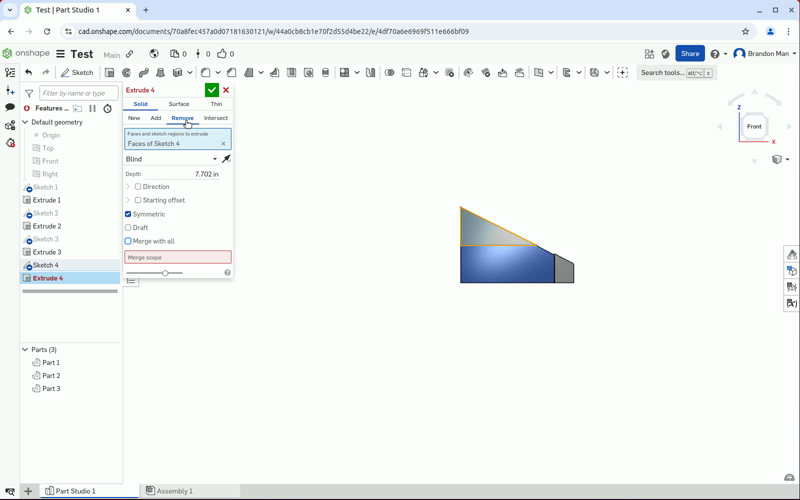
key(space)
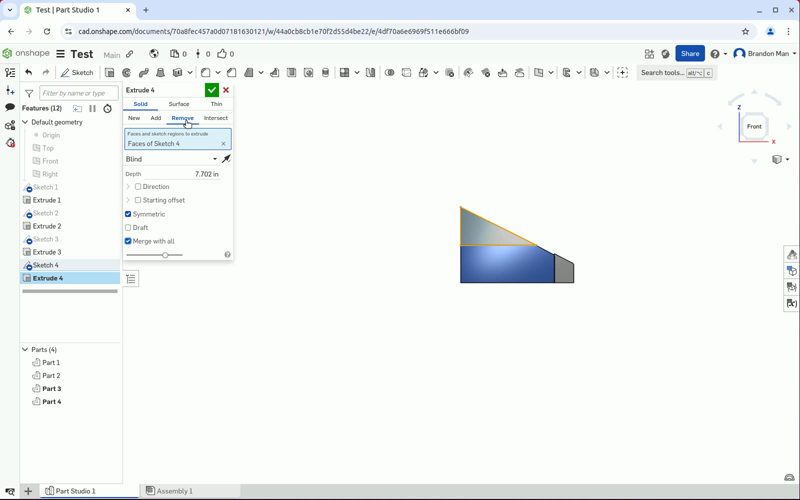
key(enter)
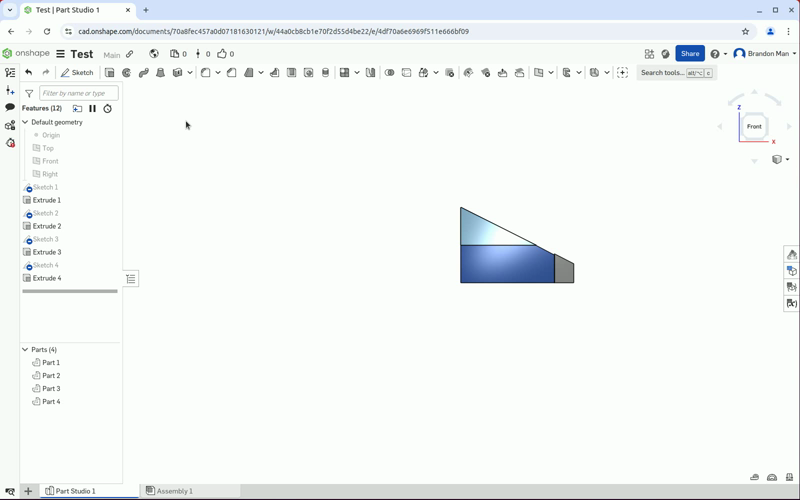
key(shift+h)
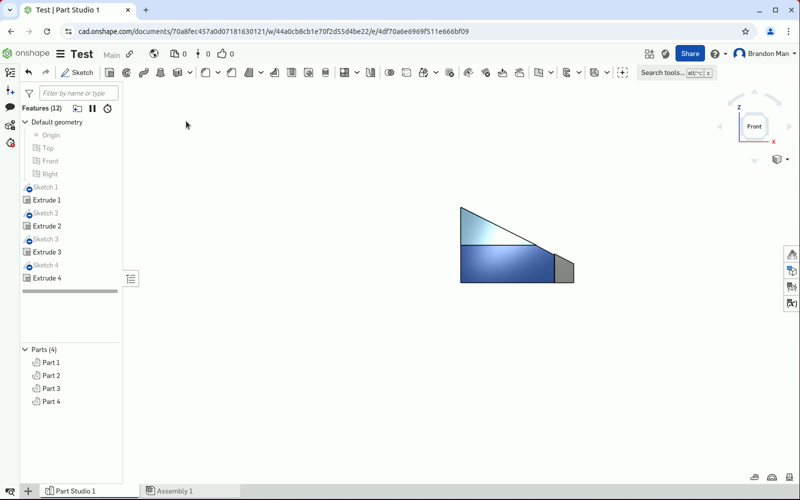
key(shift+h)
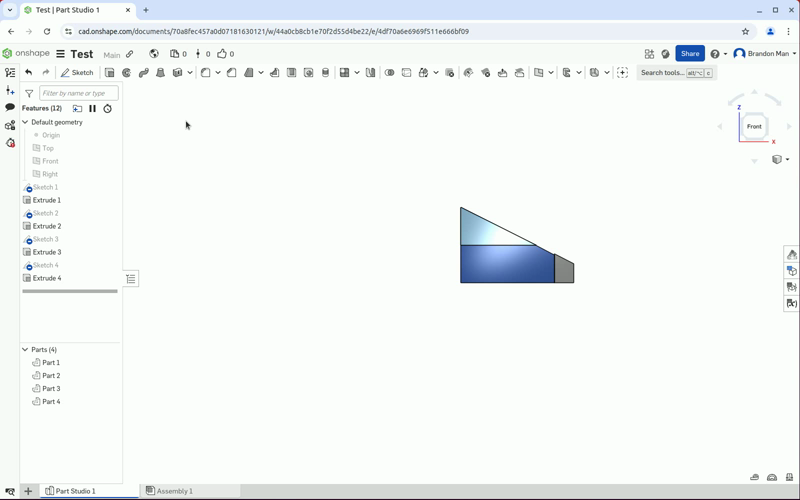
mouse_move(73, 189)
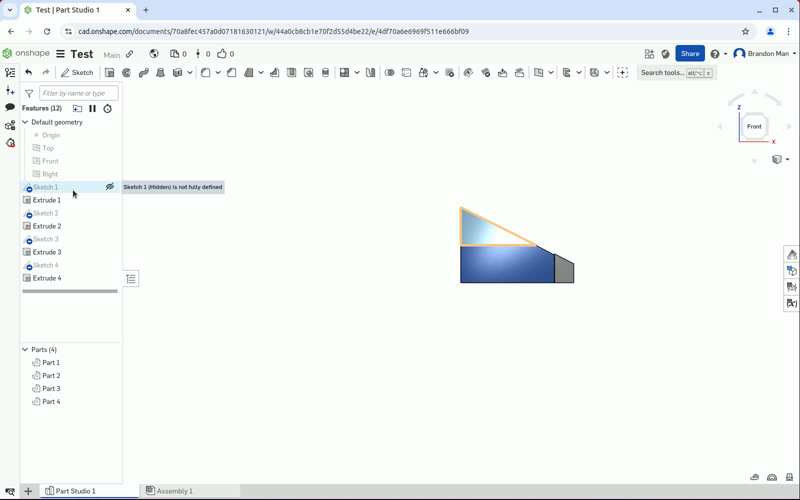
click(73, 189)
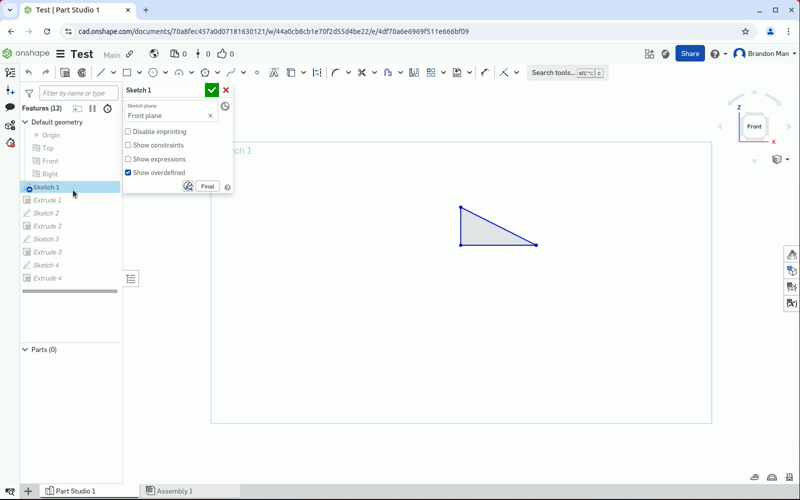
mouse_move(229, 92)
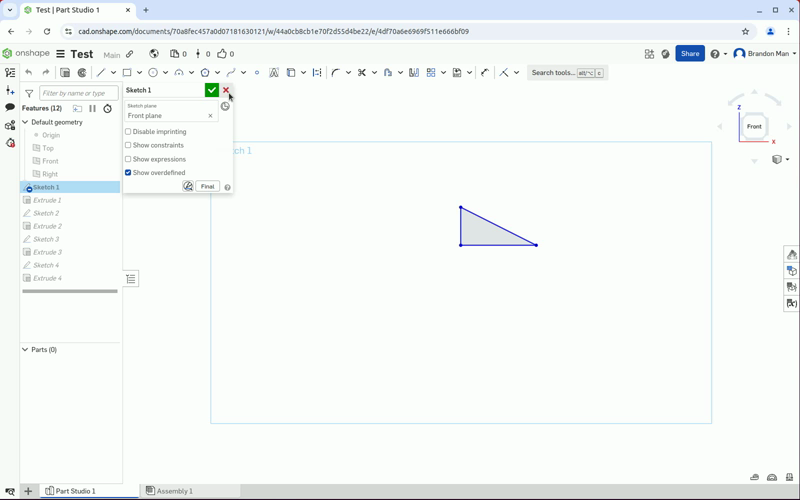
click(229, 92)
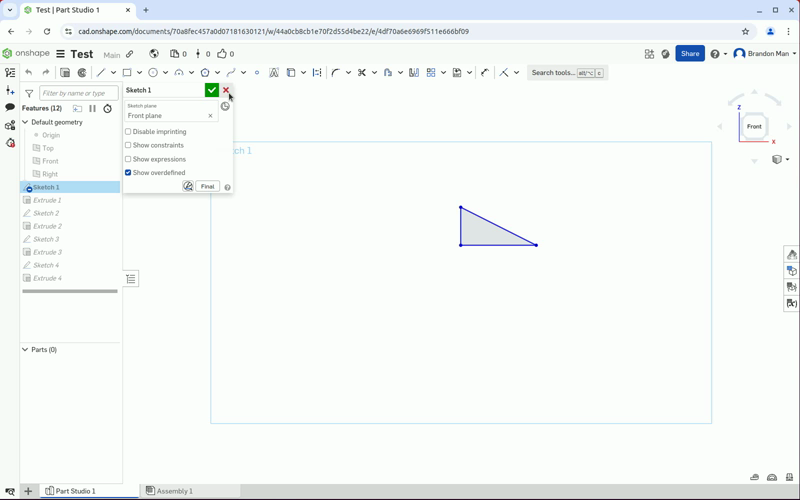
key(shift+s)
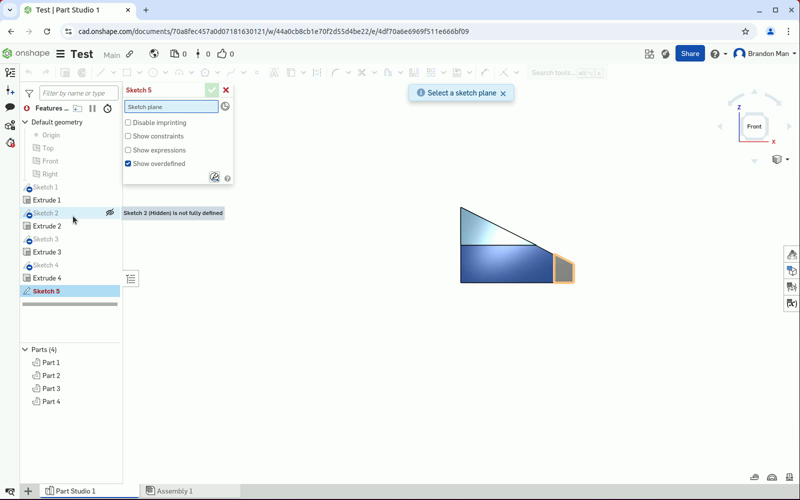
scroll(3)
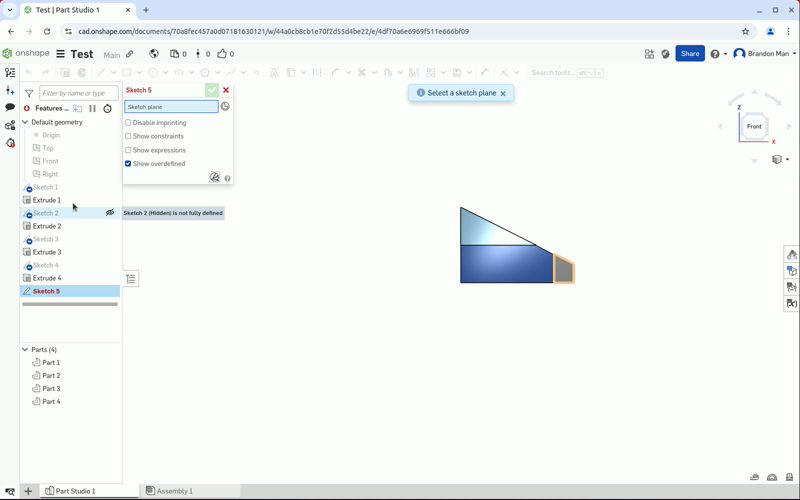
mouse_move(73, 163)
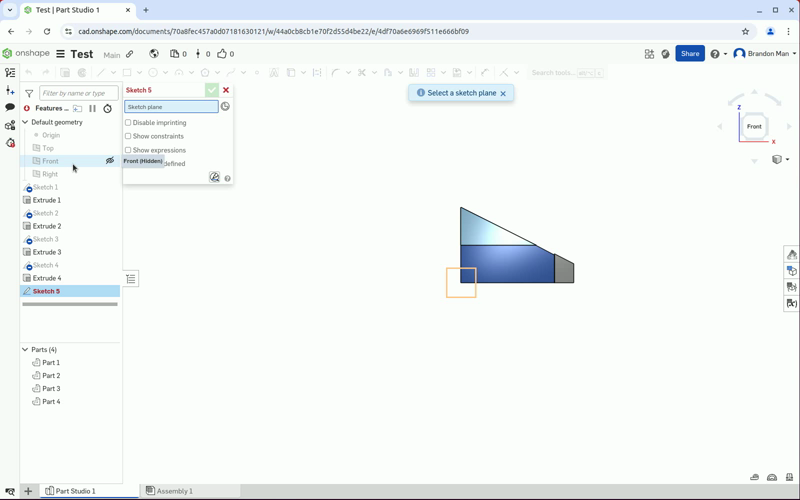
click(73, 163)
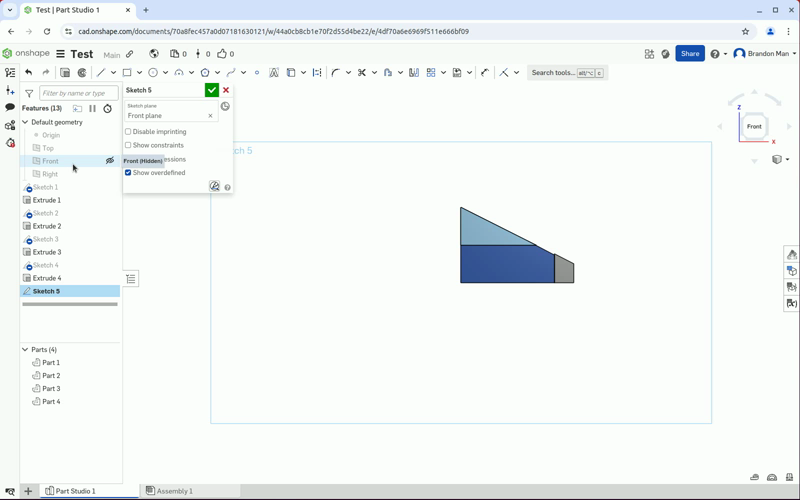
mouse_move(73, 352)
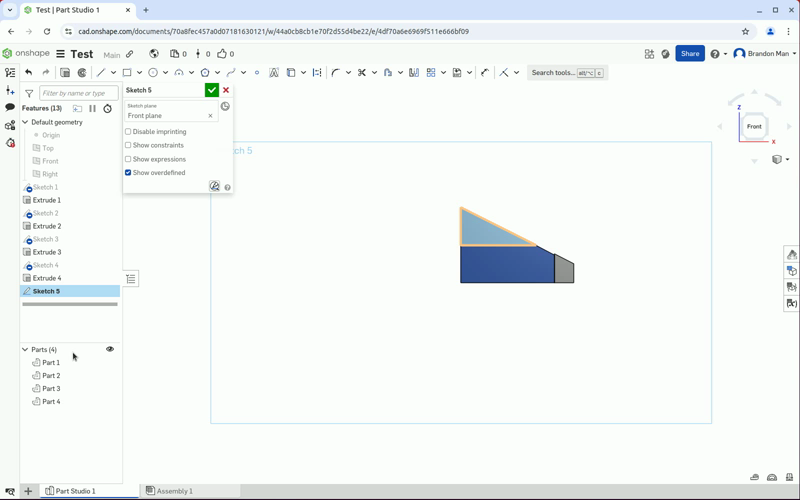
key(y)
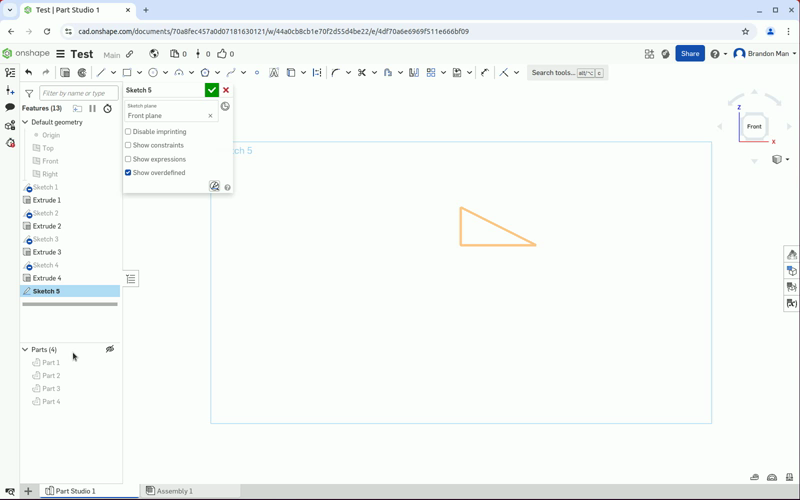
key(l)
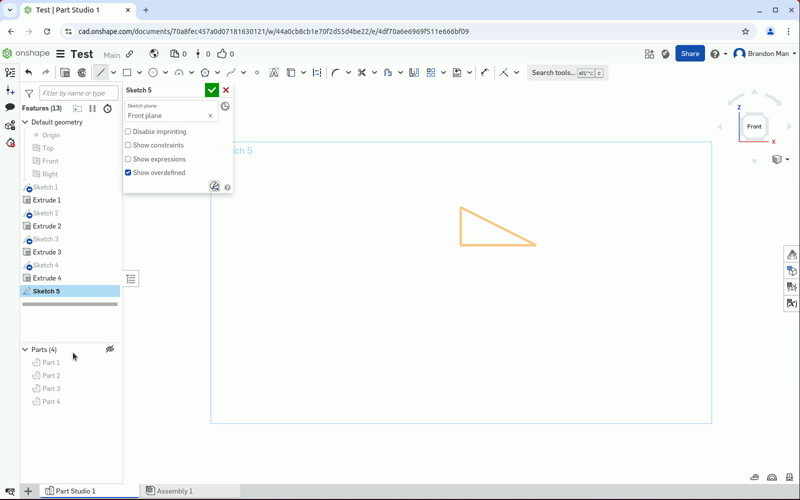
key_down(shift)
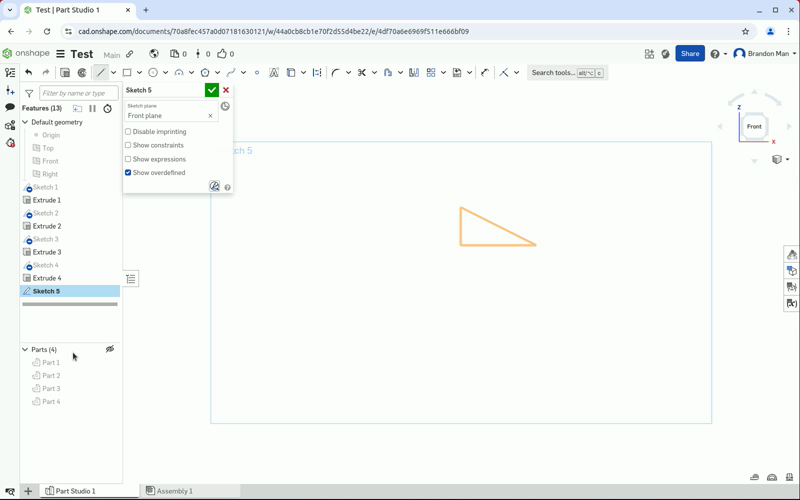
mouse_move(554, 282)
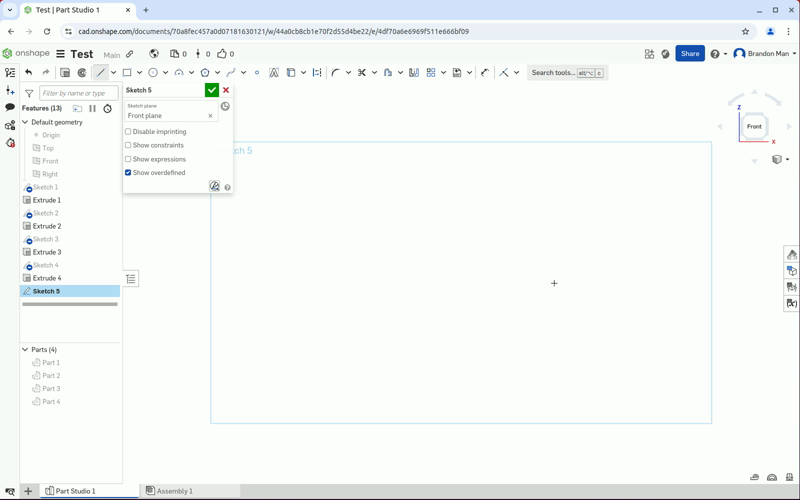
click(554, 282)
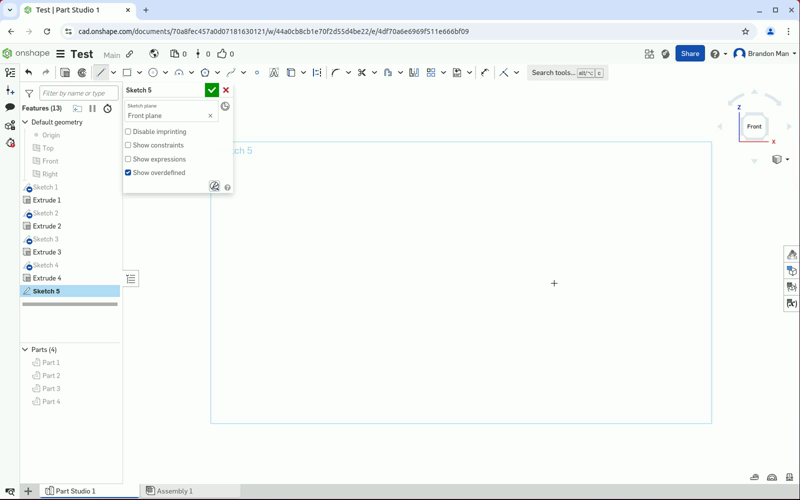
key_up(shift)
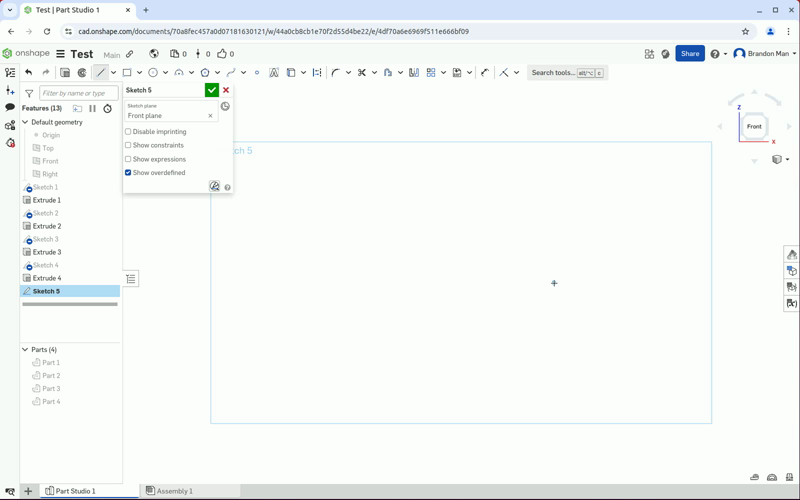
key_down(shift)
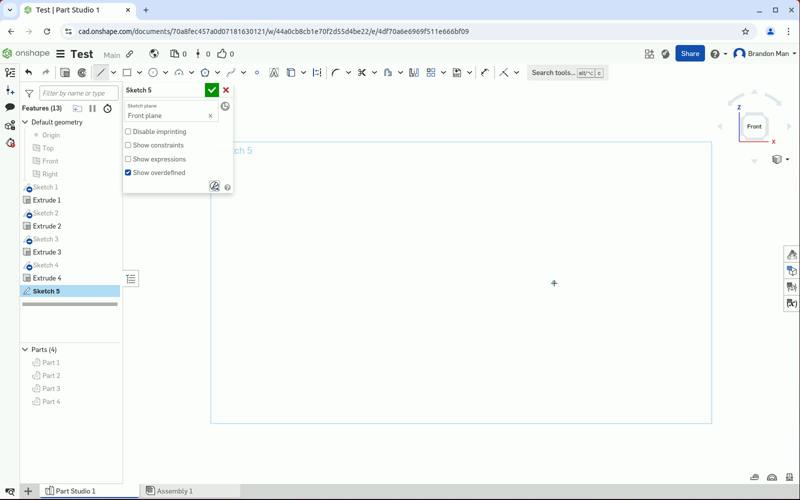
mouse_move(584, 282)
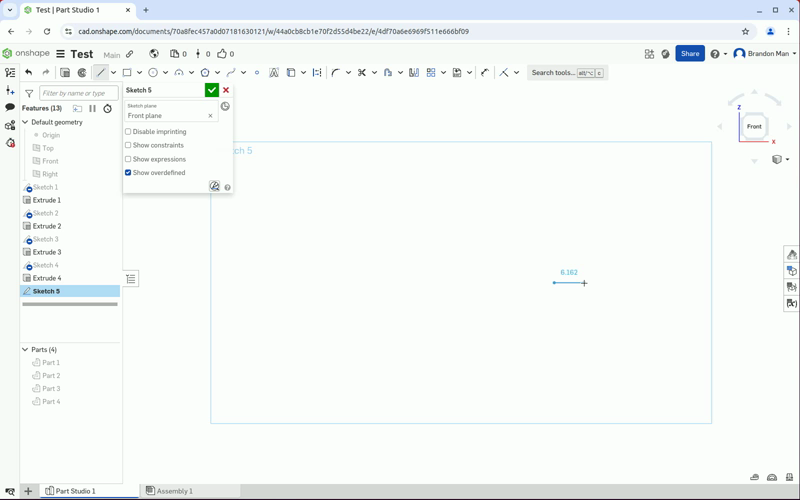
mouse_move(573, 282)
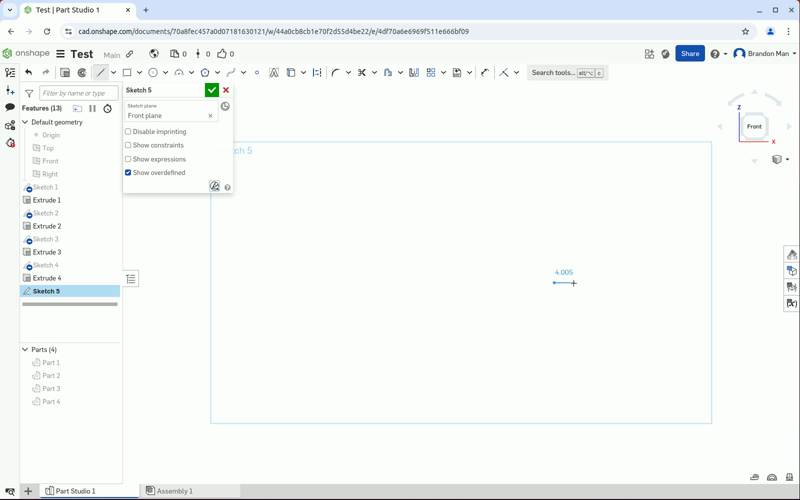
click(573, 282)
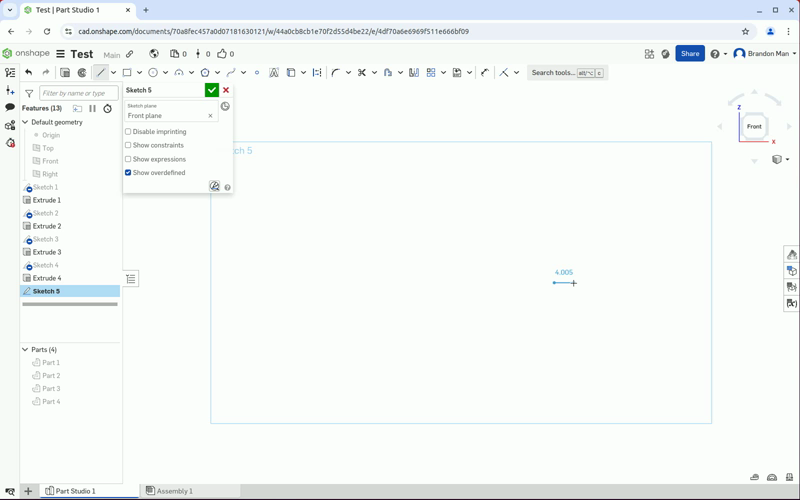
key_up(shift)
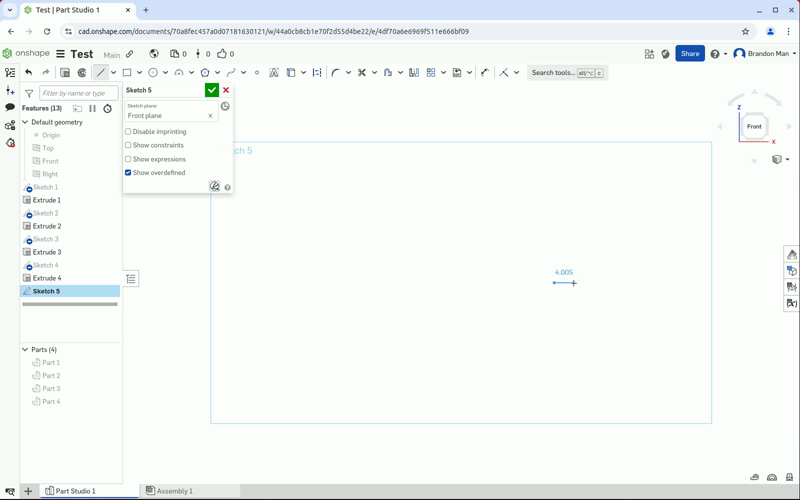
key_down(shift)
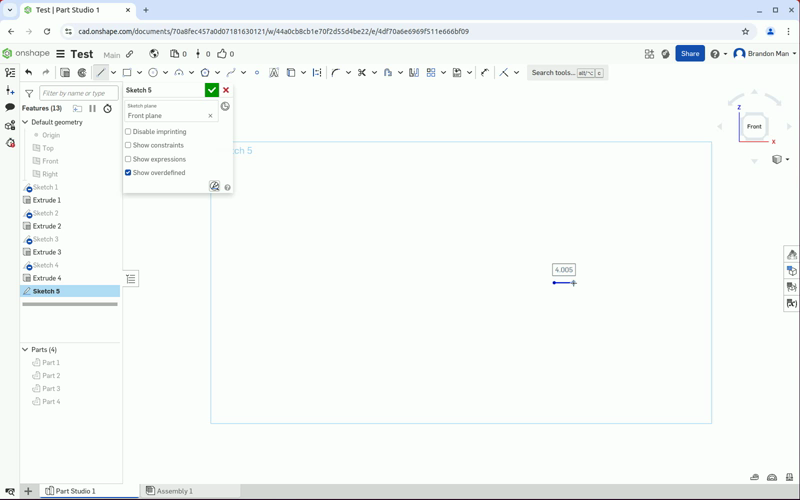
mouse_move(589, 282)
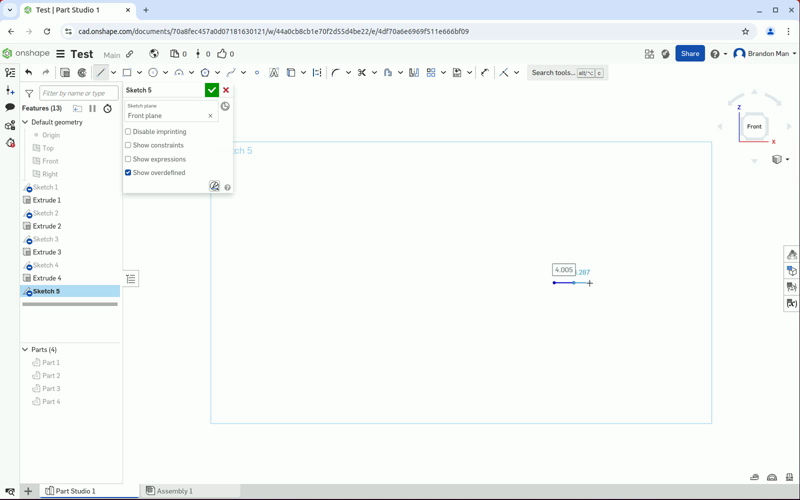
mouse_move(573, 263)
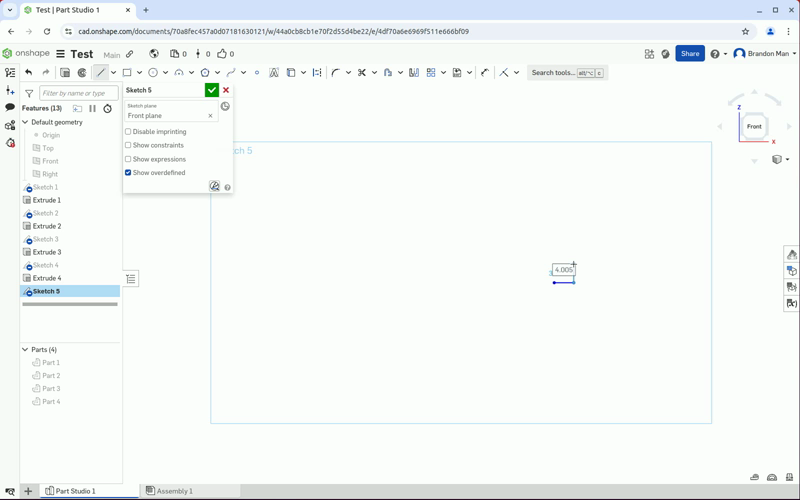
click(573, 263)
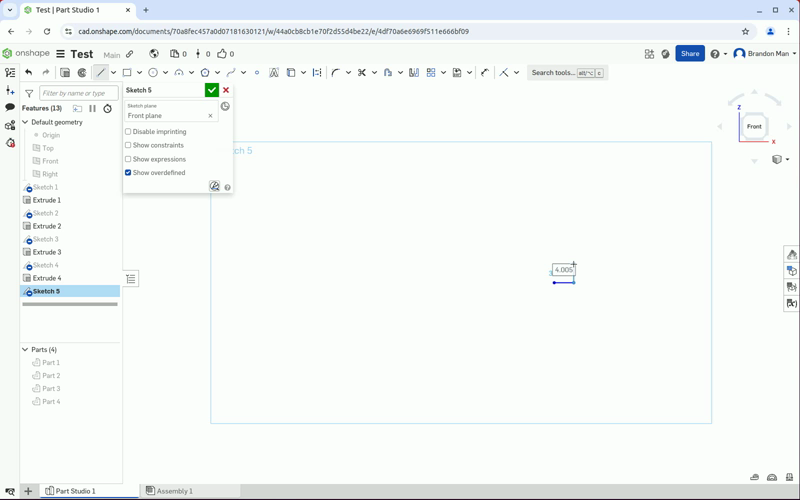
key_up(shift)
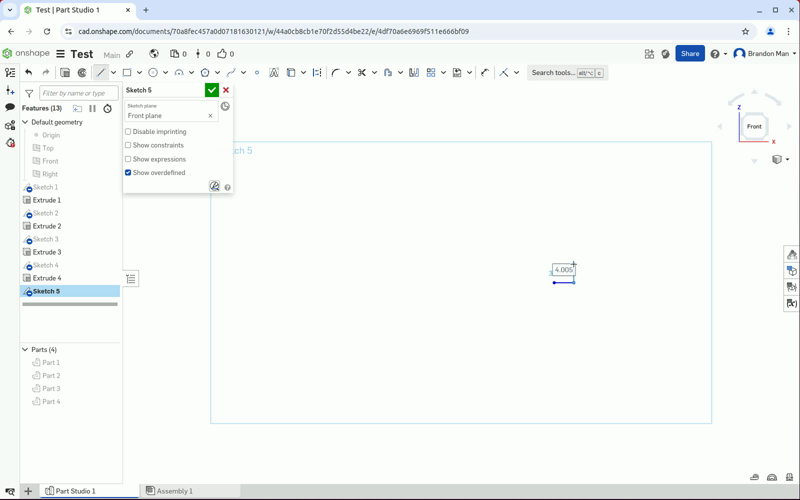
key_down(shift)
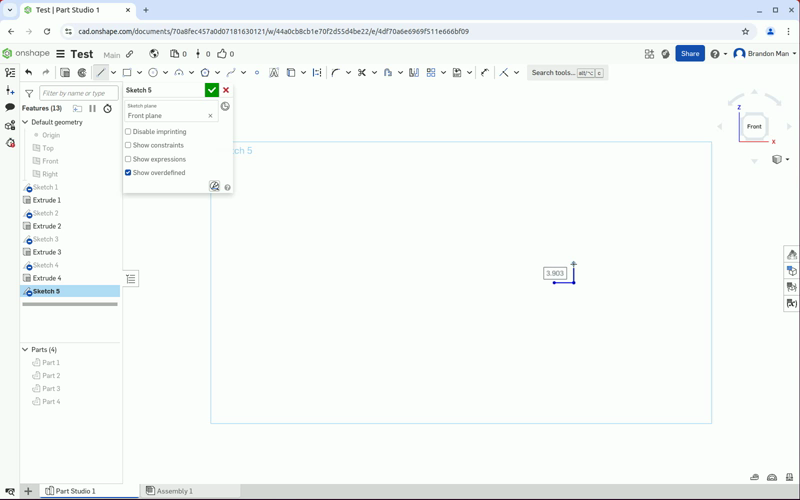
mouse_move(589, 263)
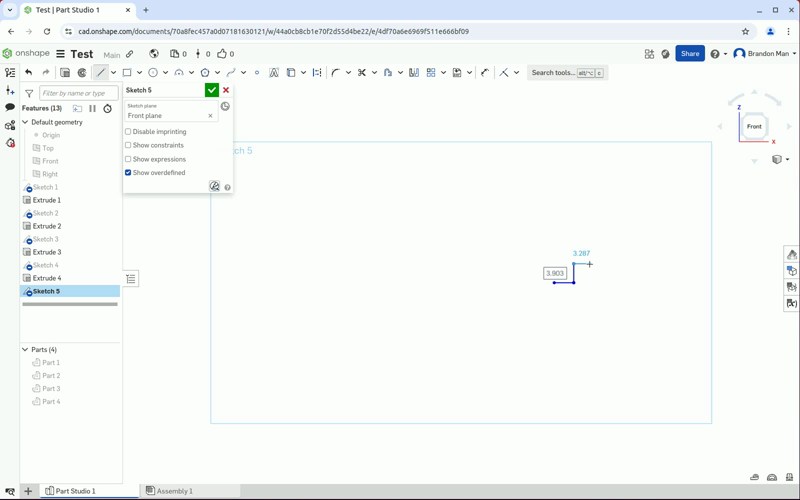
mouse_move(554, 253)
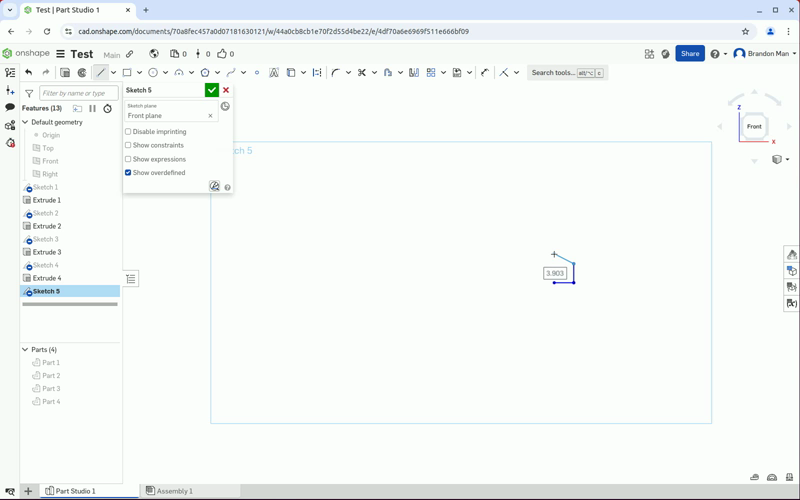
click(554, 253)
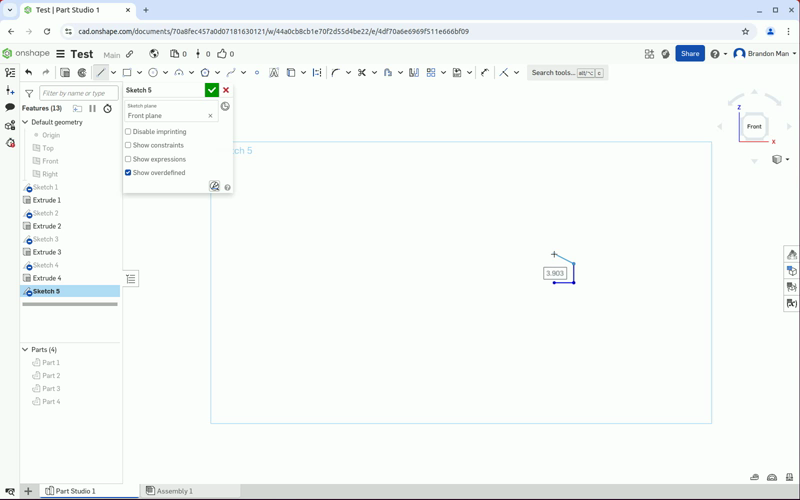
key_up(shift)
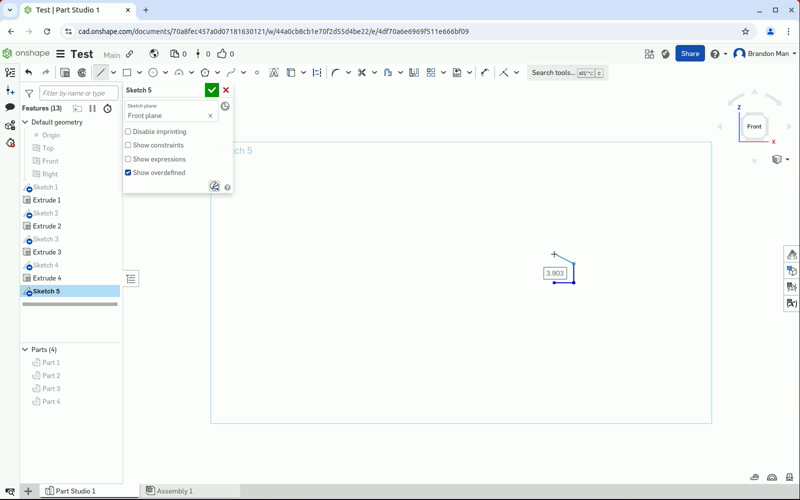
mouse_move(584, 253)
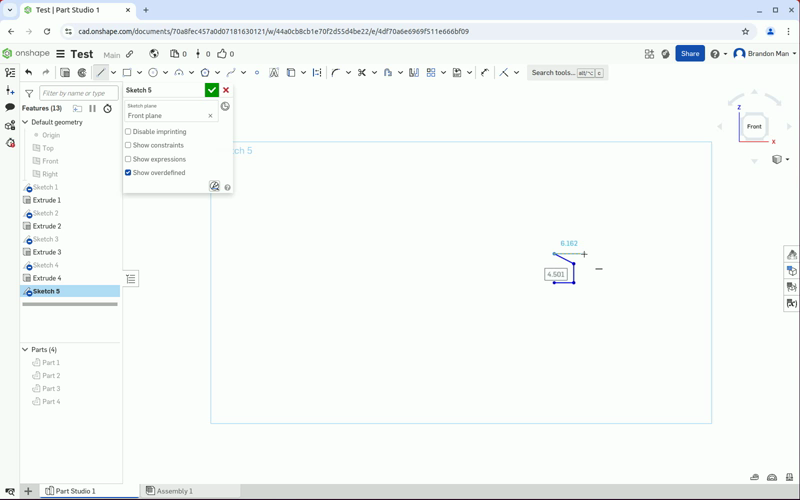
key_down(shift)
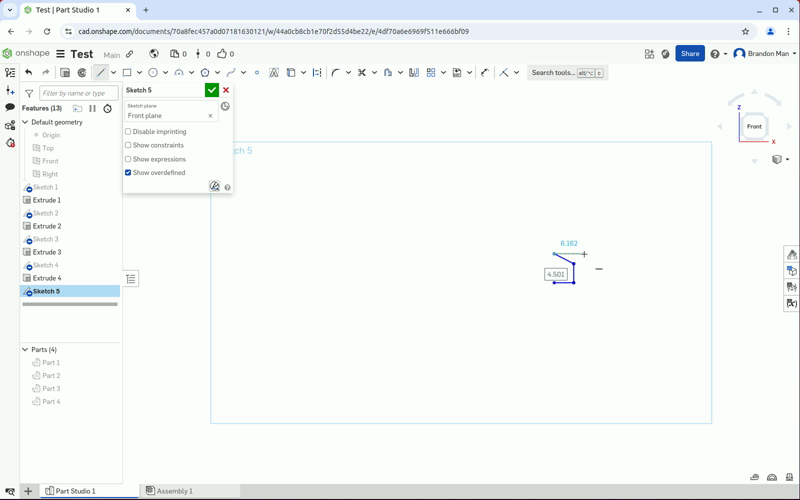
mouse_move(554, 282)
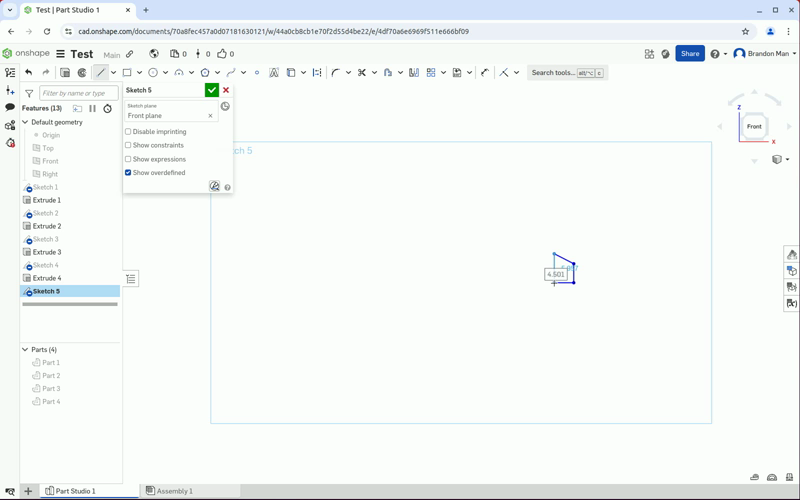
key_up(shift)
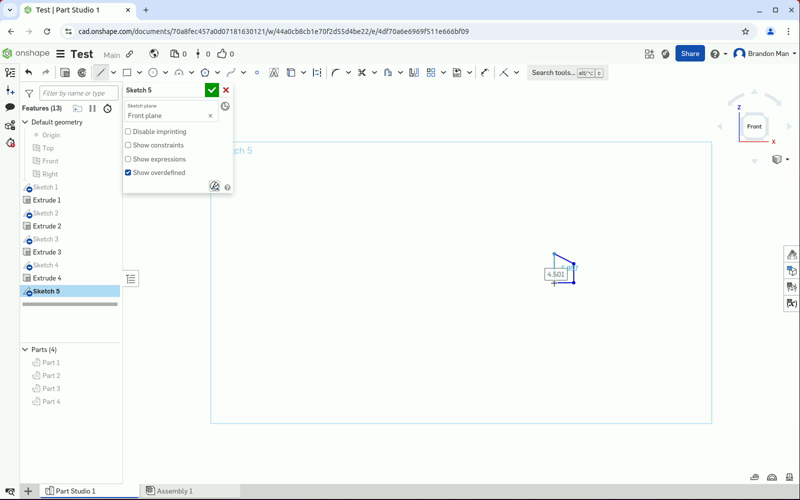
click(554, 282)
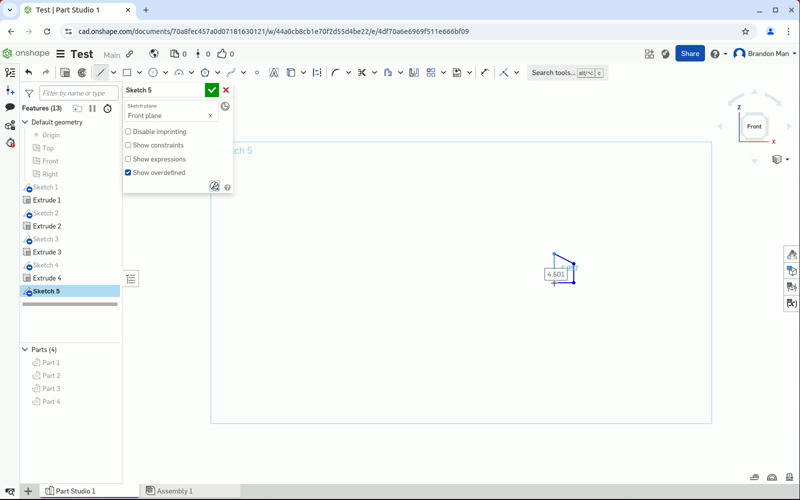
key(esc)
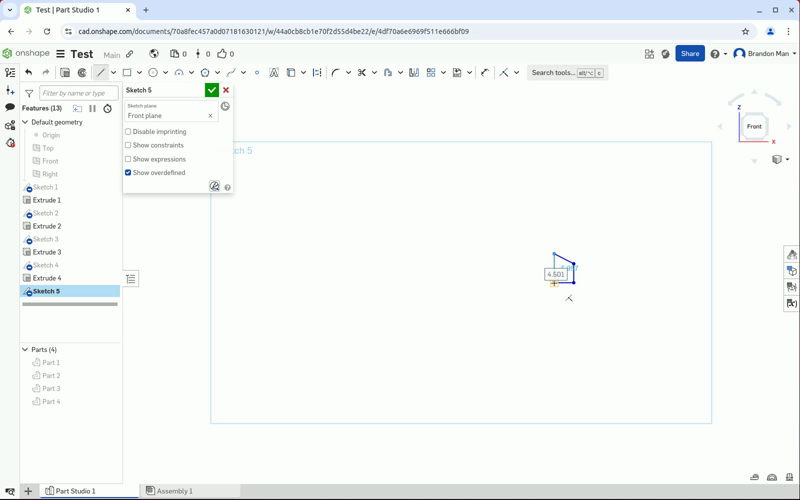
mouse_move(561, 264)
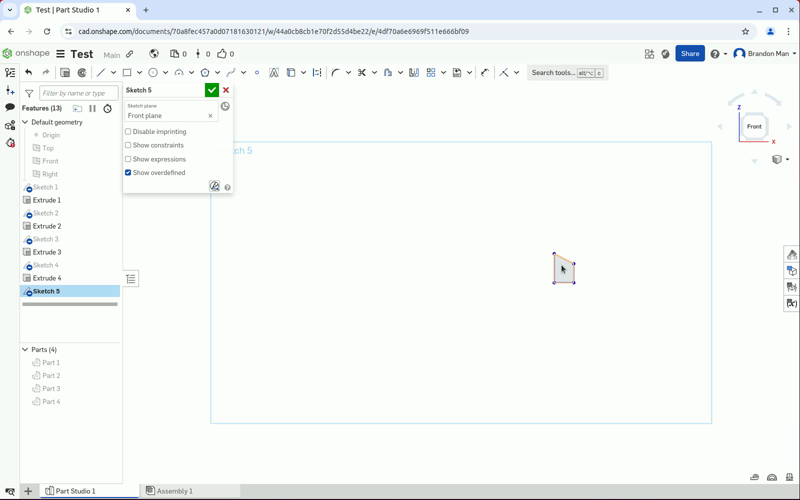
scroll(6)
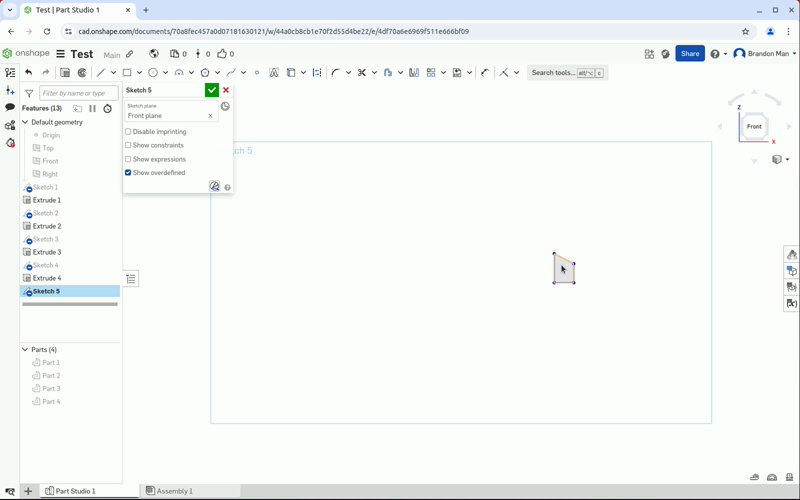
scroll(6)
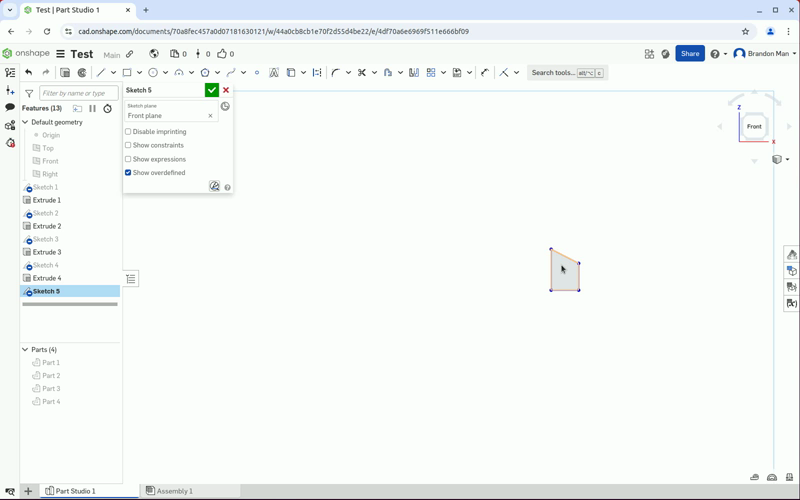
scroll(6)
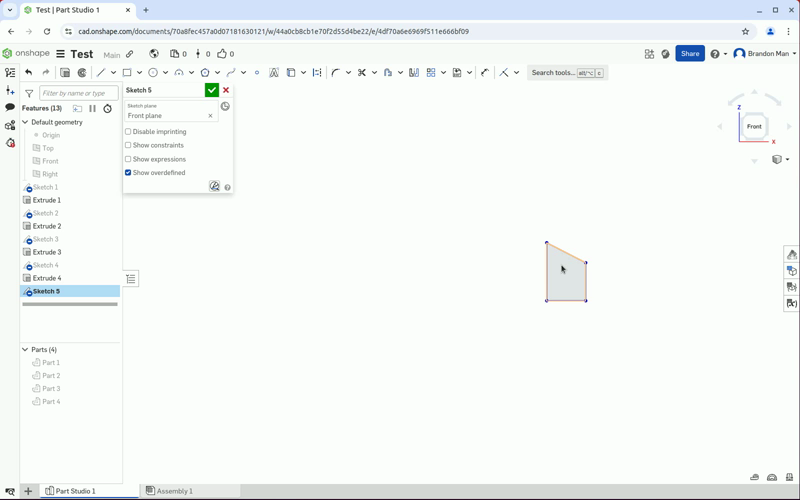
scroll(6)
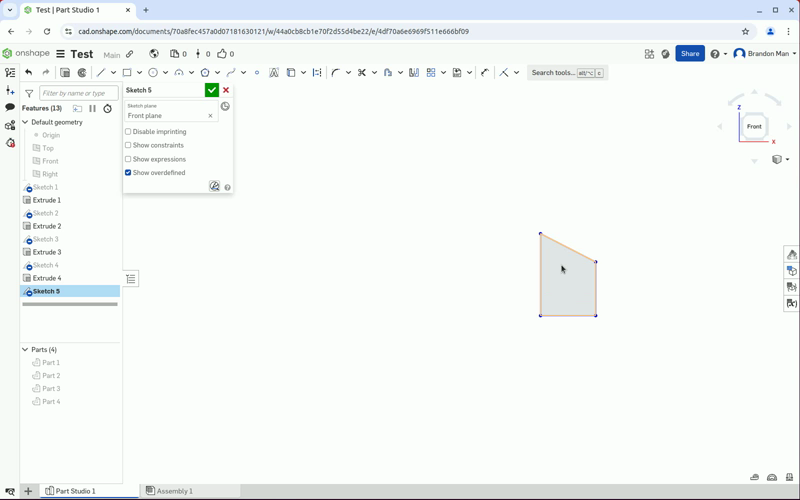
scroll(6)
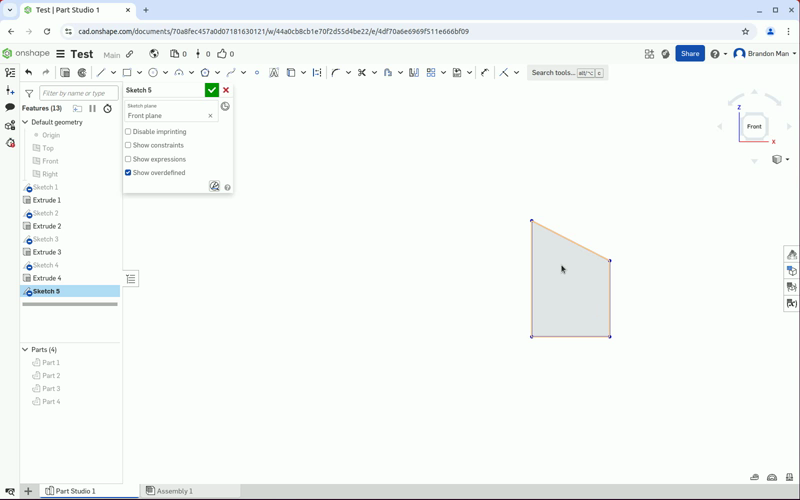
scroll(6)
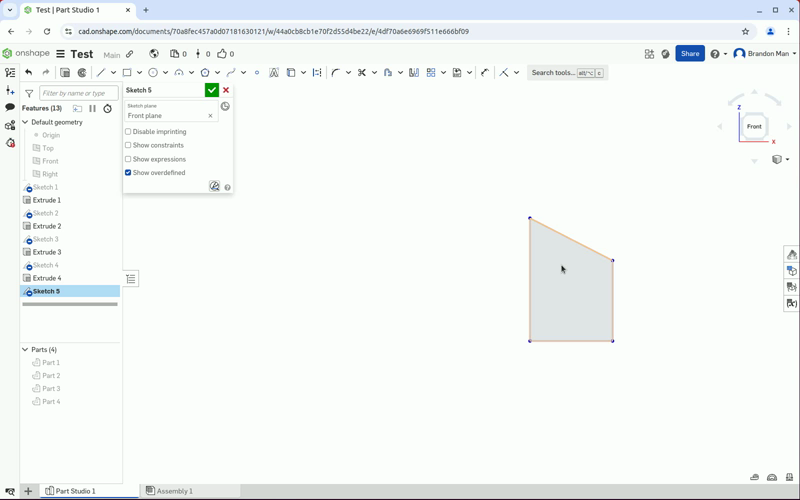
scroll(6)
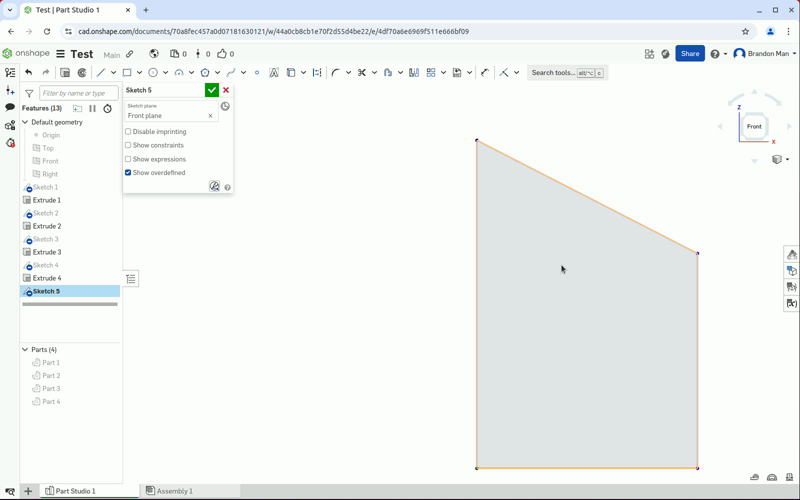
click(561, 264)
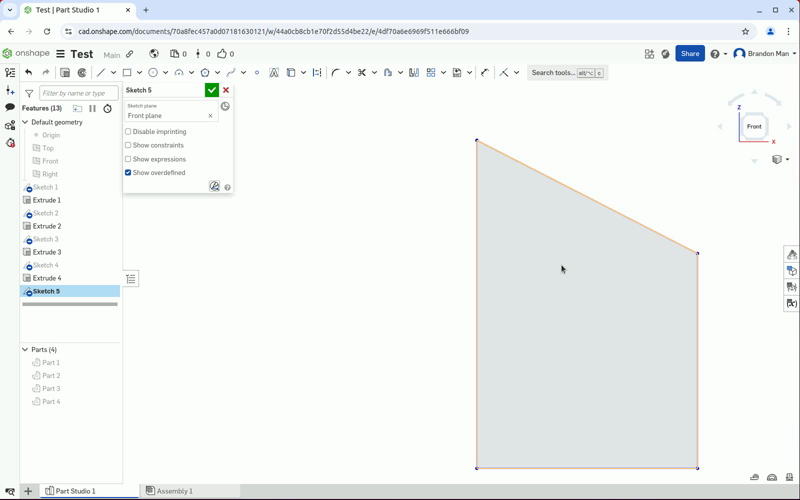
scroll(-6)
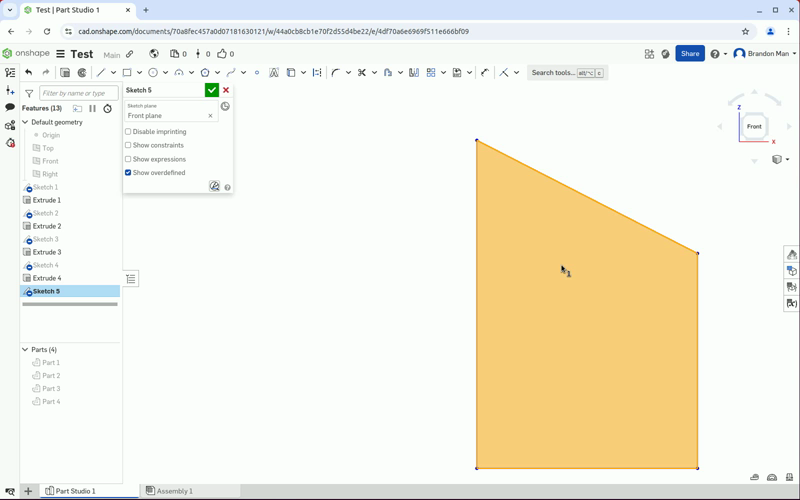
scroll(-6)
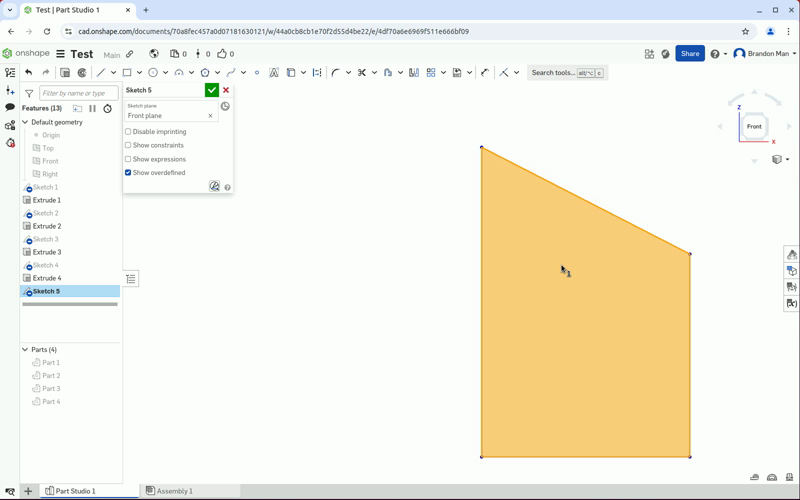
scroll(-6)
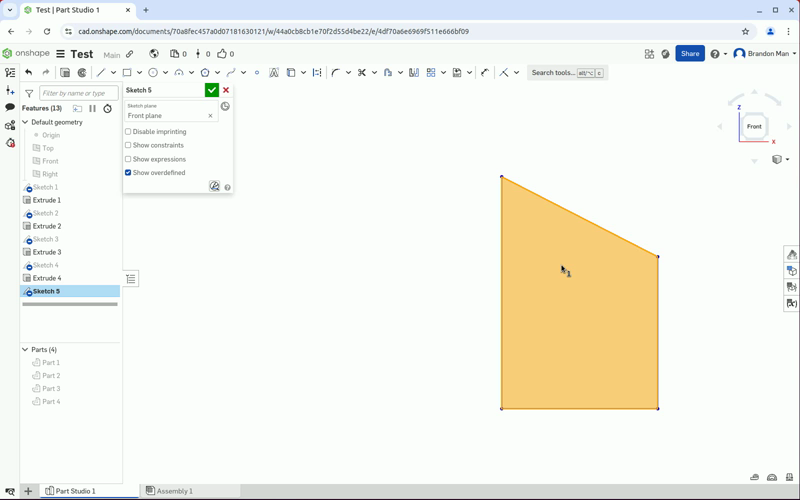
scroll(-6)
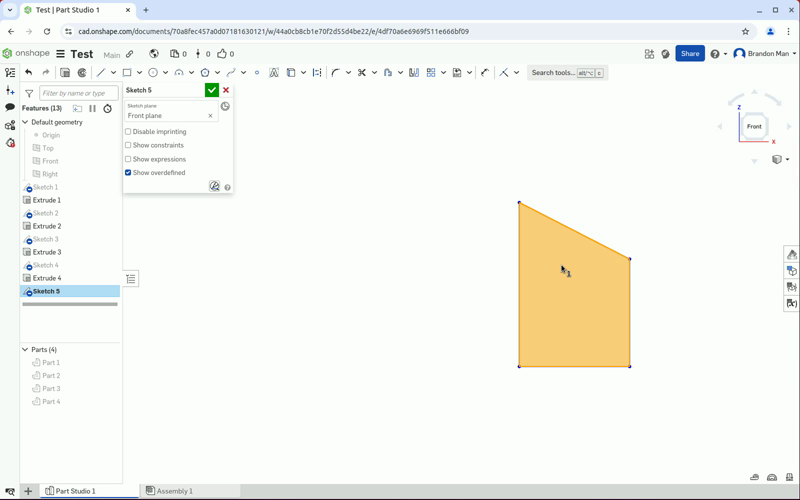
scroll(-6)
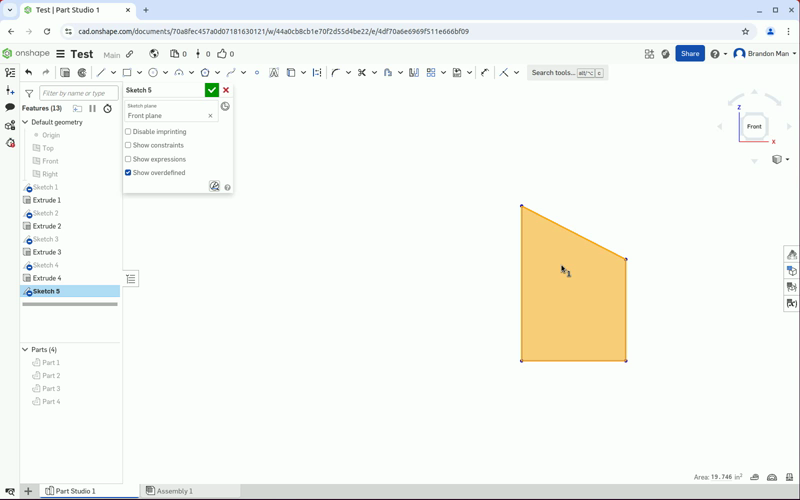
scroll(-6)
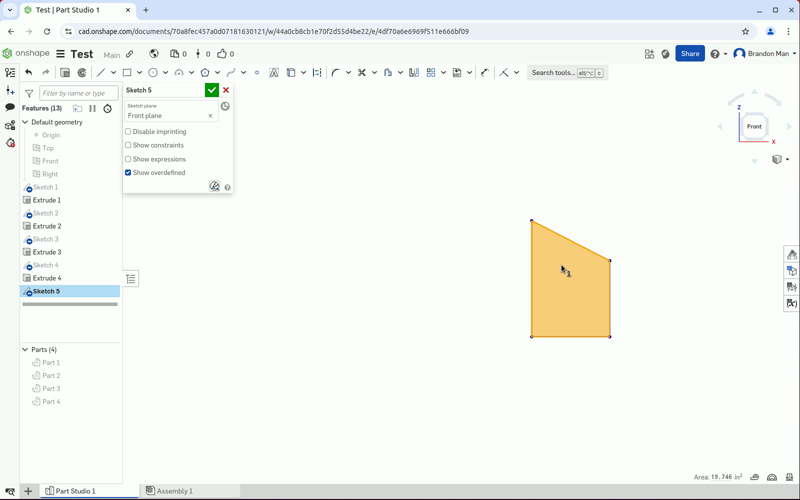
scroll(-6)
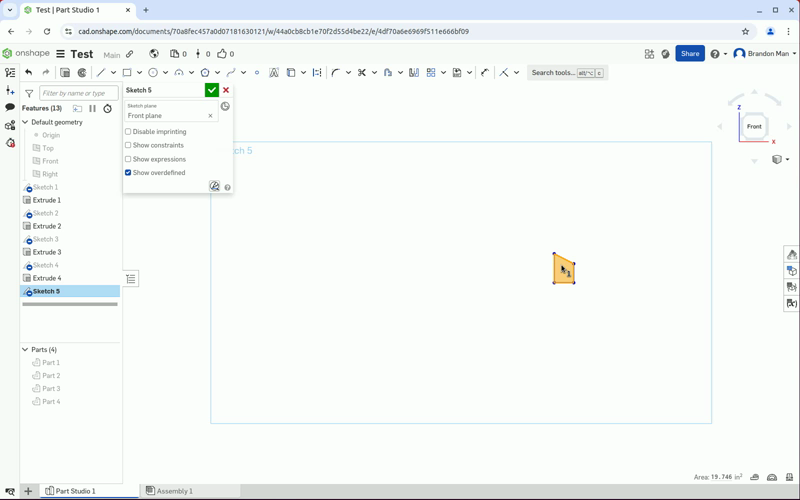
mouse_move(73, 352)
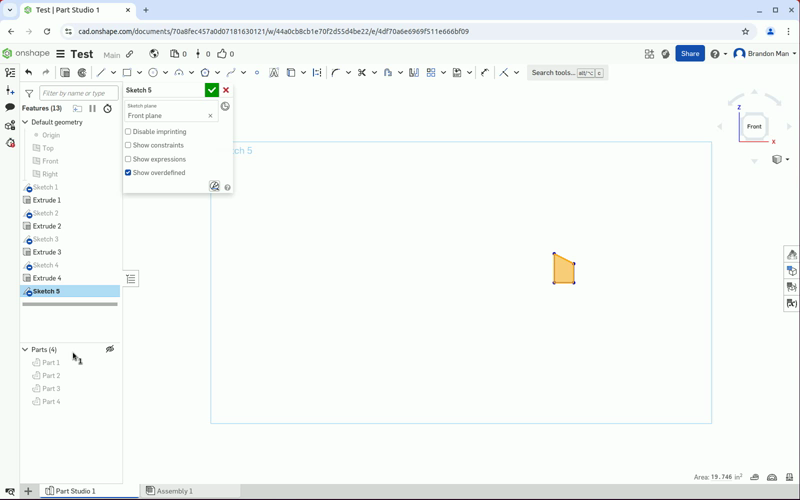
key(shift+y)
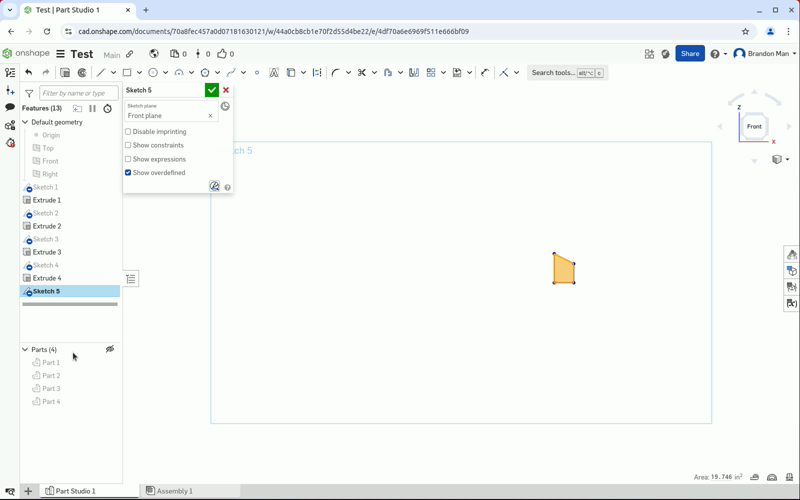
key(shift+e)
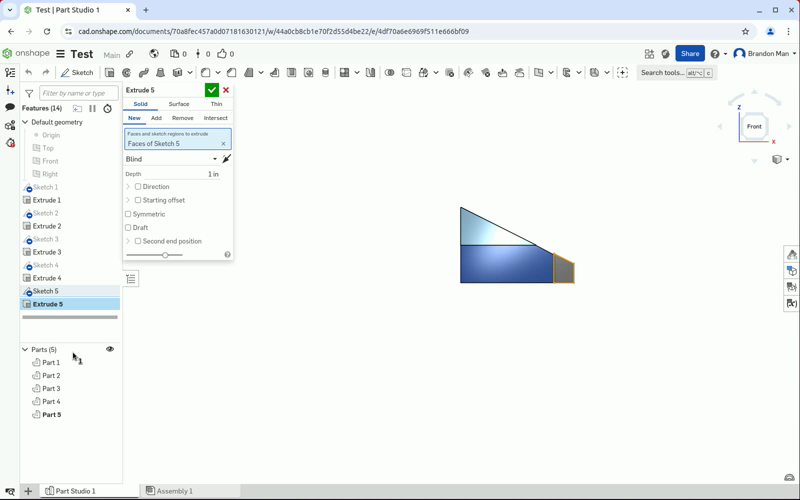
mouse_move(143, 106)
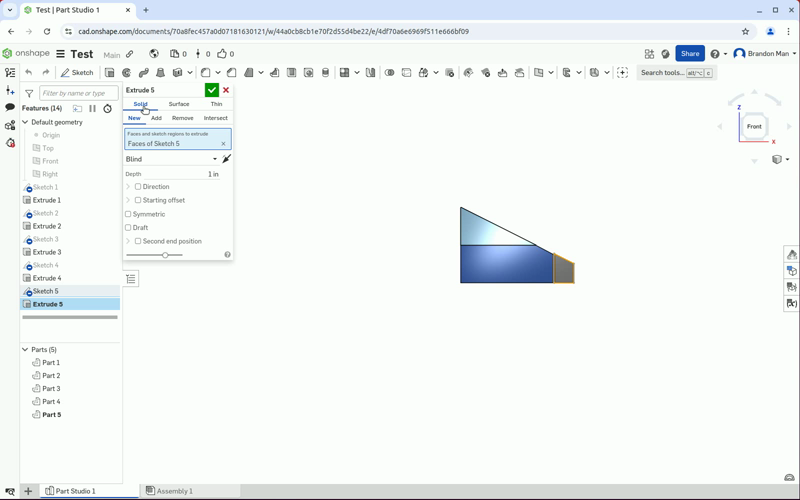
click(143, 106)
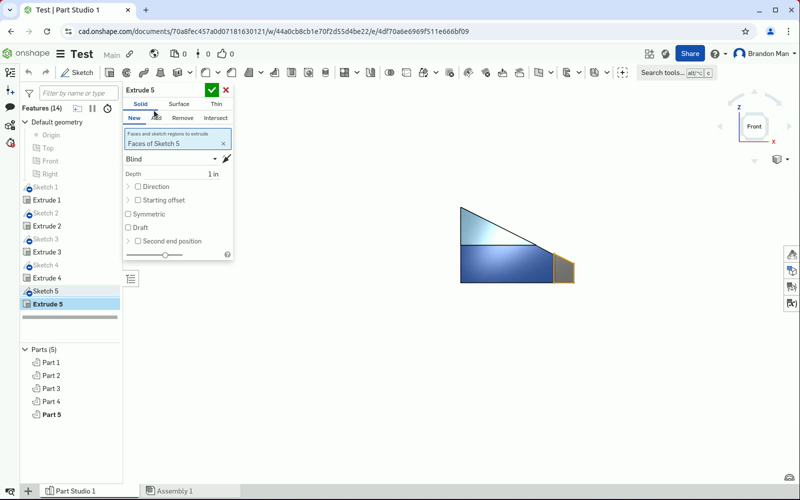
mouse_move(186, 120)
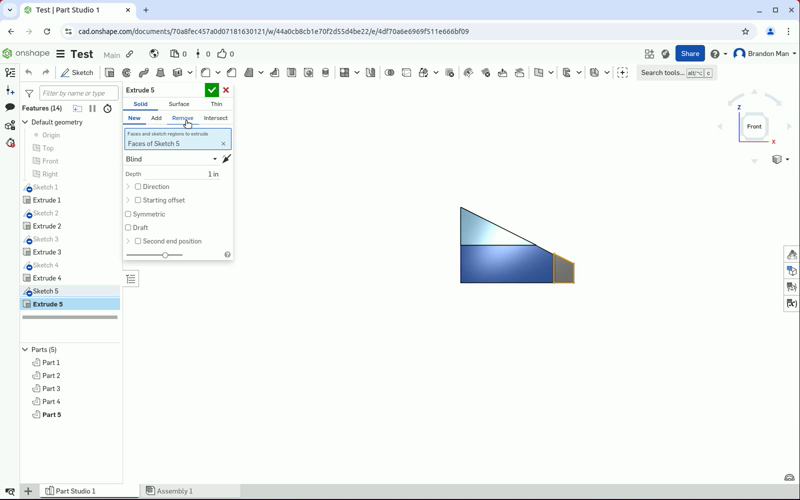
click(186, 120)
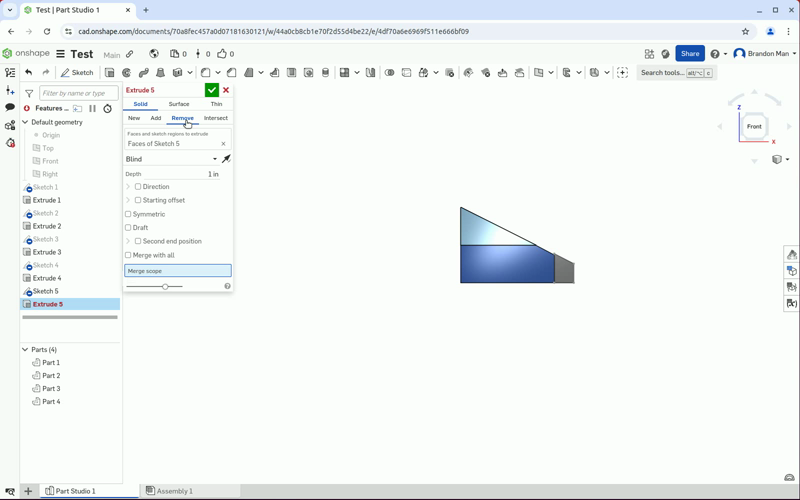
key(tab, 4)
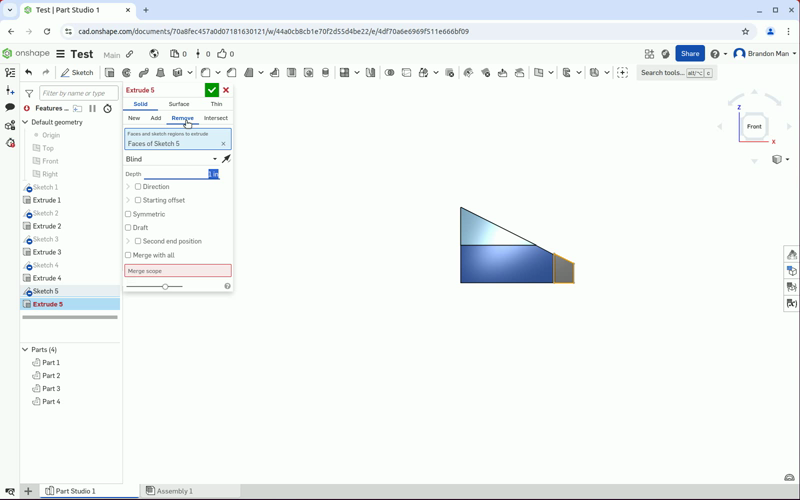
text(7.702)
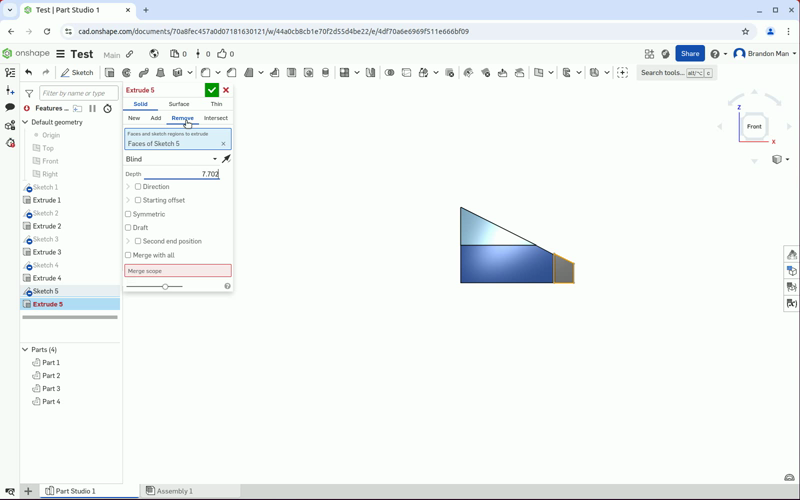
key(tab, 3)
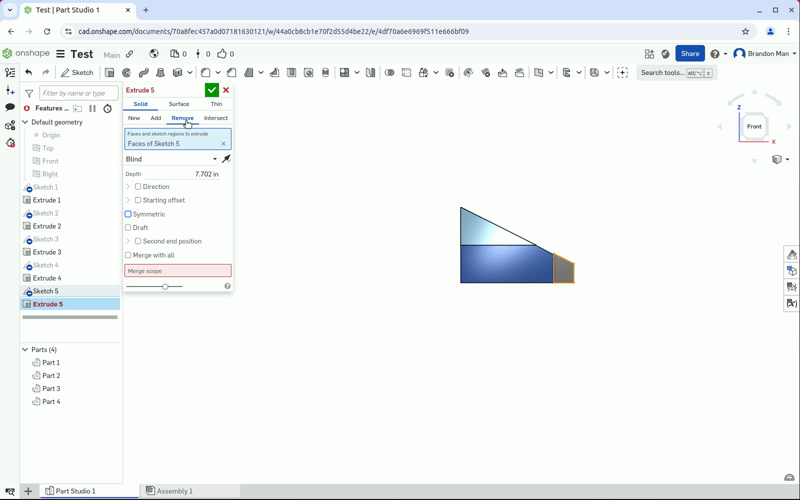
key(space)
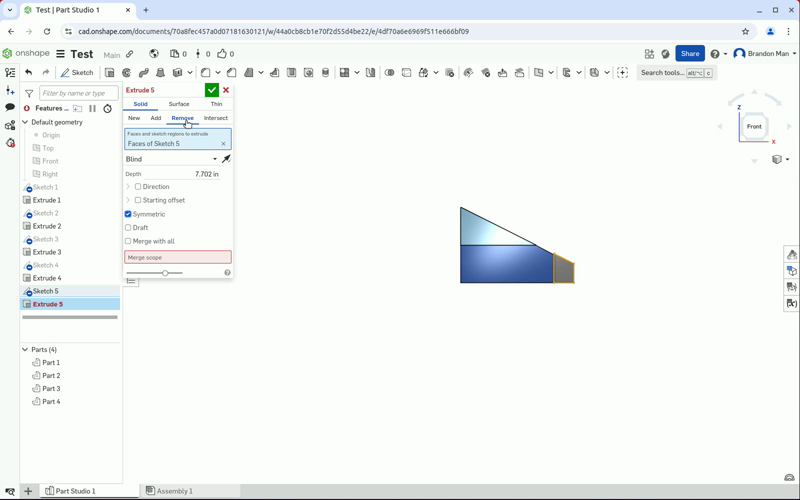
key(tab, 2)
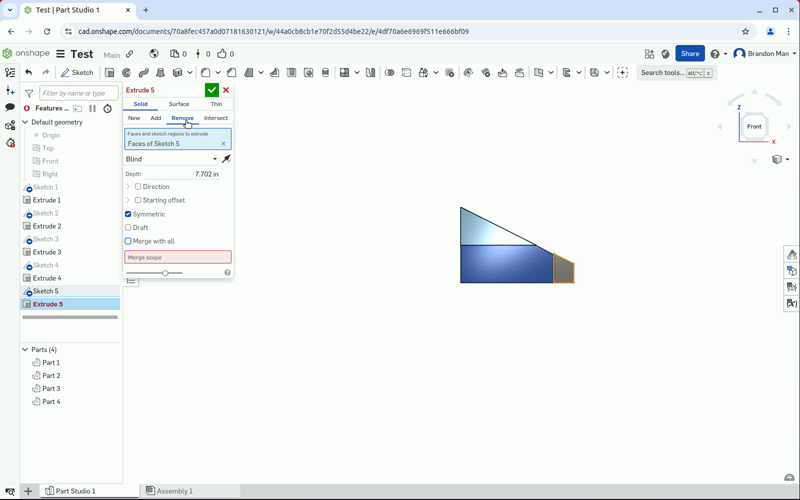
key(space)
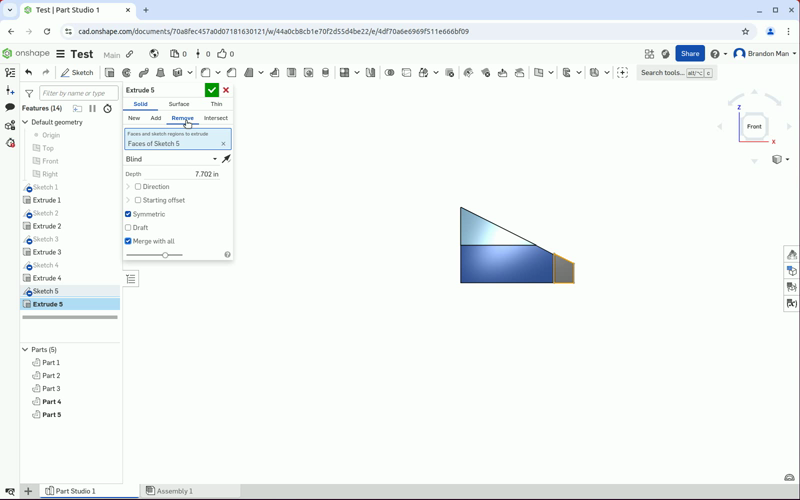
key(enter)
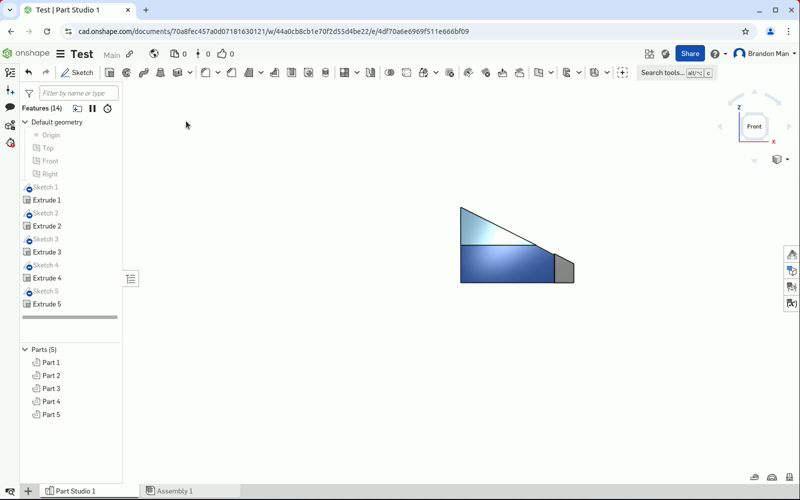
key(shift+h)
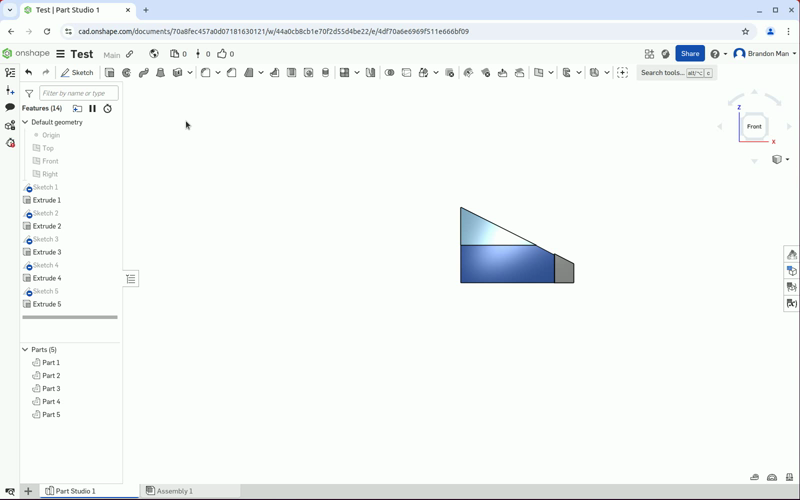
key(shift+h)
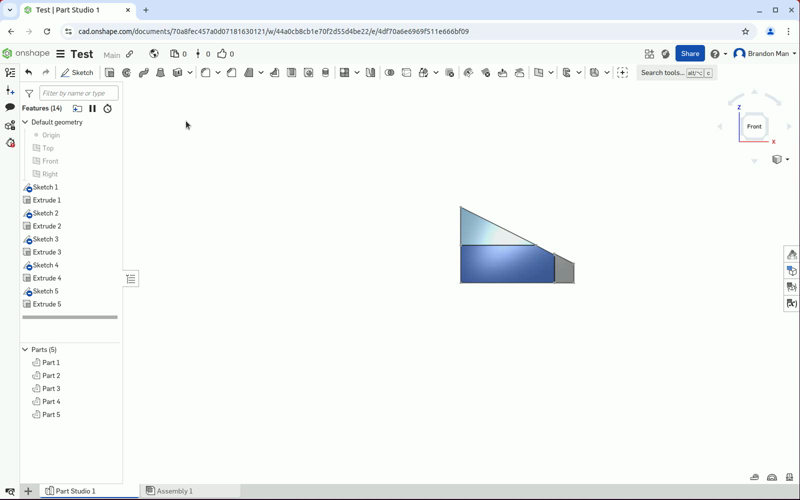
key(shift+7)
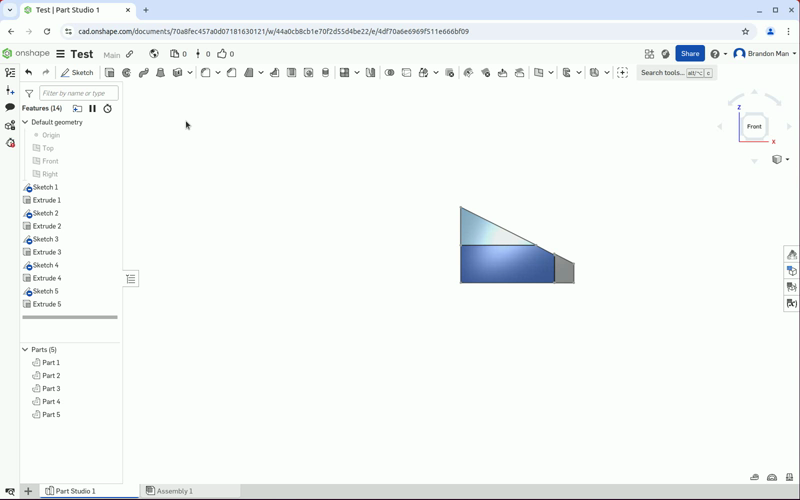
key(left, 2)
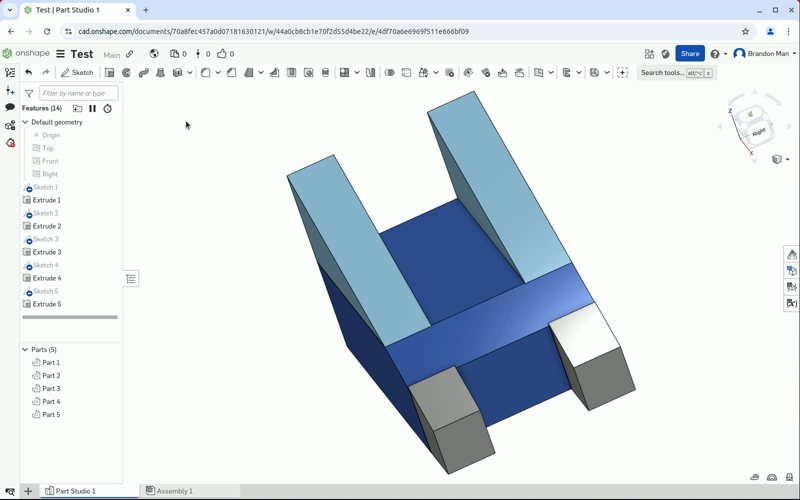
key(down, 2)
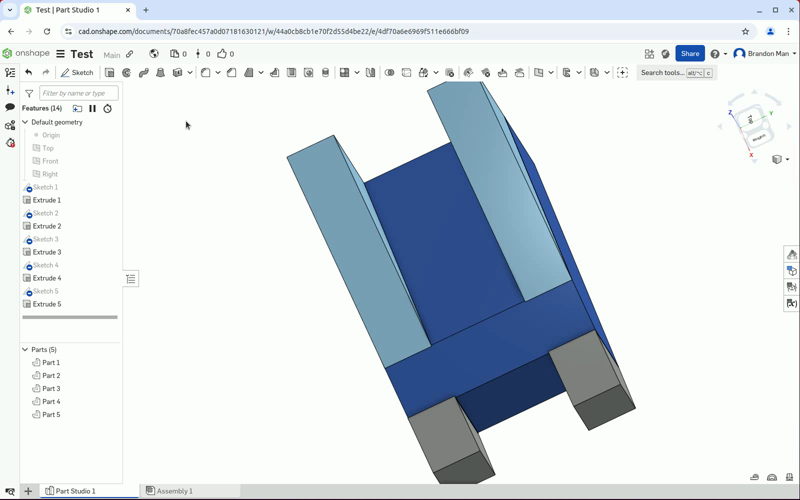
key(up, 2)
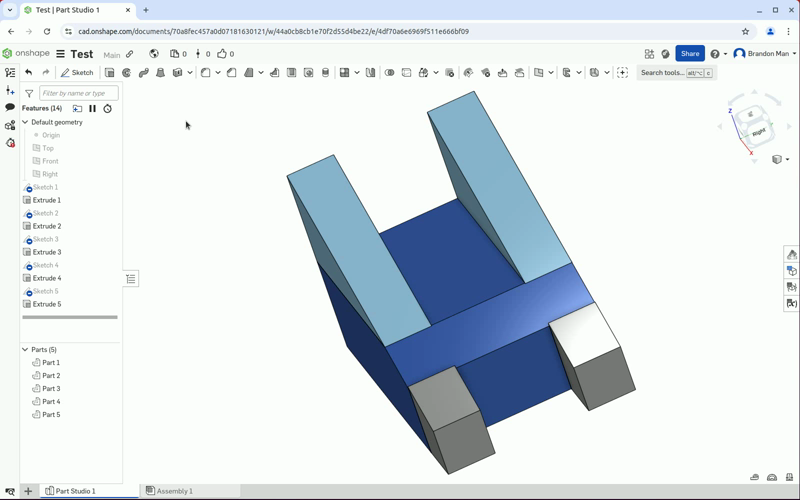
key(right, 2)
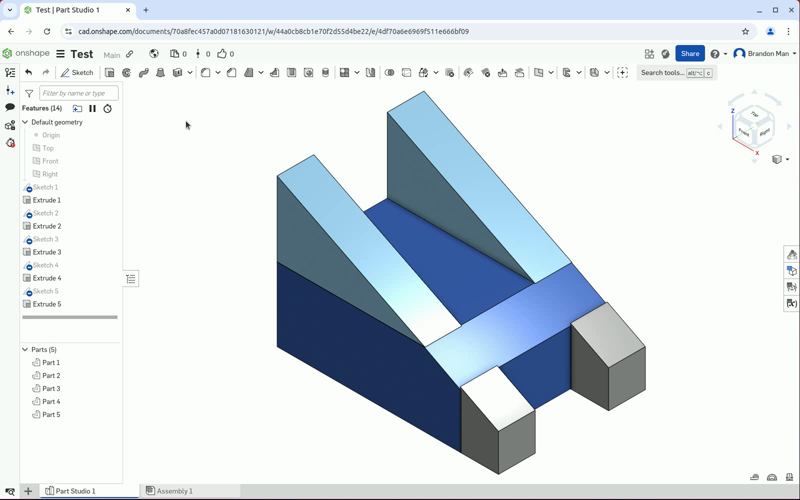
mouse_move(73, 189)
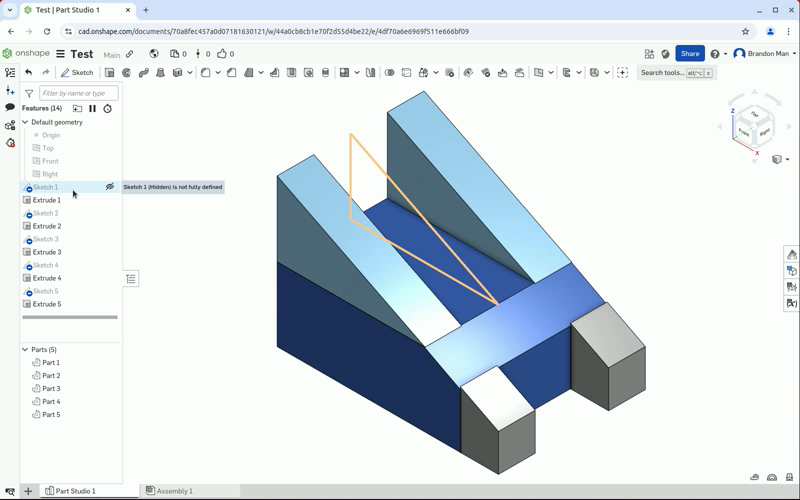
click(73, 189)